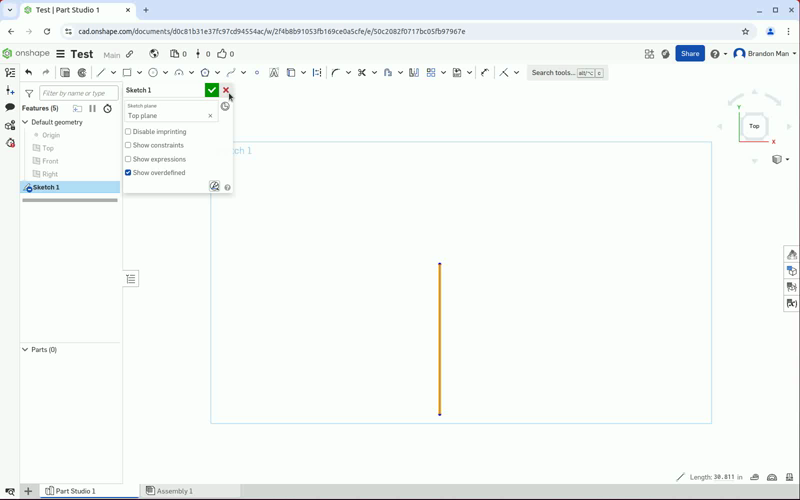
key(shift+h)
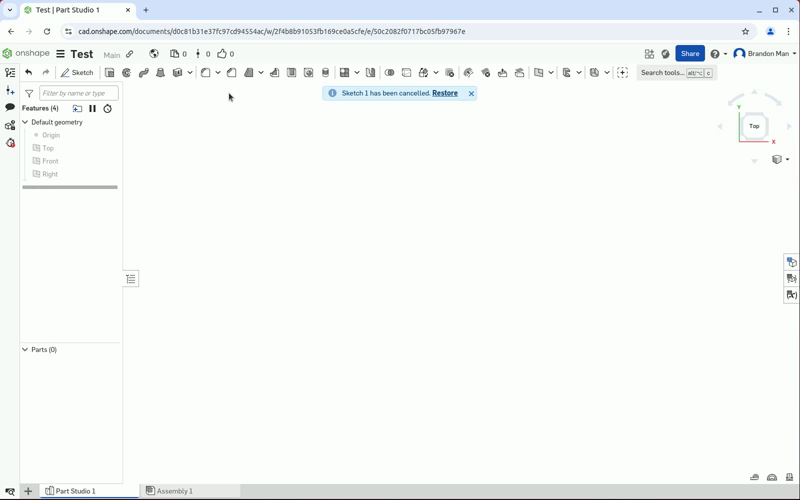
mouse_move(73, 352)
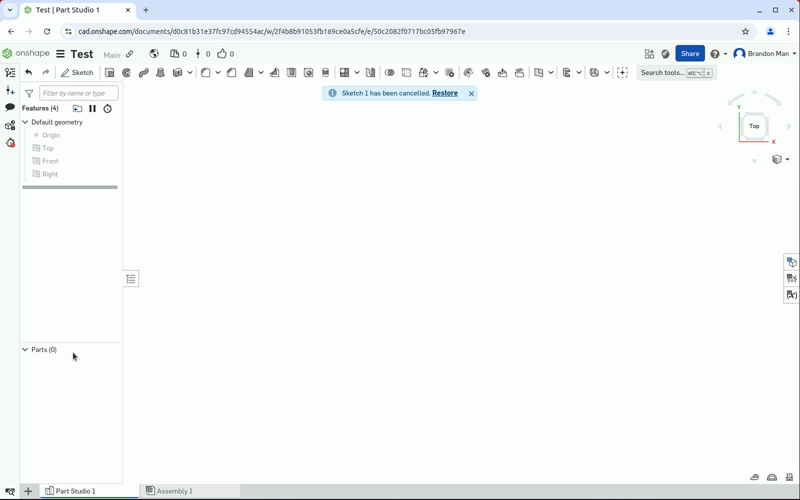
key(y)
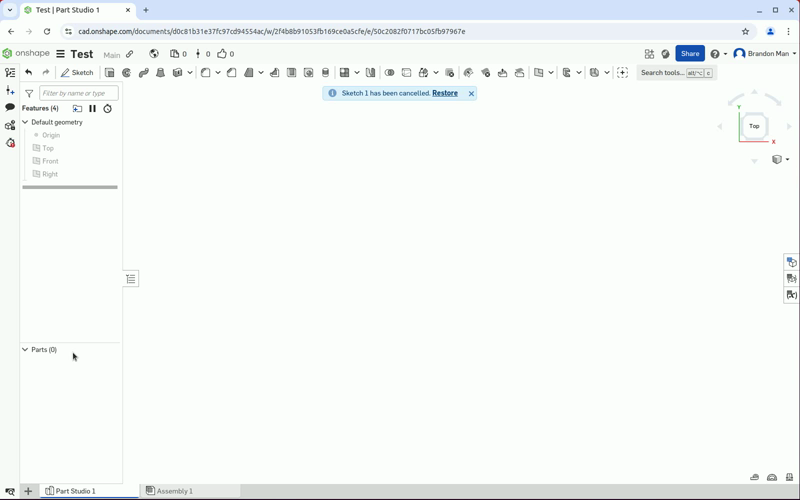
key(shift+p)
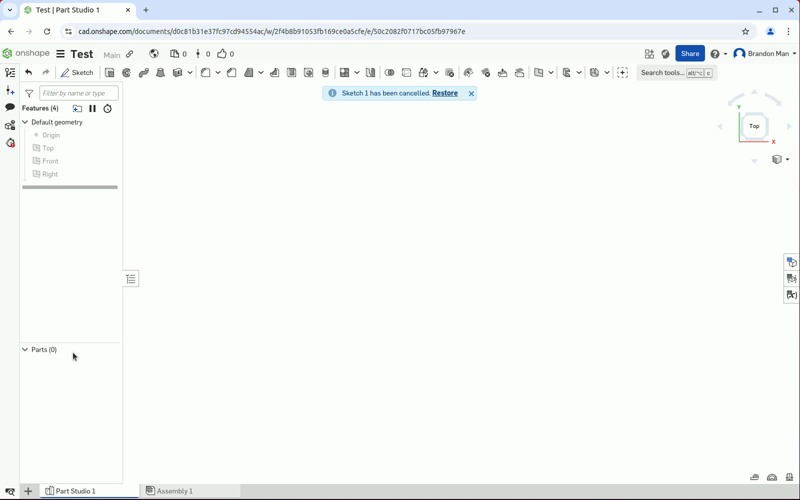
key(space)
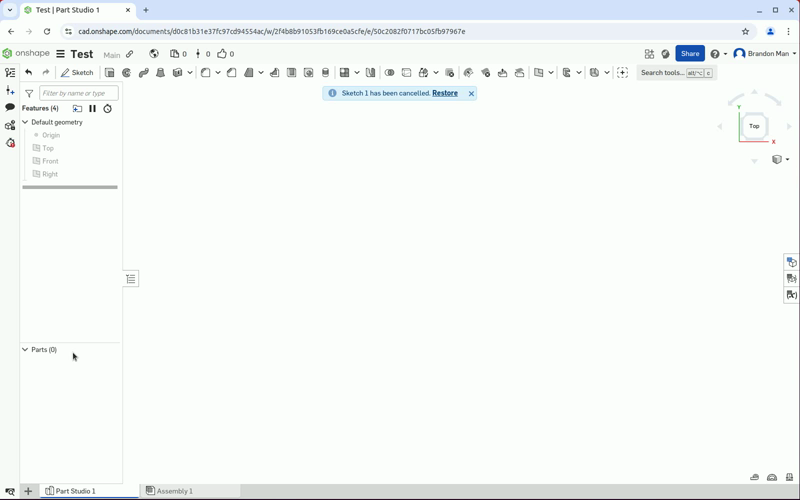
key_down(shift)
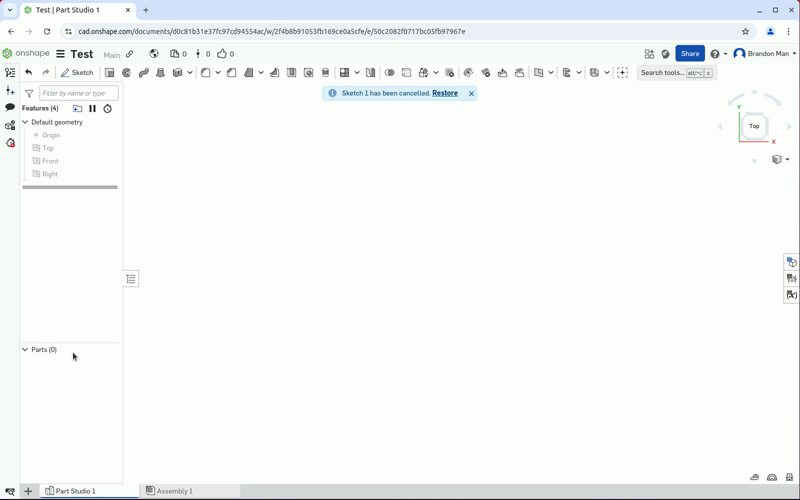
key(up)
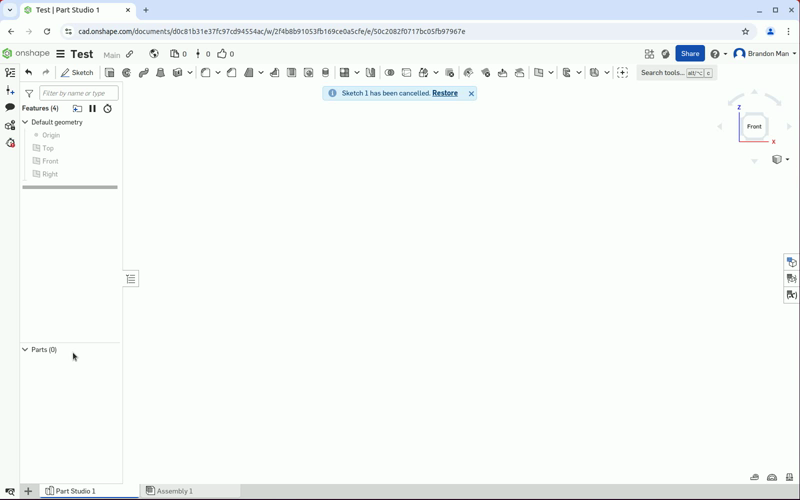
key_up(shift)
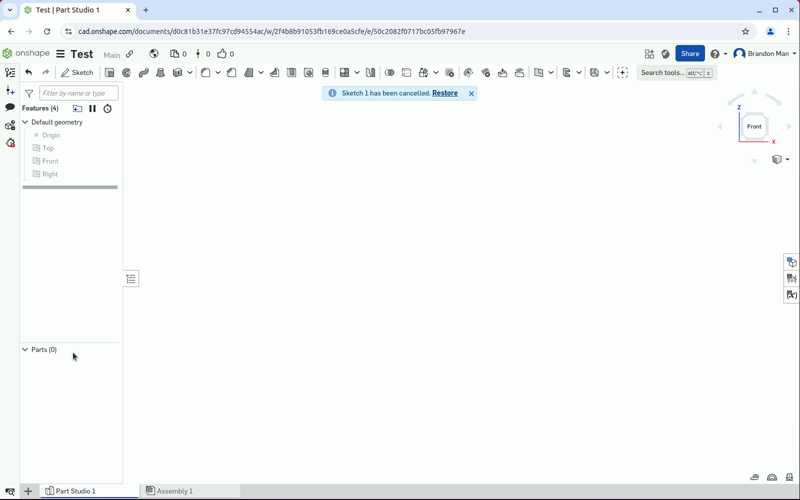
mouse_move(73, 352)
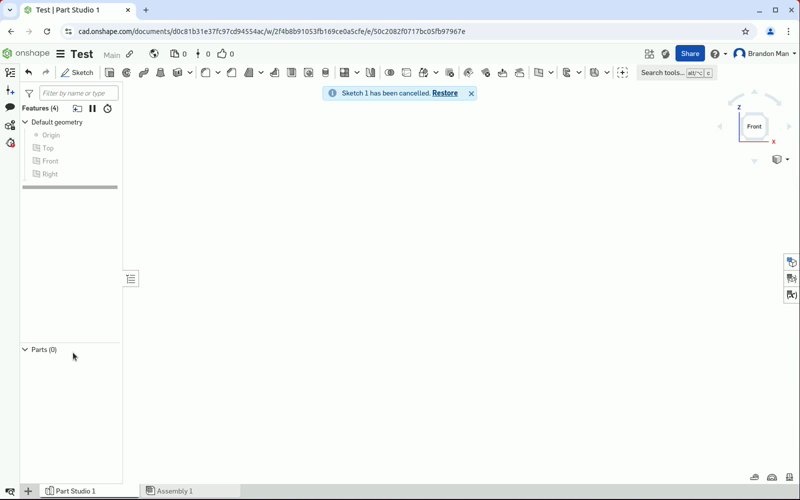
key(shift+y)
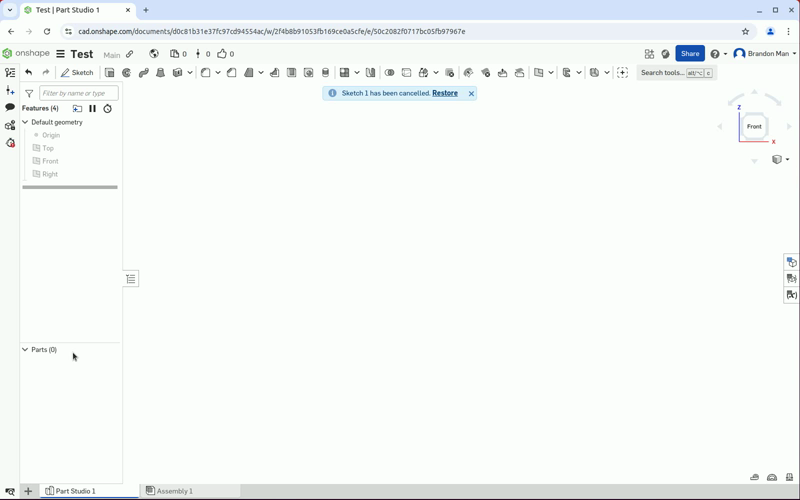
key(shift+s)
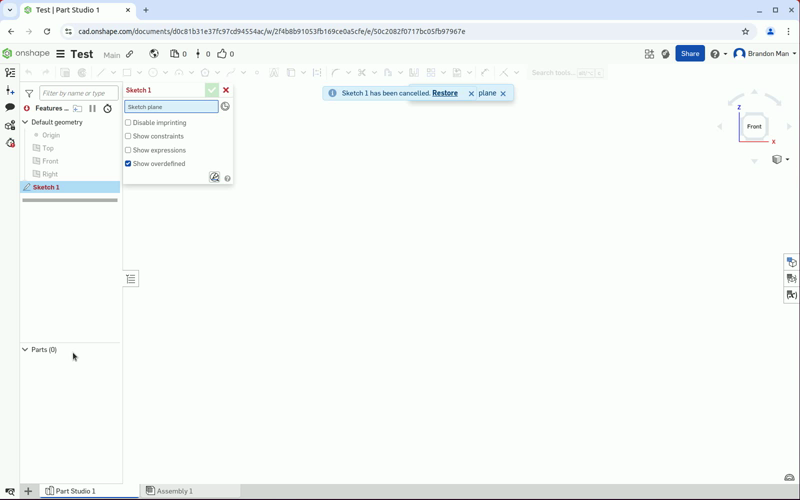
mouse_move(73, 163)
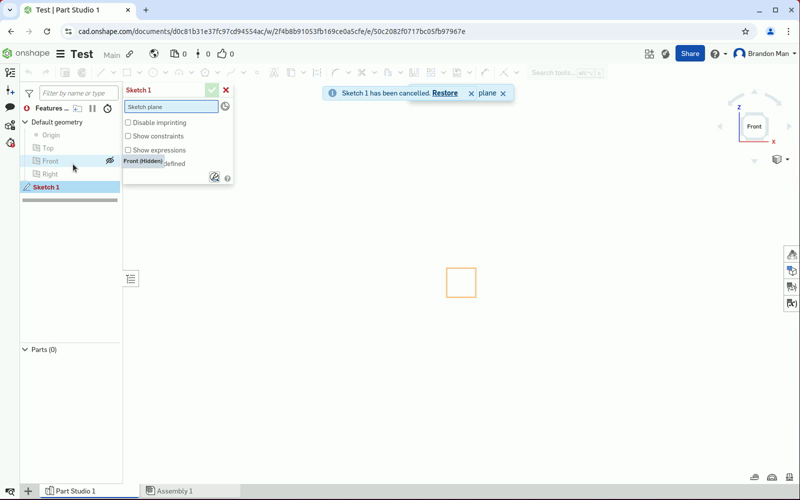
click(73, 163)
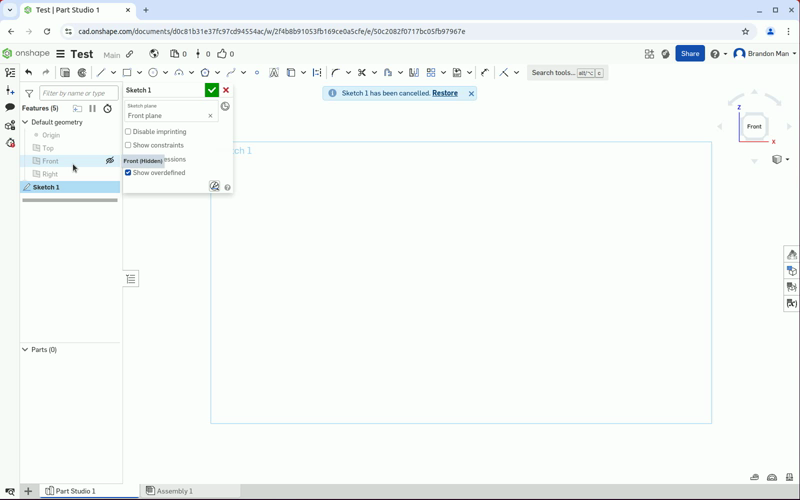
mouse_move(73, 352)
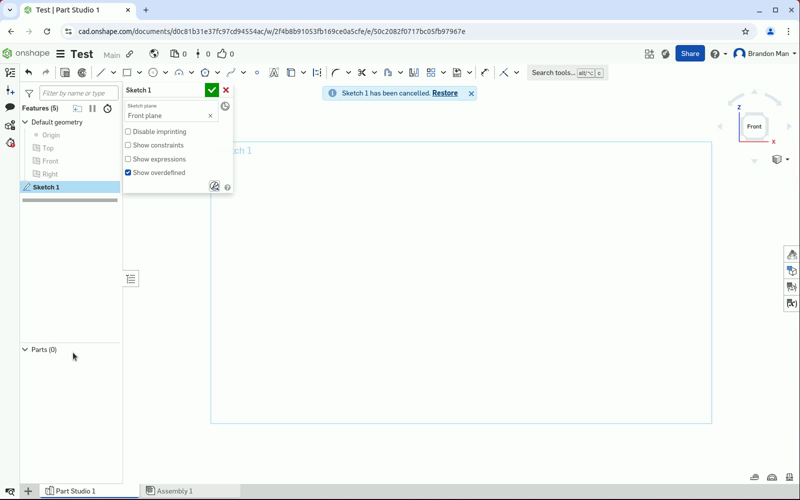
key(y)
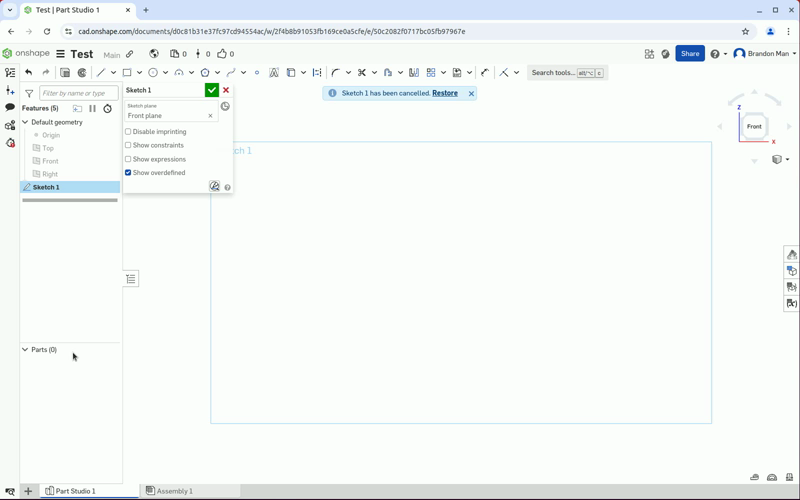
key(a)
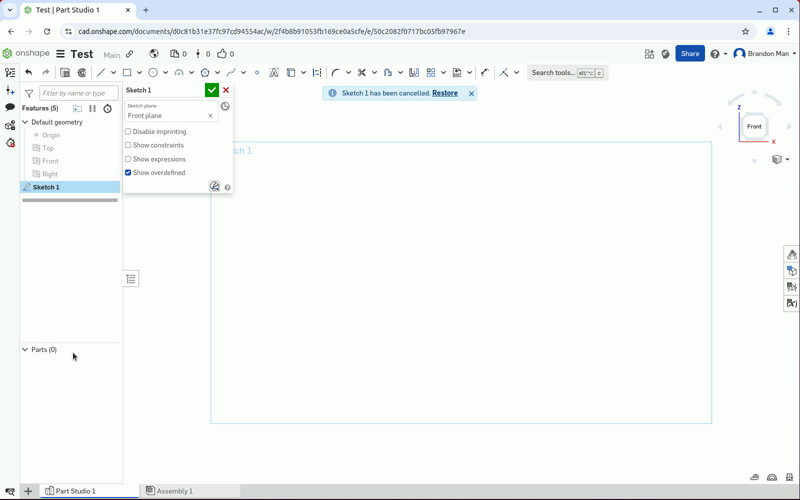
key_down(shift)
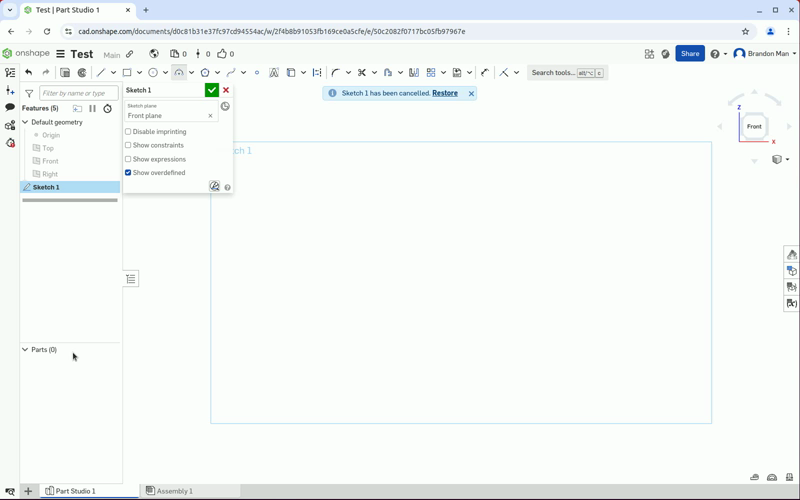
mouse_move(348, 319)
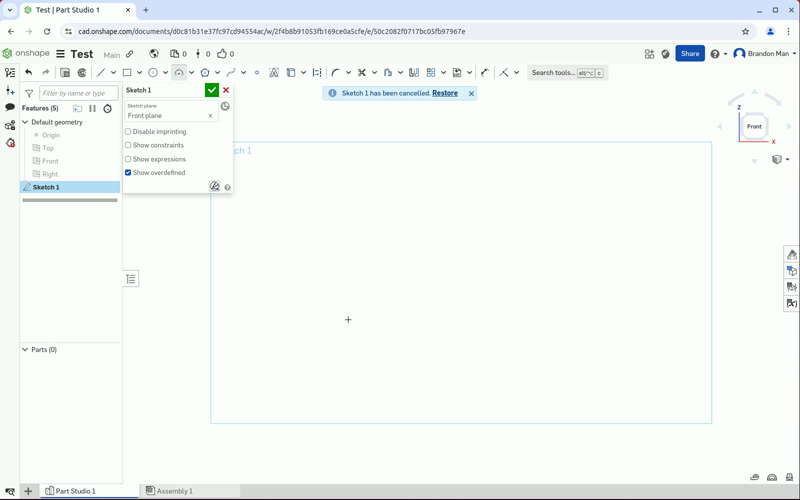
click(348, 319)
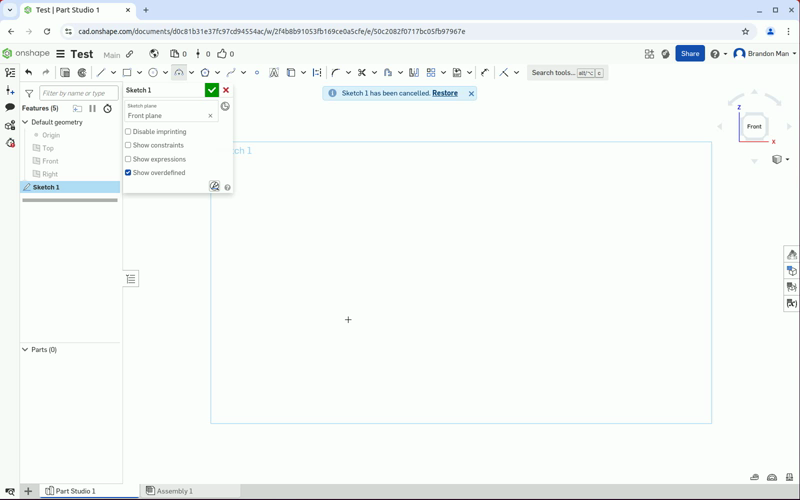
key_up(shift)
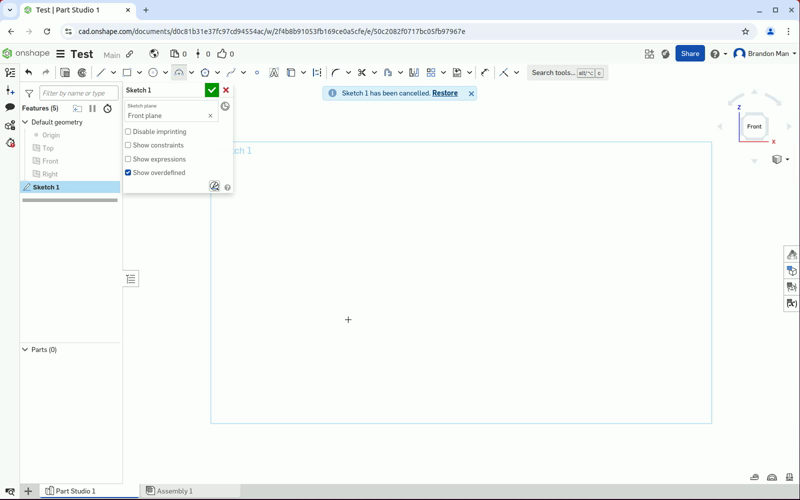
key_down(shift)
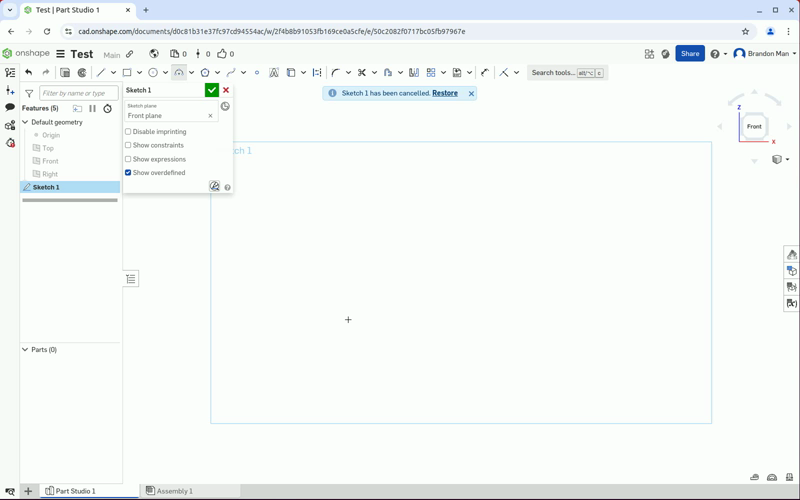
mouse_move(362, 333)
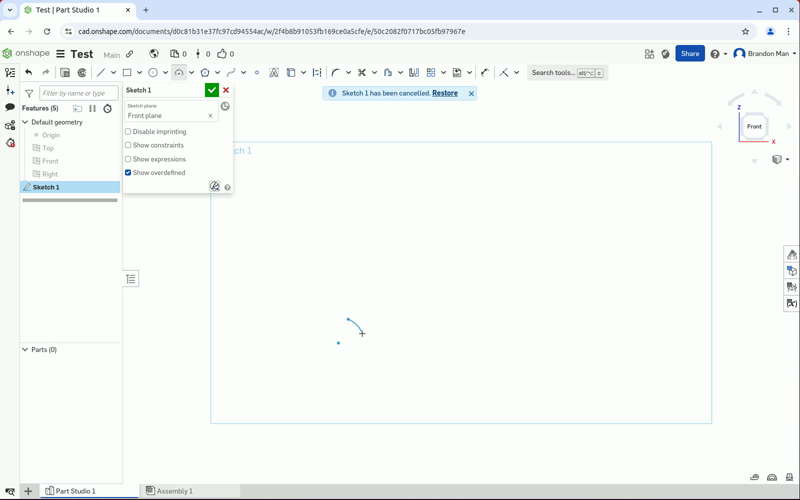
click(362, 333)
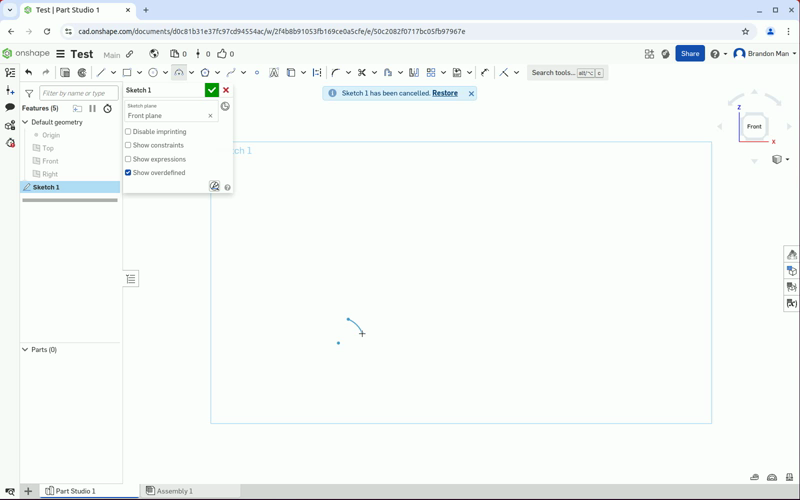
mouse_move(352, 329)
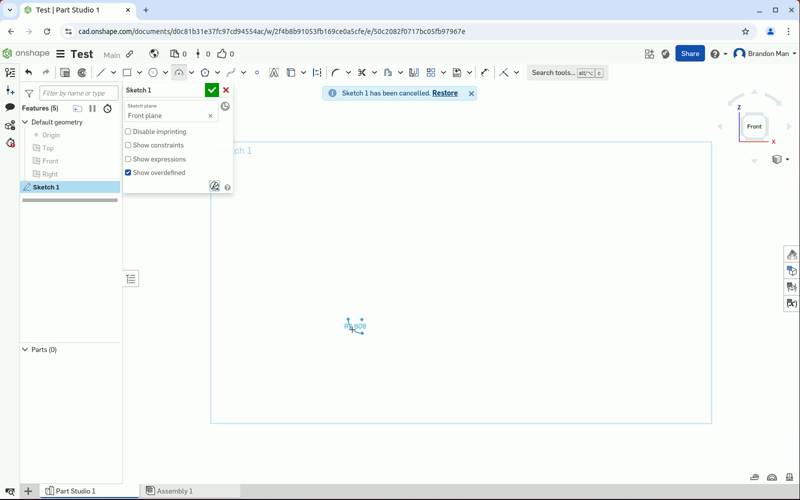
click(352, 329)
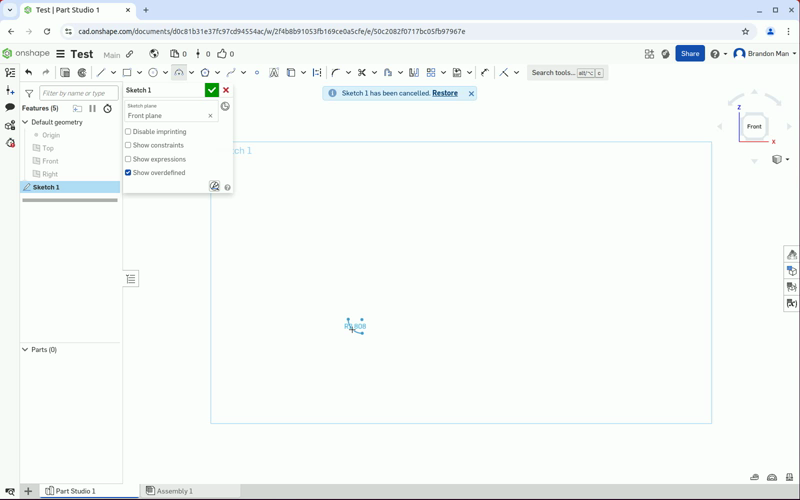
key_up(shift)
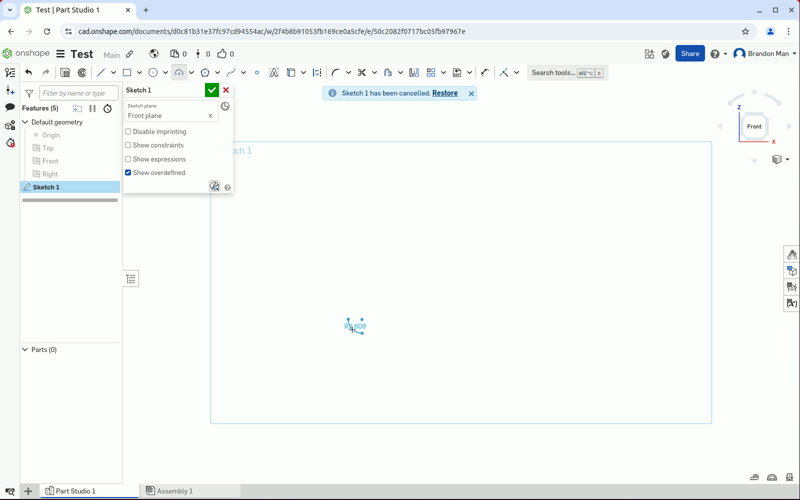
key(esc)
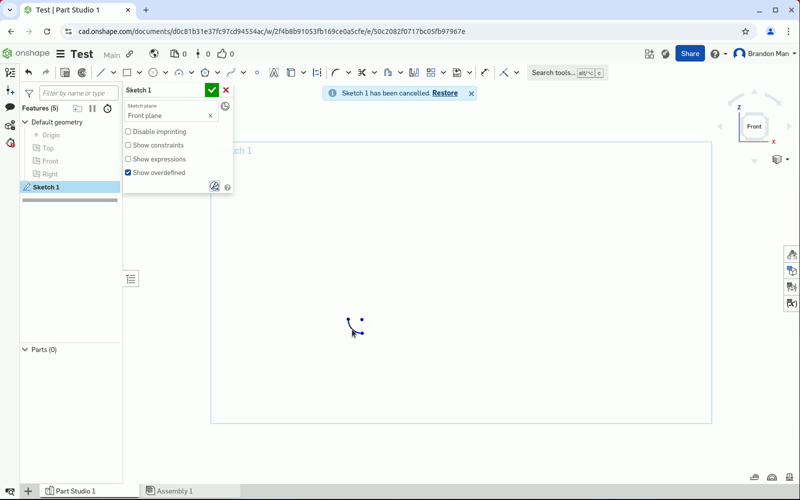
key(l)
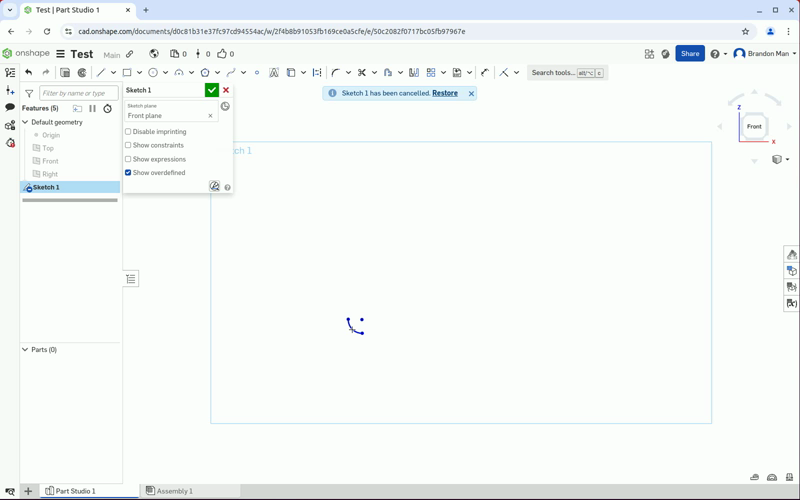
mouse_move(362, 333)
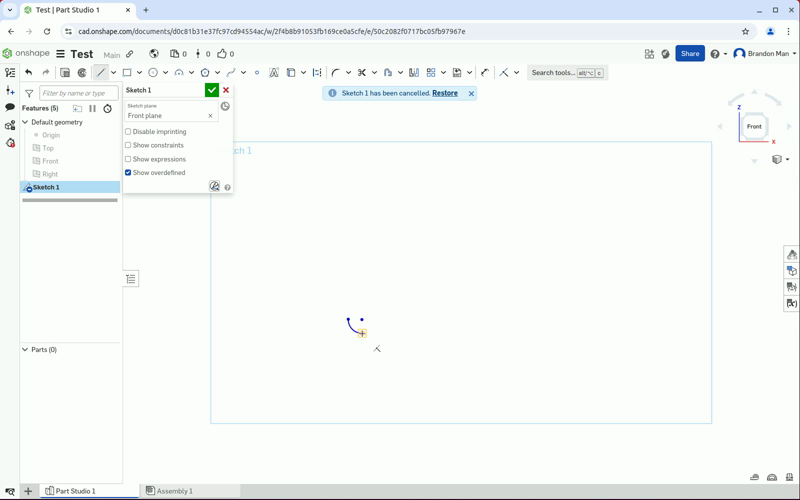
click(362, 333)
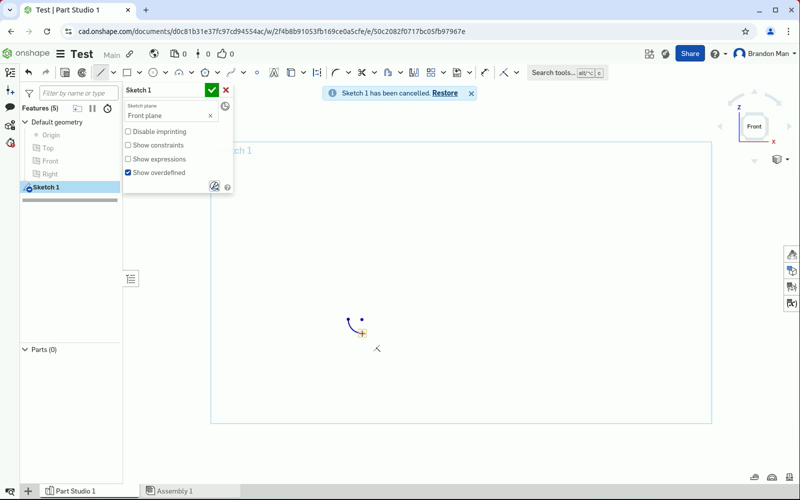
key_down(shift)
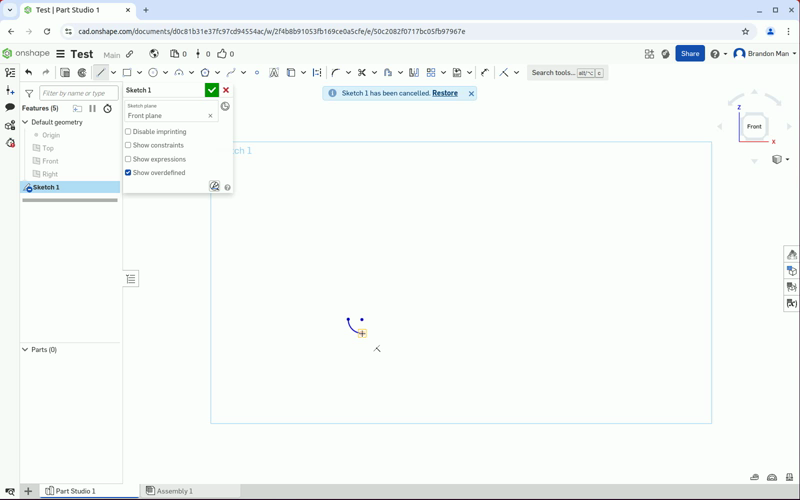
mouse_move(558, 333)
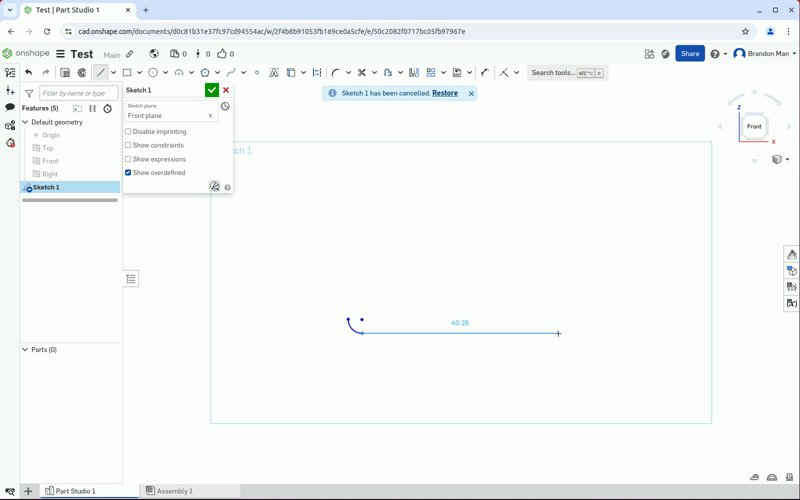
click(558, 333)
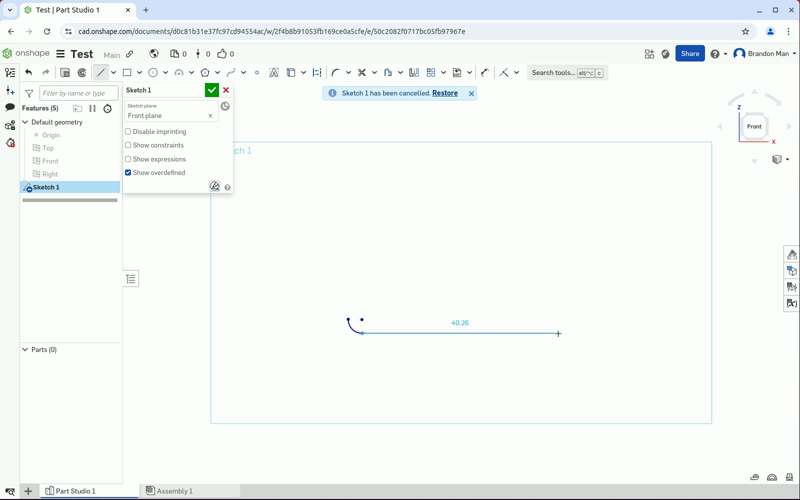
key_up(shift)
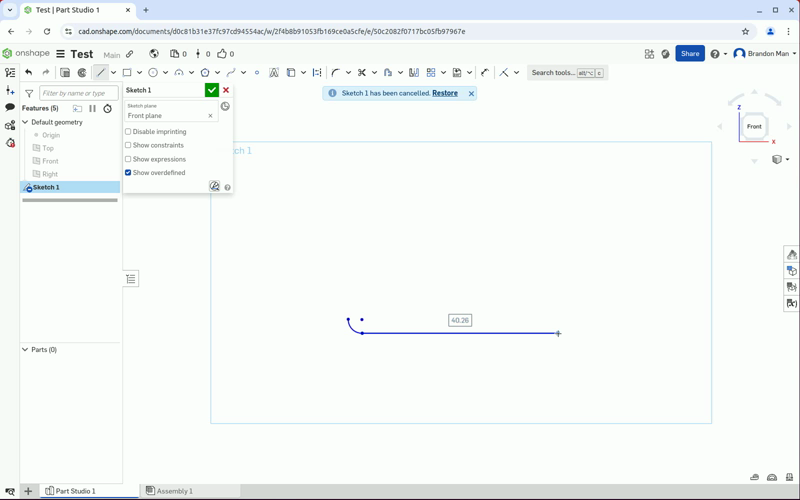
key(esc)
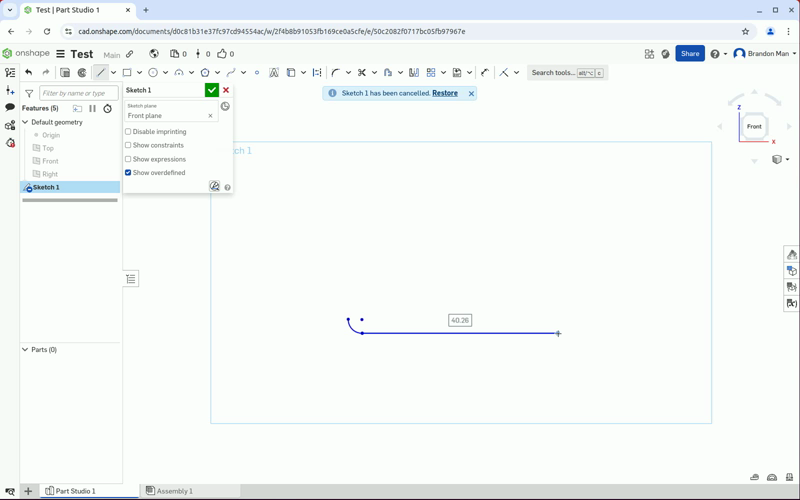
key(a)
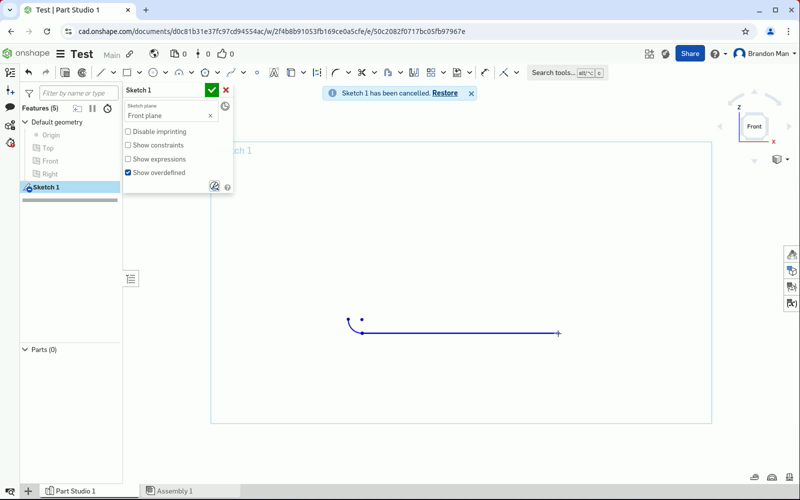
mouse_move(558, 333)
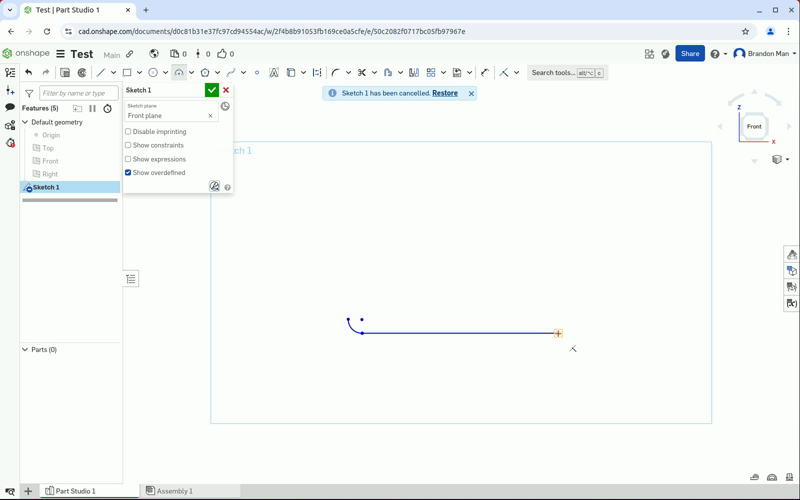
click(558, 333)
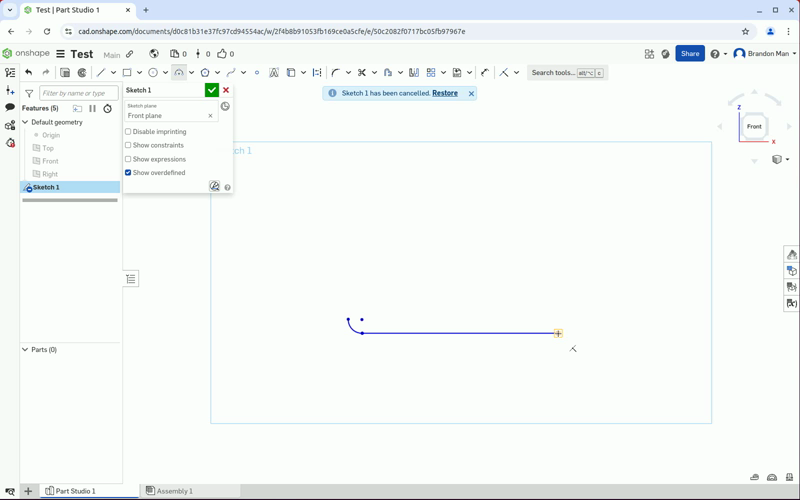
key_down(shift)
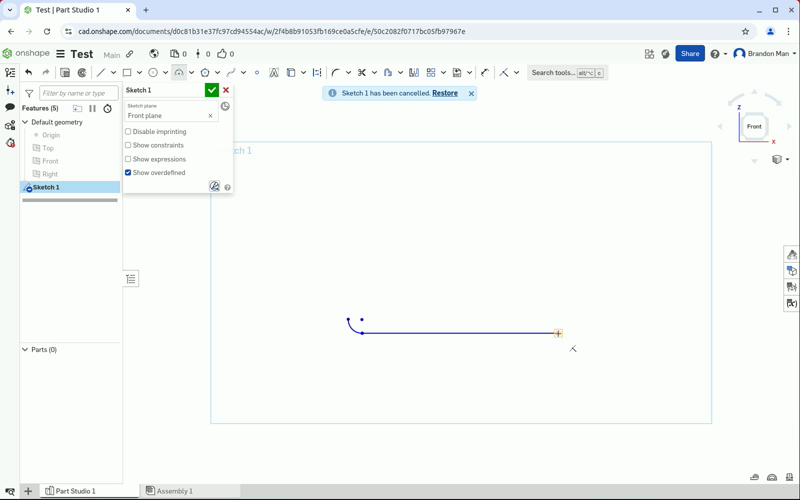
mouse_move(572, 319)
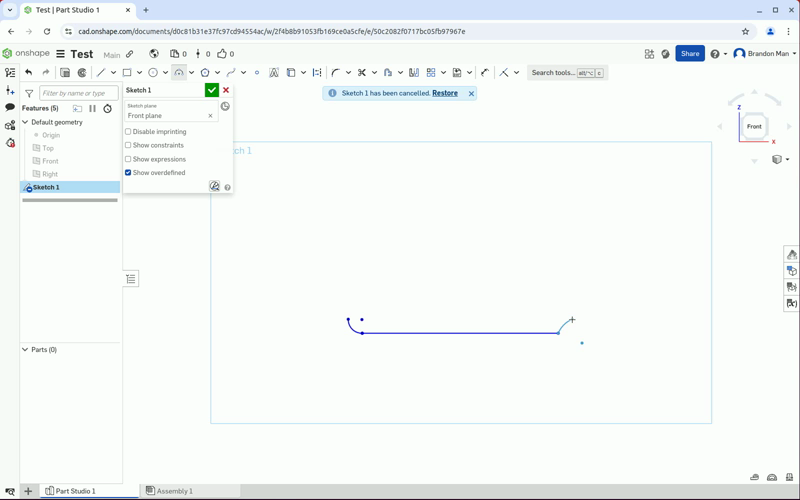
click(572, 319)
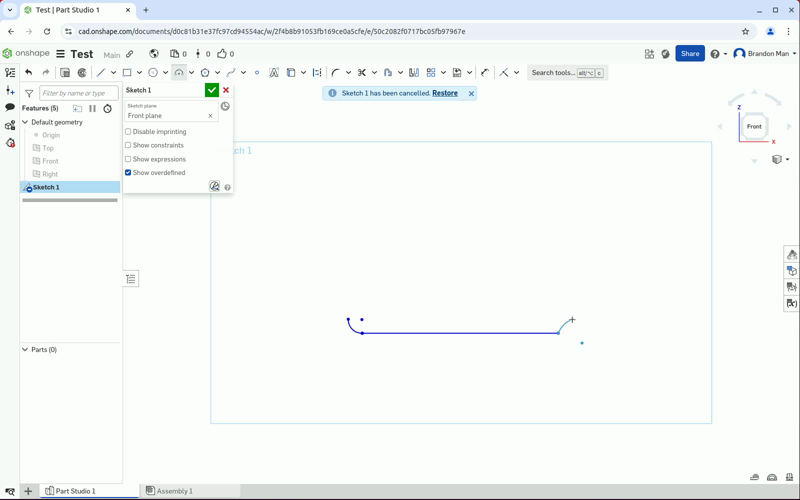
mouse_move(567, 329)
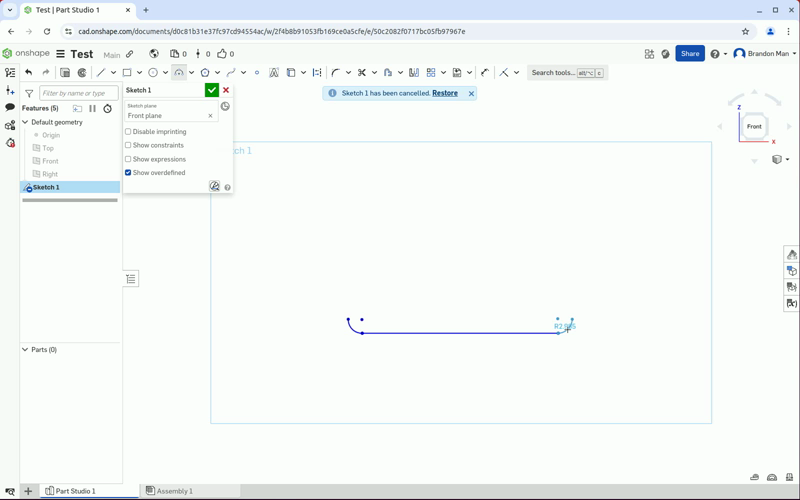
click(567, 329)
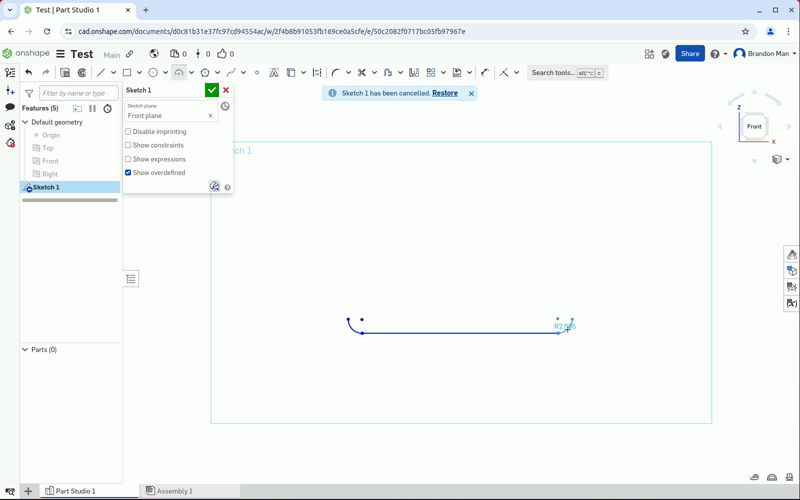
key_up(shift)
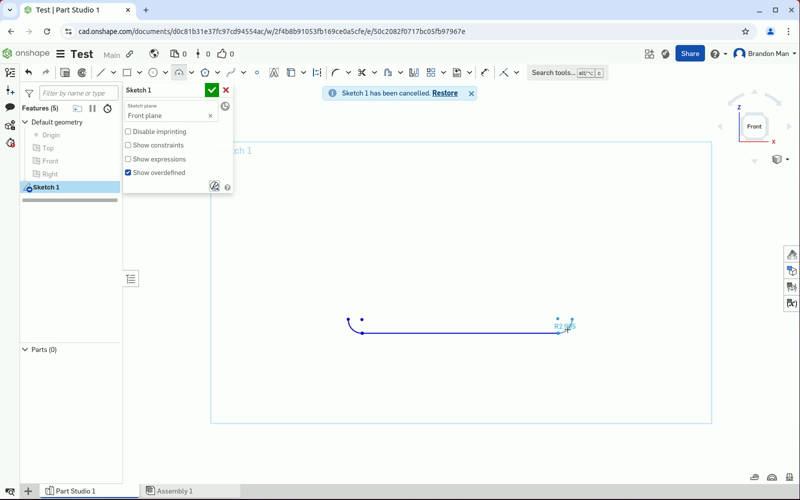
key(esc)
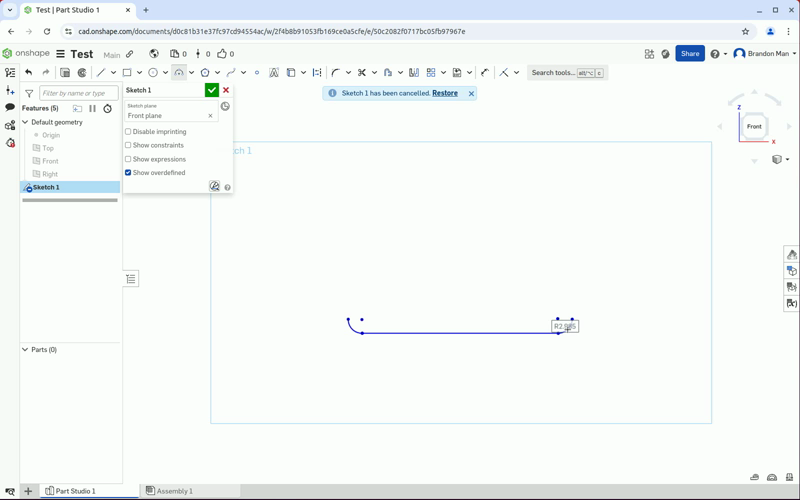
key(l)
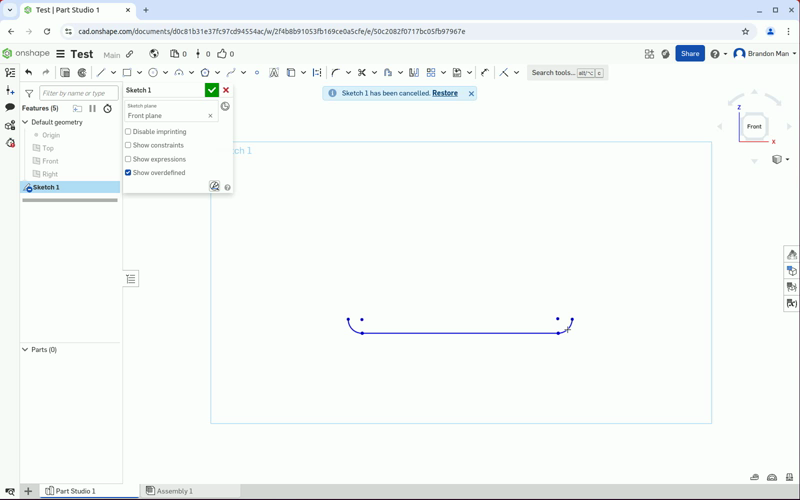
mouse_move(572, 319)
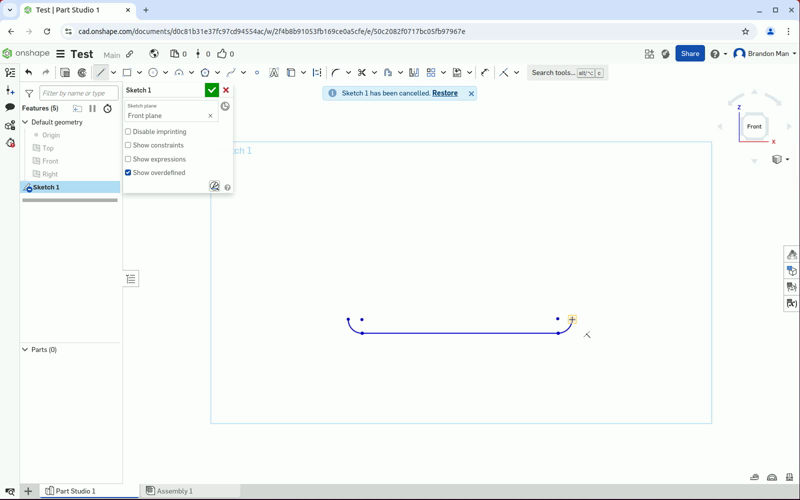
click(572, 319)
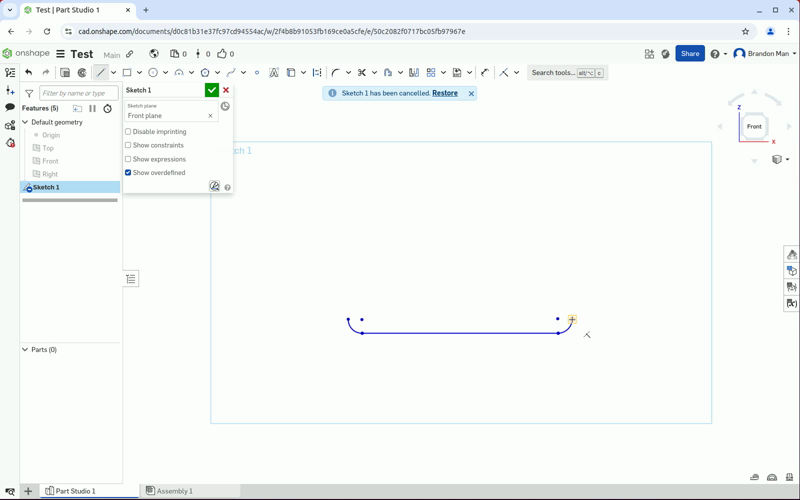
key_down(shift)
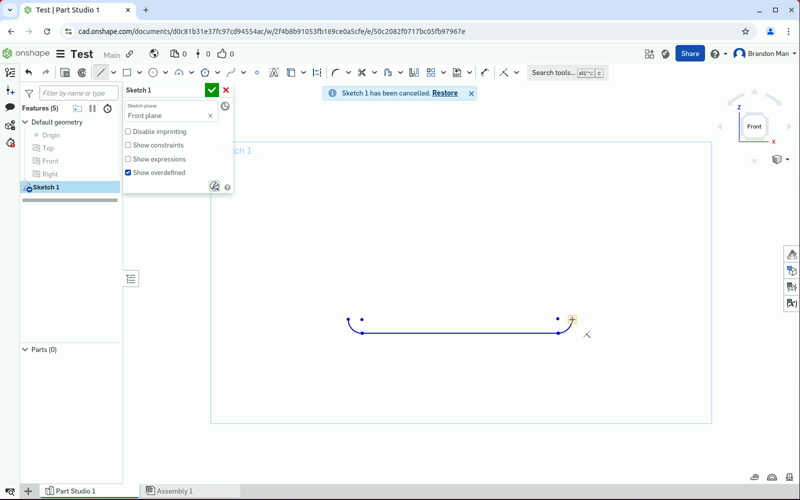
mouse_move(572, 246)
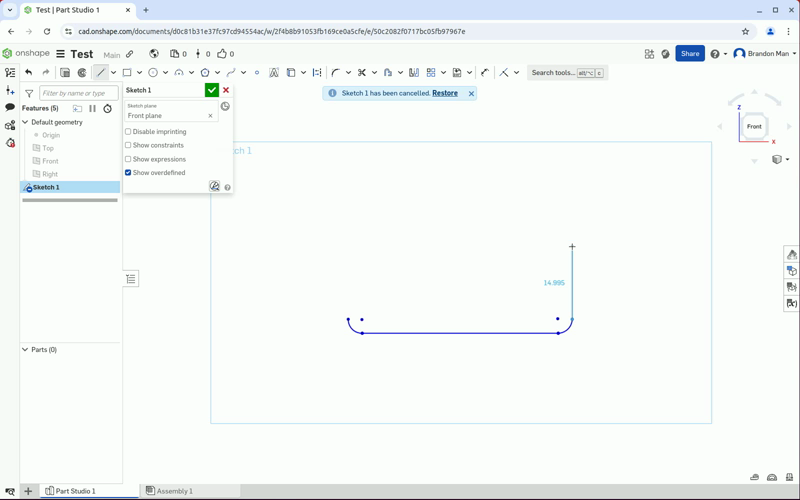
click(572, 246)
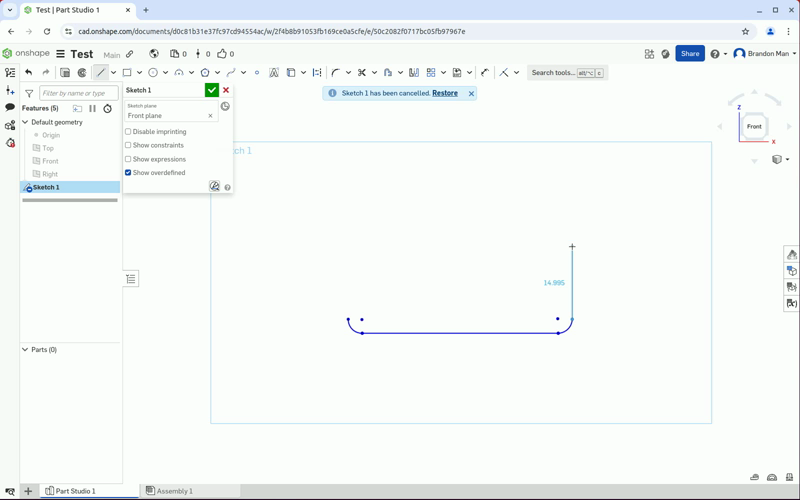
key_up(shift)
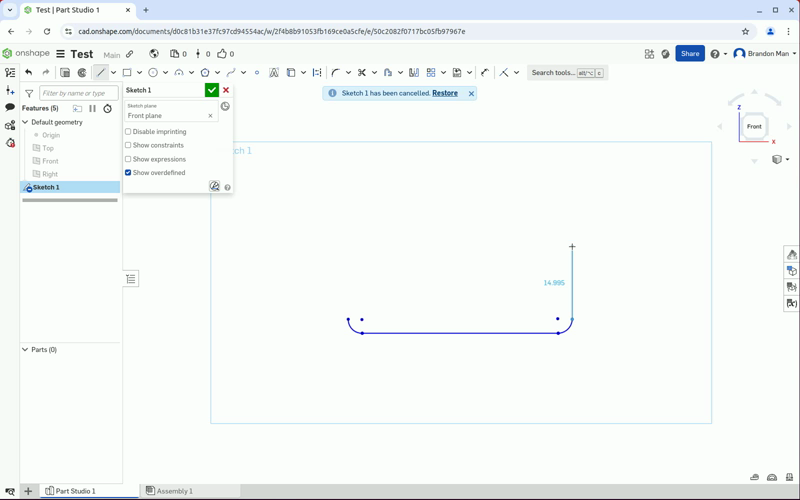
key(esc)
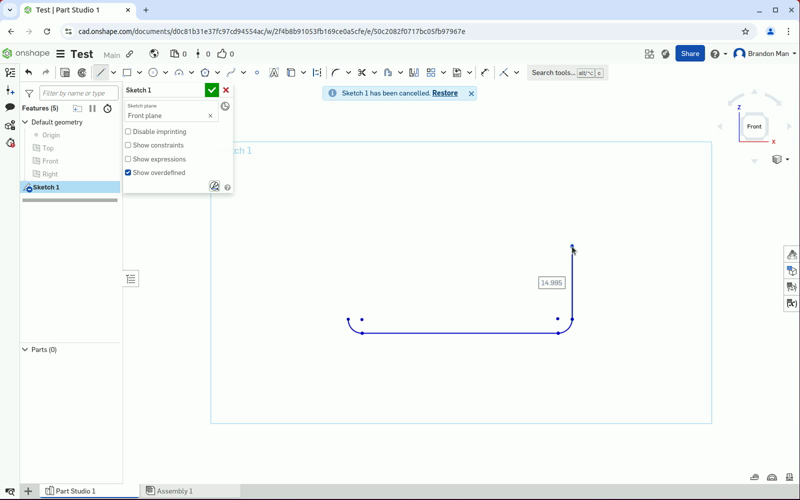
key(a)
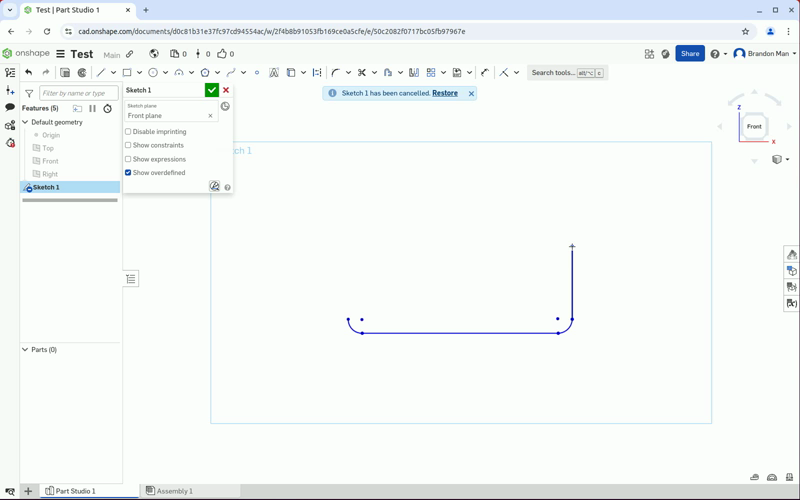
mouse_move(572, 246)
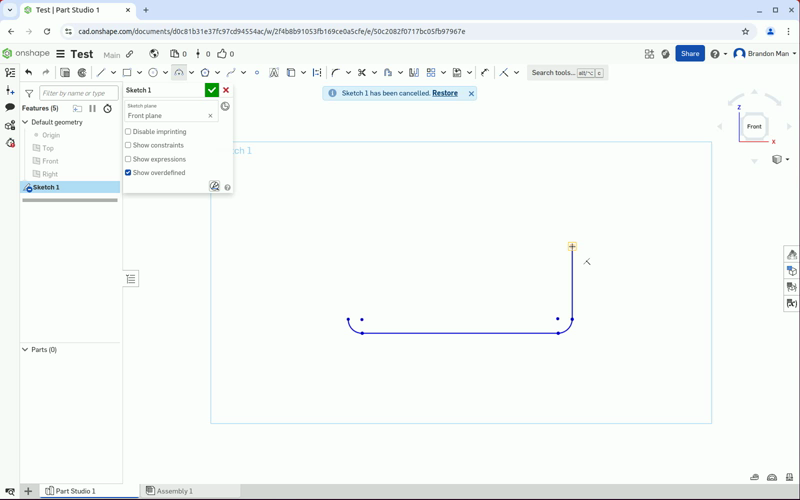
click(572, 246)
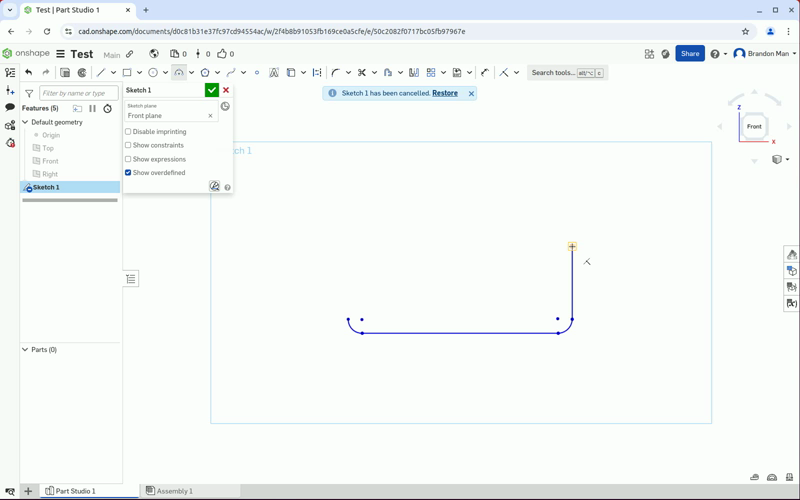
key_down(shift)
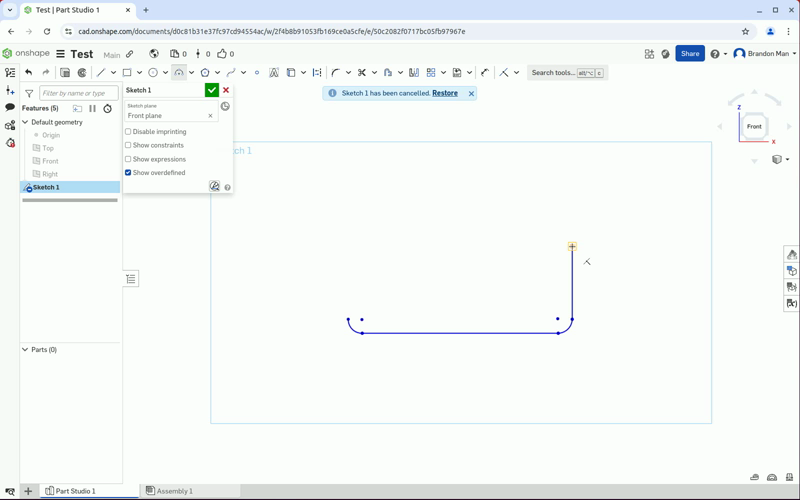
mouse_move(558, 234)
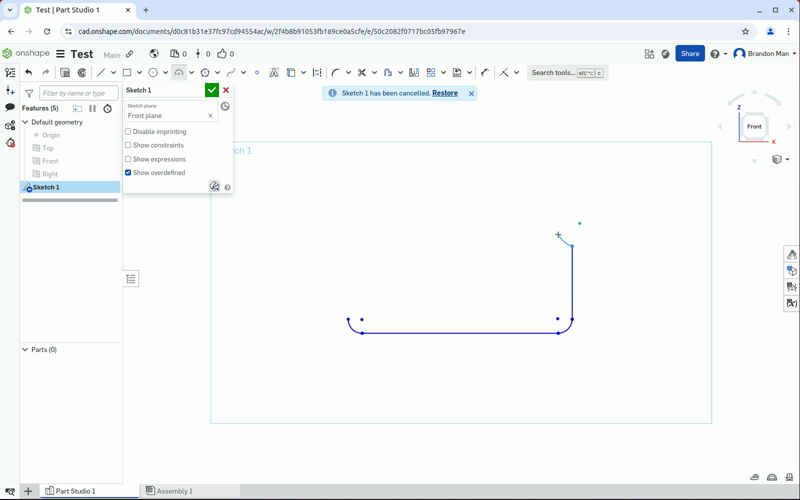
click(558, 234)
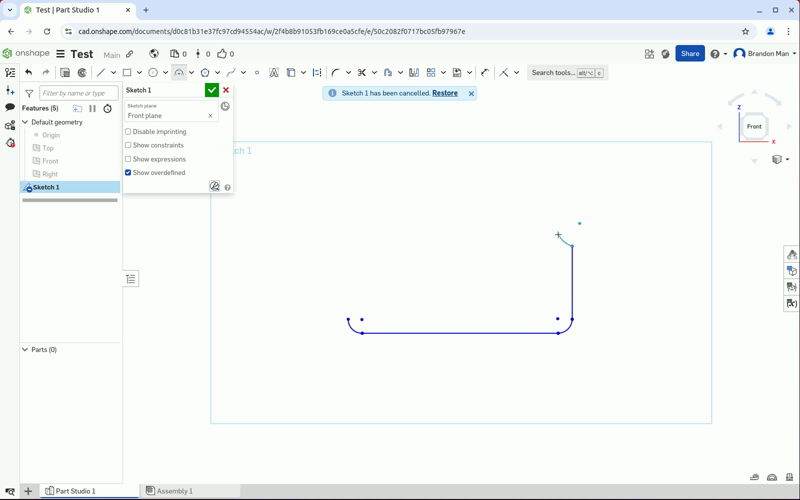
mouse_move(567, 237)
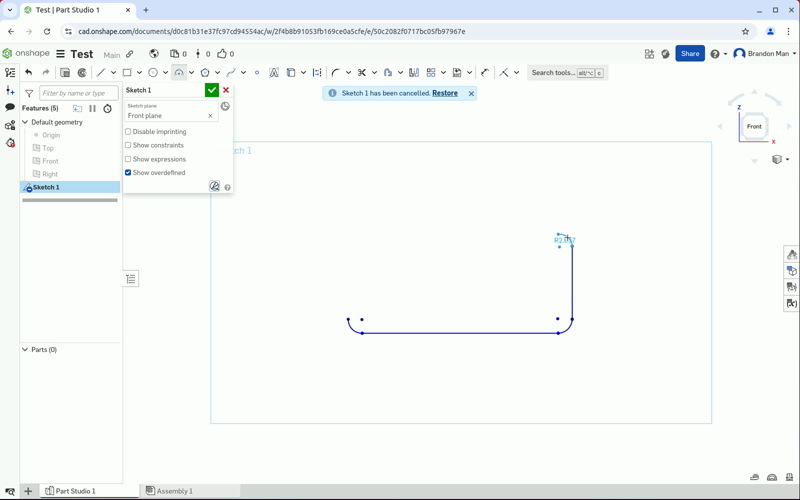
click(567, 237)
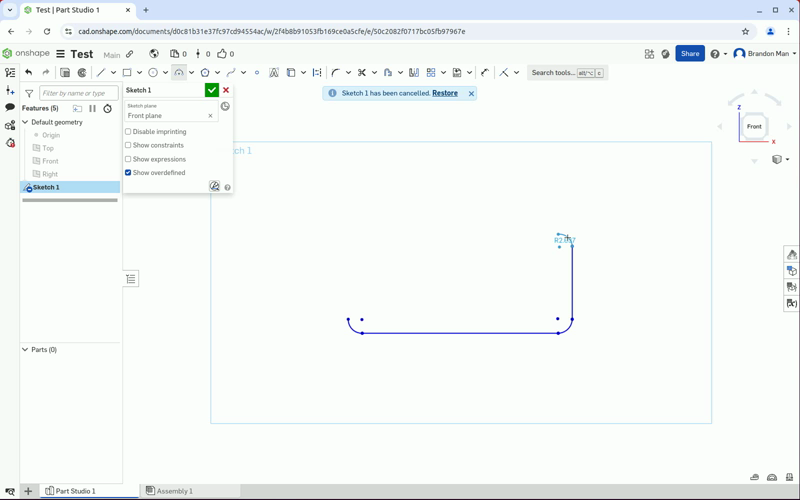
key_up(shift)
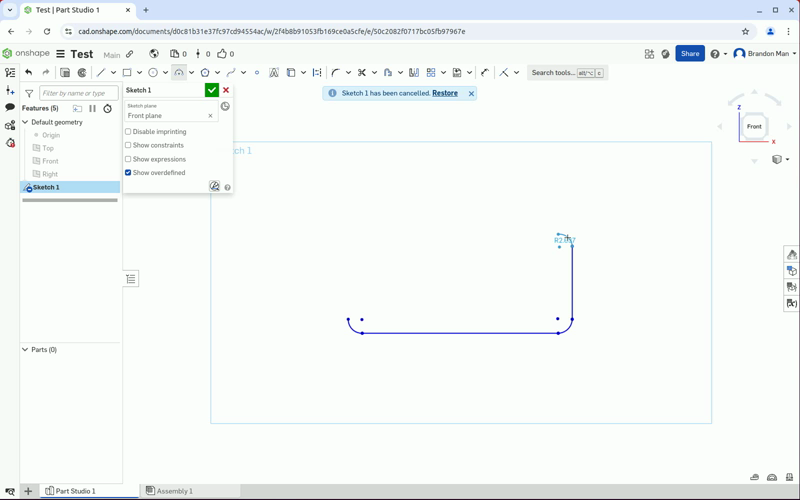
key(esc)
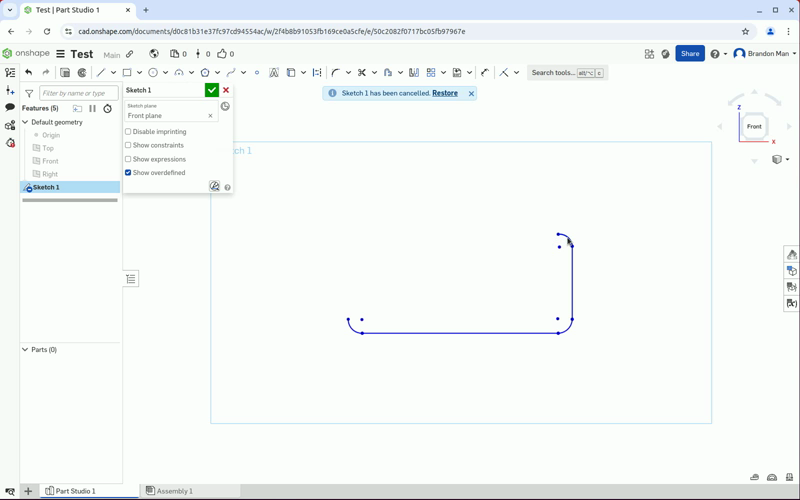
key(l)
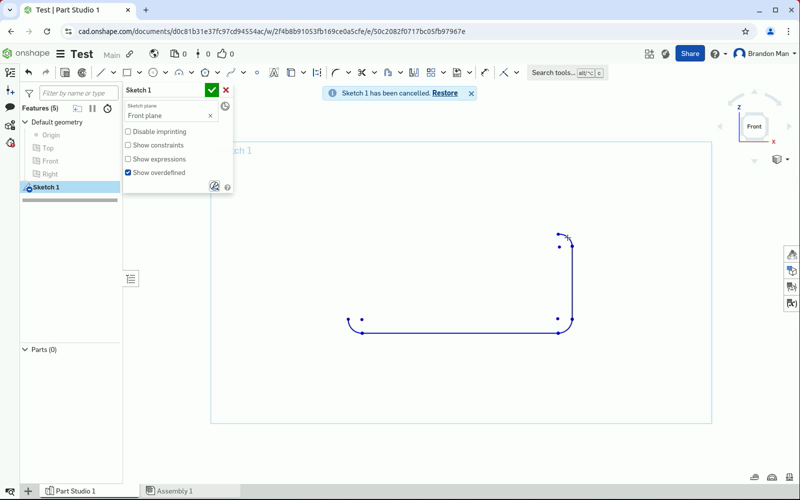
mouse_move(558, 234)
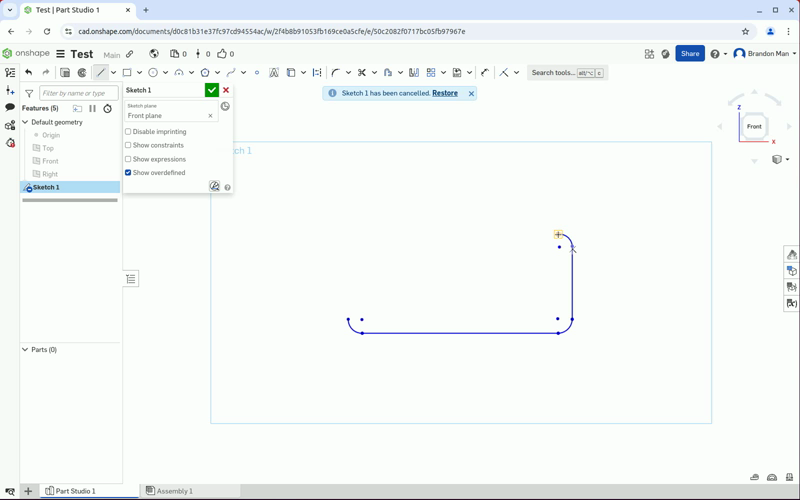
click(558, 234)
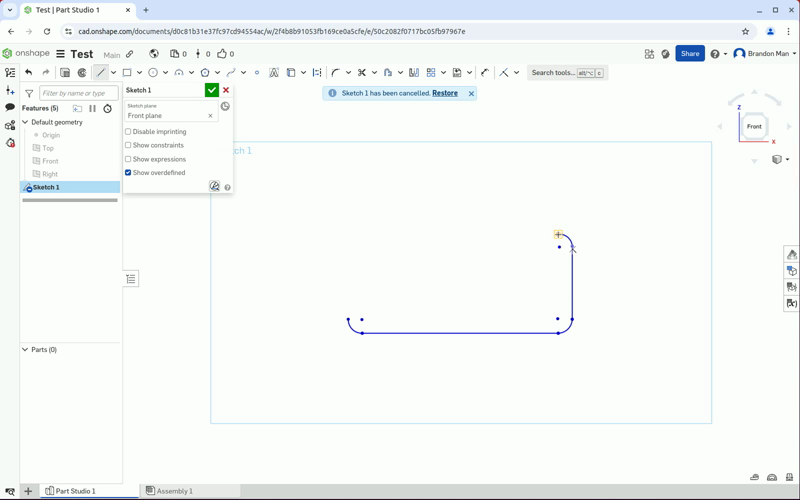
key_down(shift)
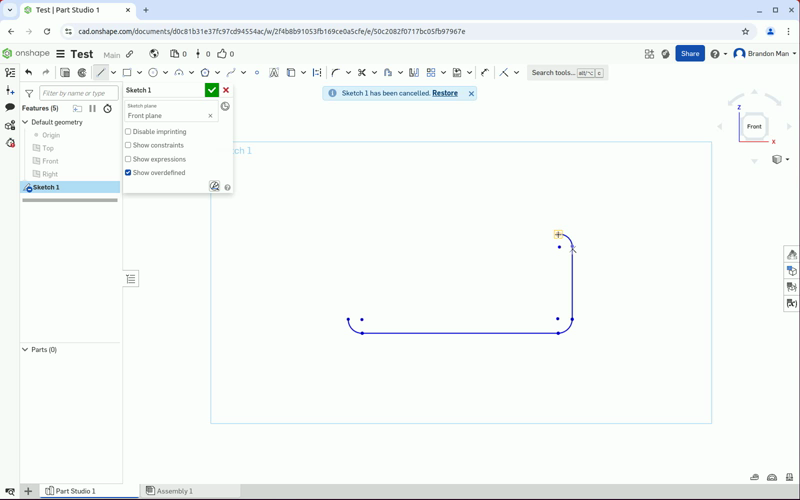
mouse_move(362, 234)
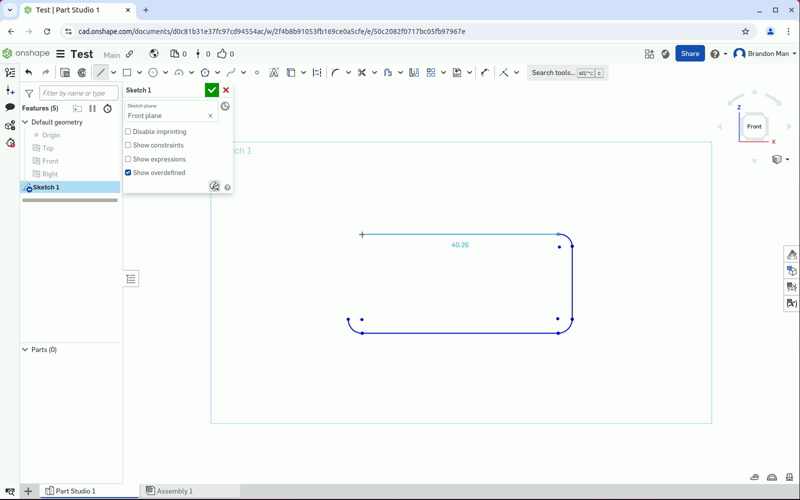
click(362, 234)
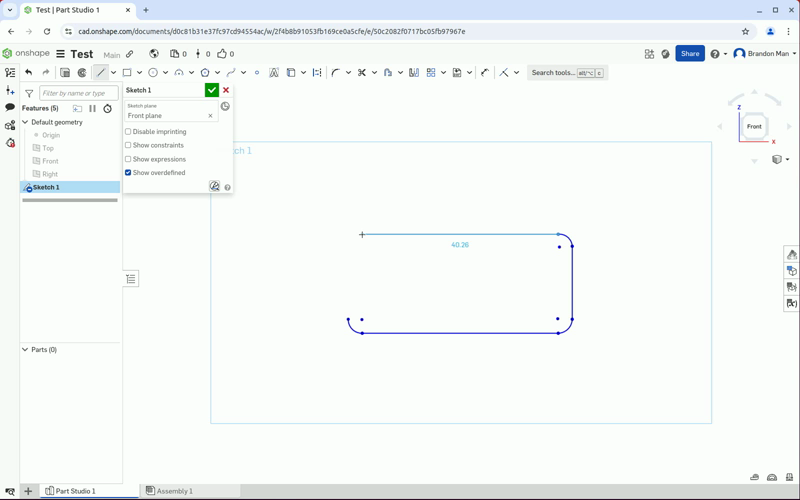
key_up(shift)
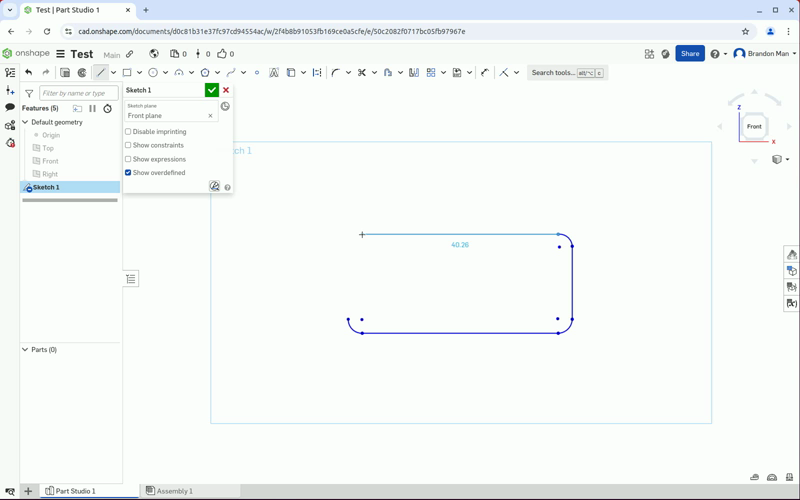
key(esc)
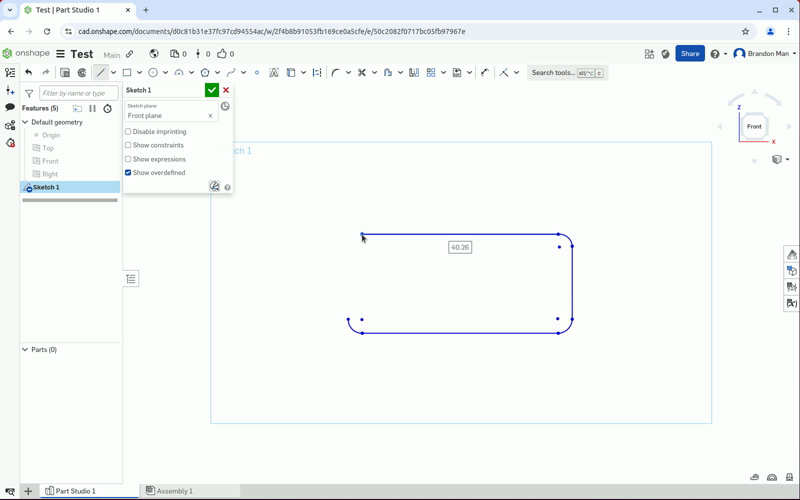
key(a)
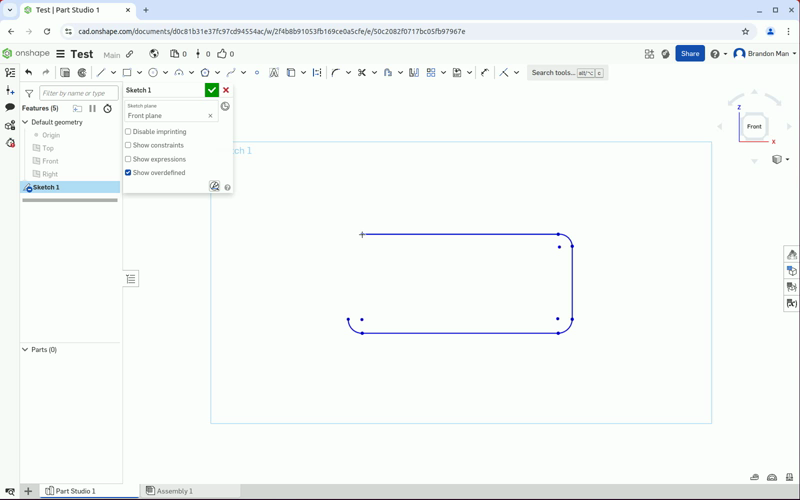
mouse_move(362, 234)
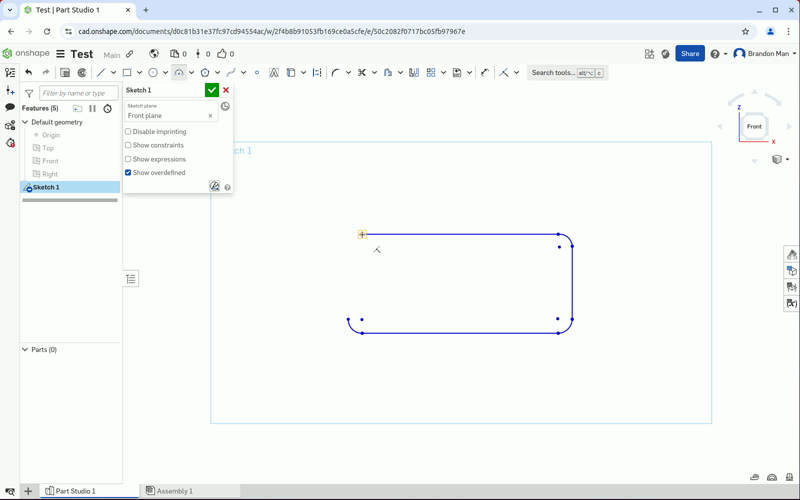
click(362, 234)
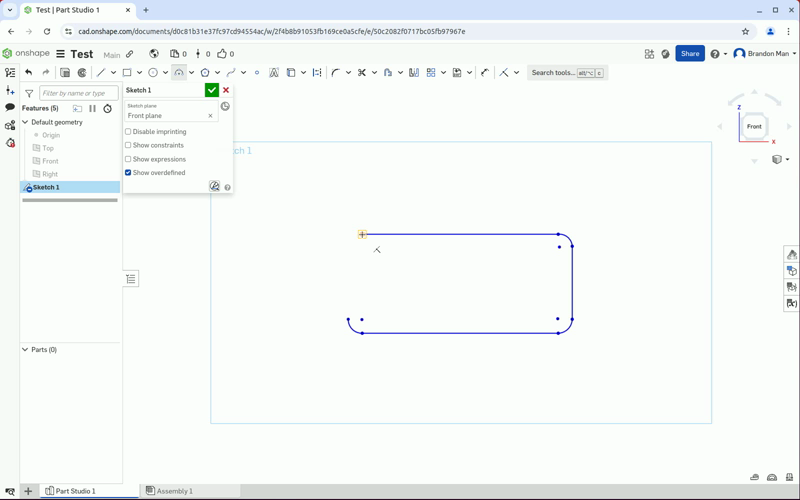
key_down(shift)
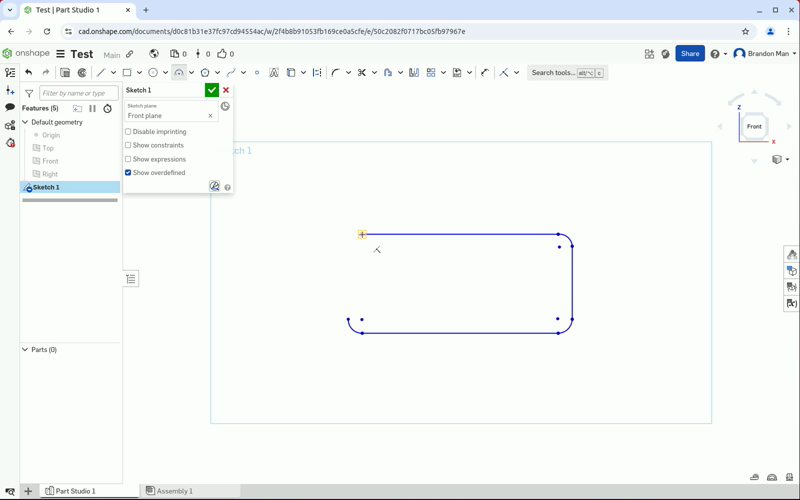
mouse_move(348, 246)
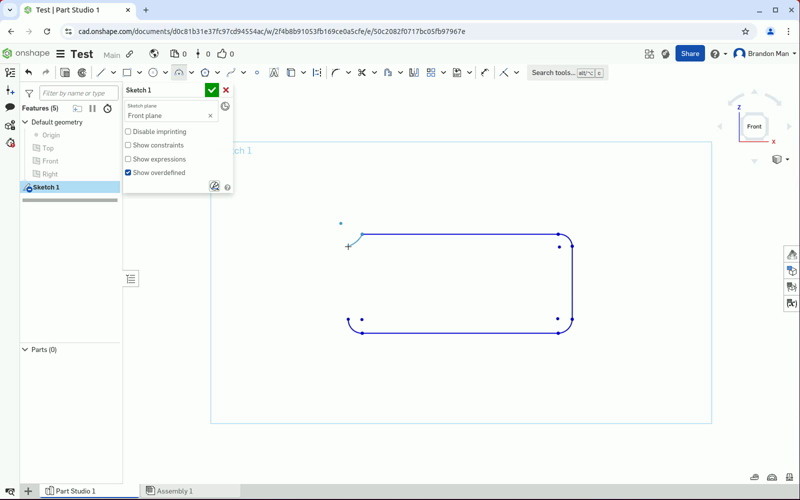
click(348, 246)
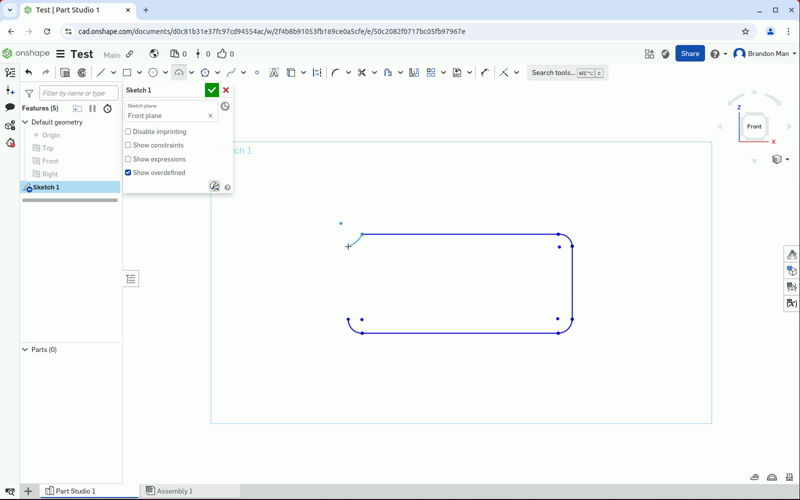
mouse_move(352, 237)
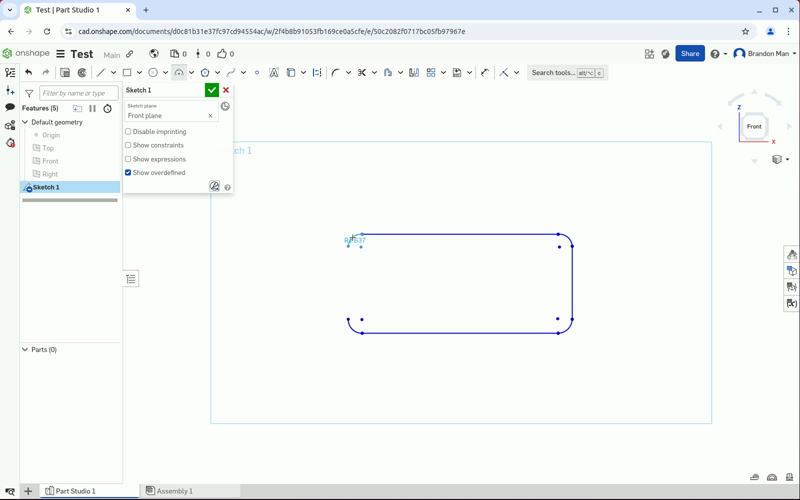
click(352, 237)
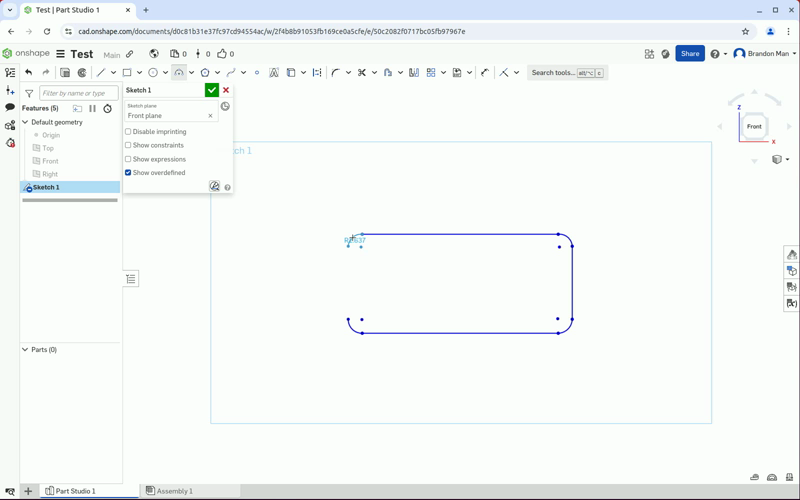
key_up(shift)
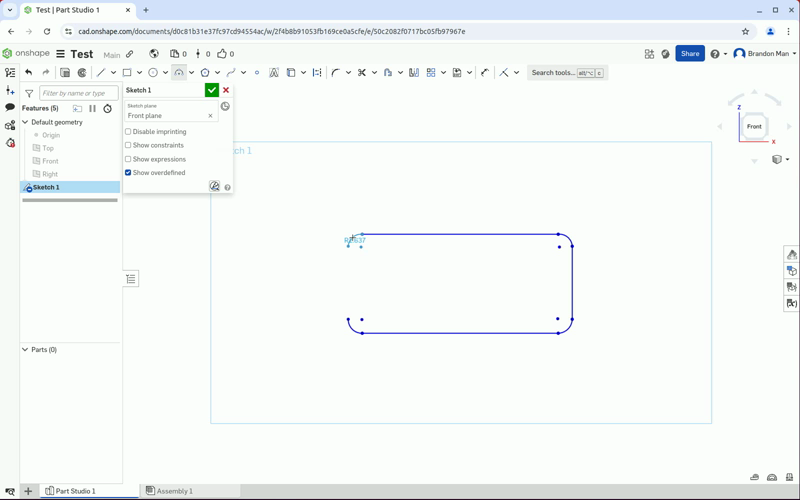
key(esc)
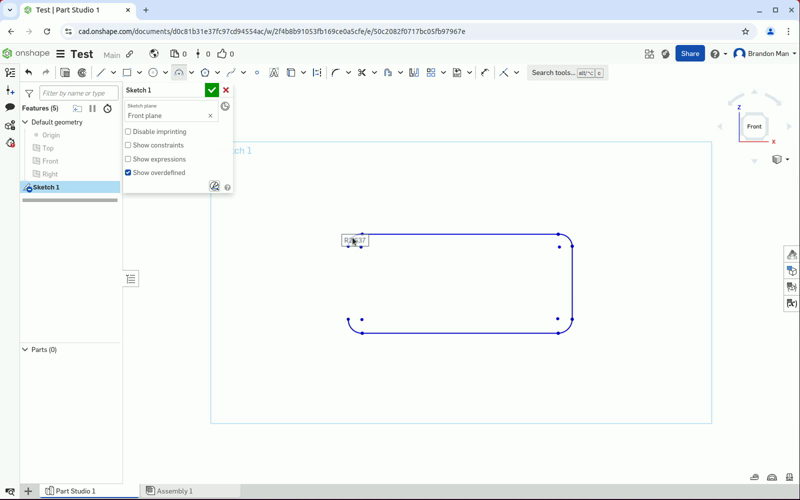
key(l)
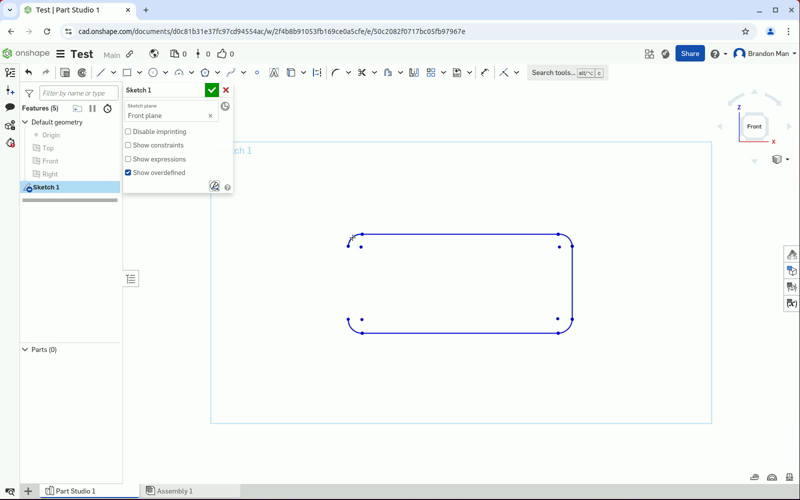
mouse_move(348, 246)
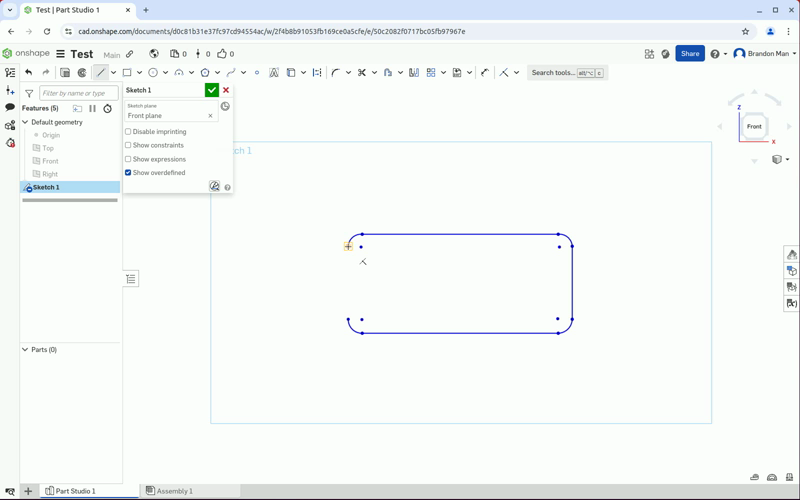
click(348, 246)
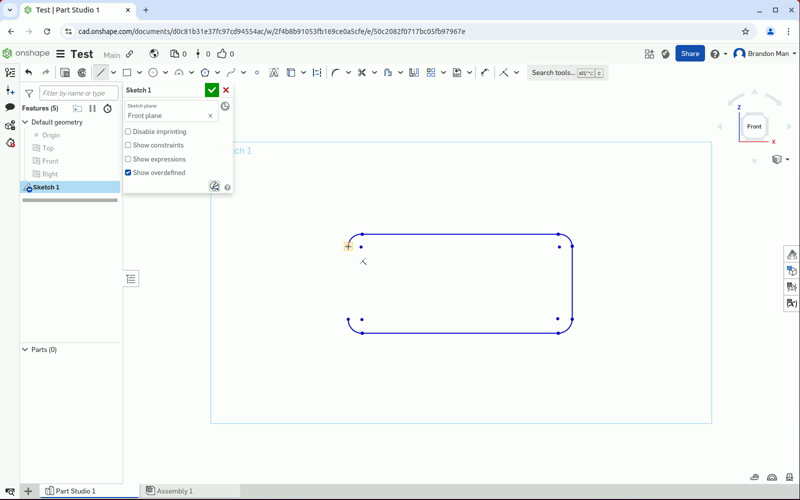
key_down(shift)
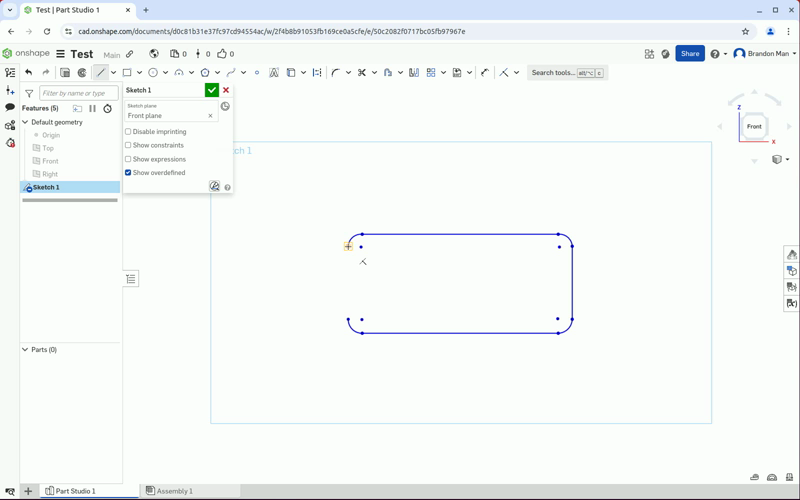
mouse_move(348, 319)
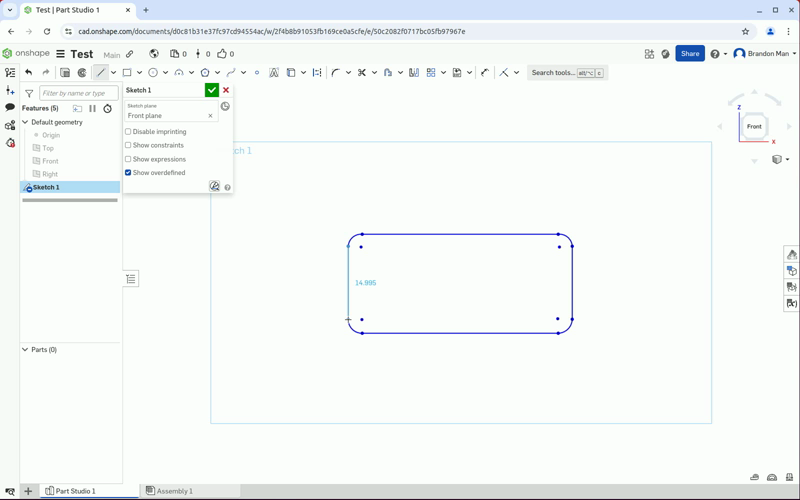
key_up(shift)
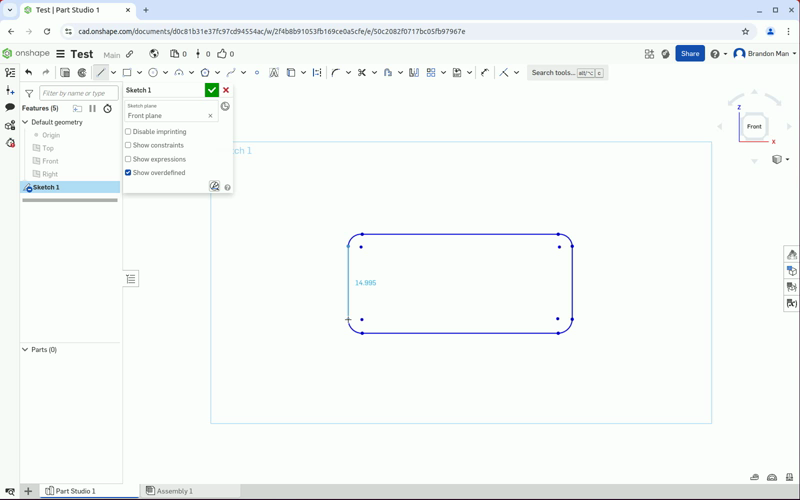
click(348, 319)
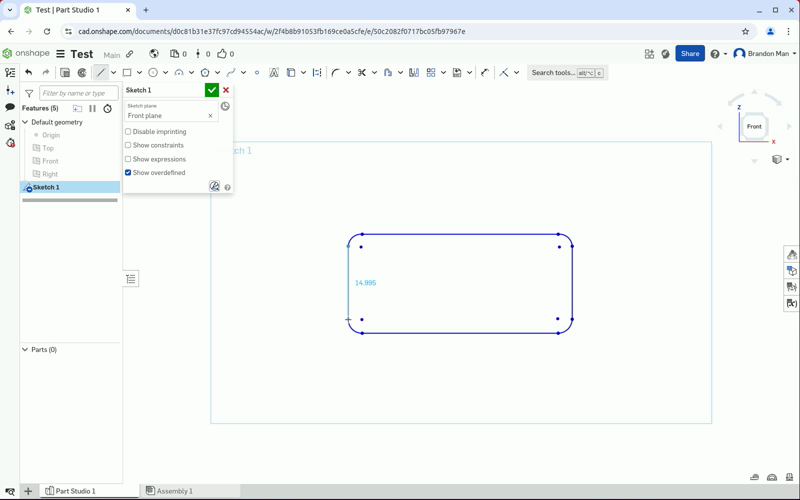
key(esc)
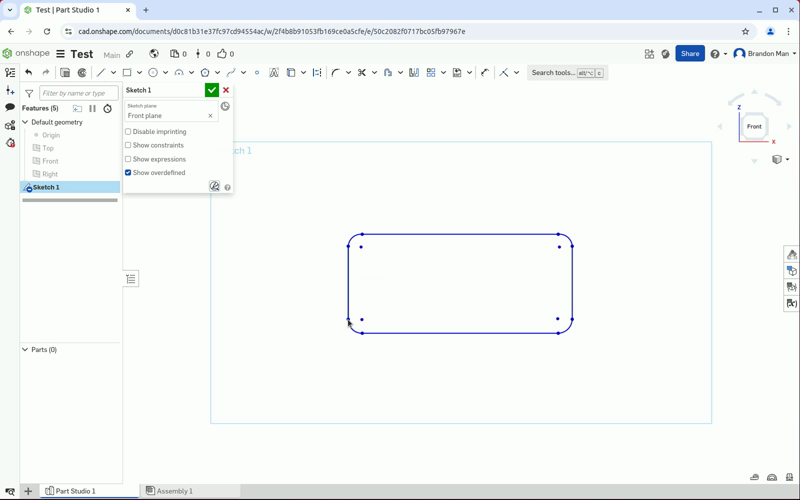
key(c)
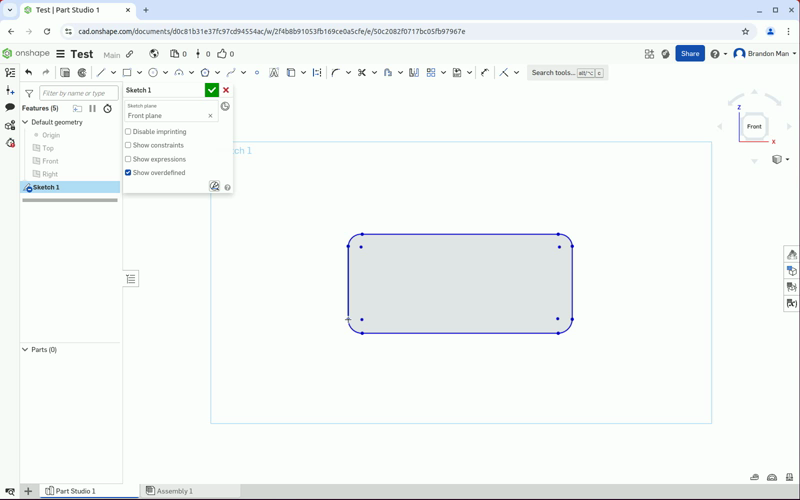
key_down(shift)
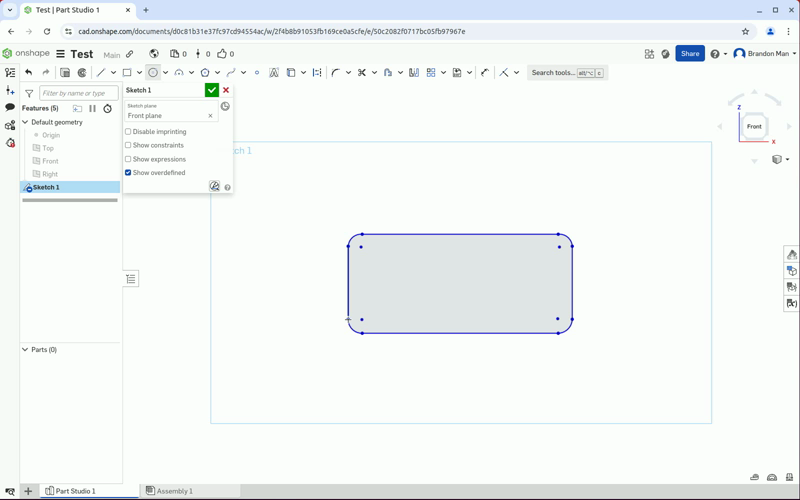
mouse_move(402, 283)
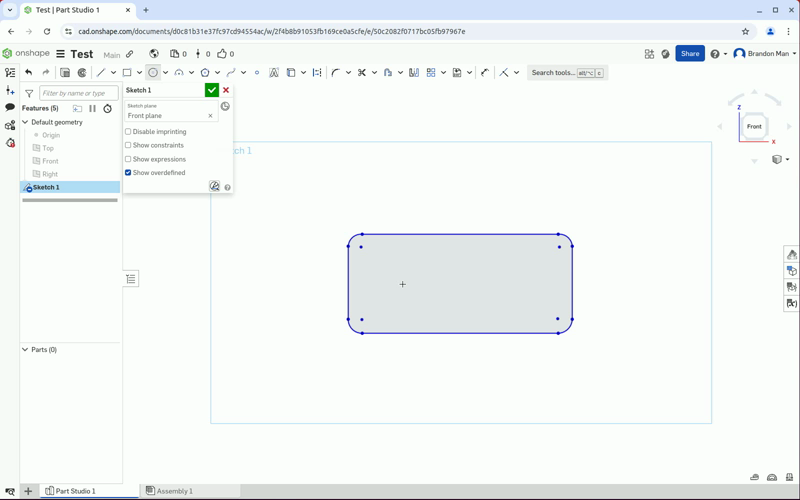
click(402, 283)
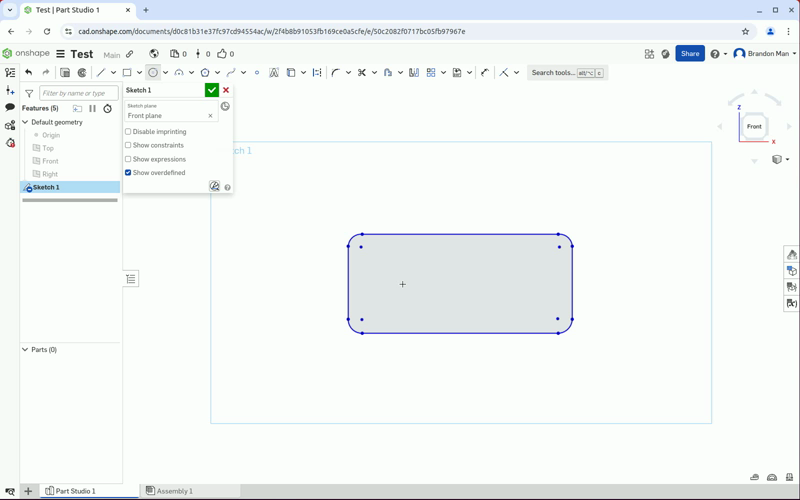
key_up(shift)
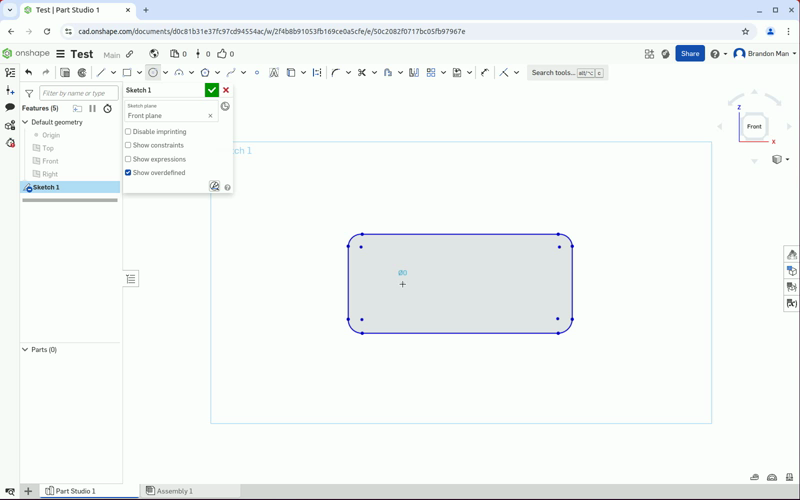
mouse_move(423, 283)
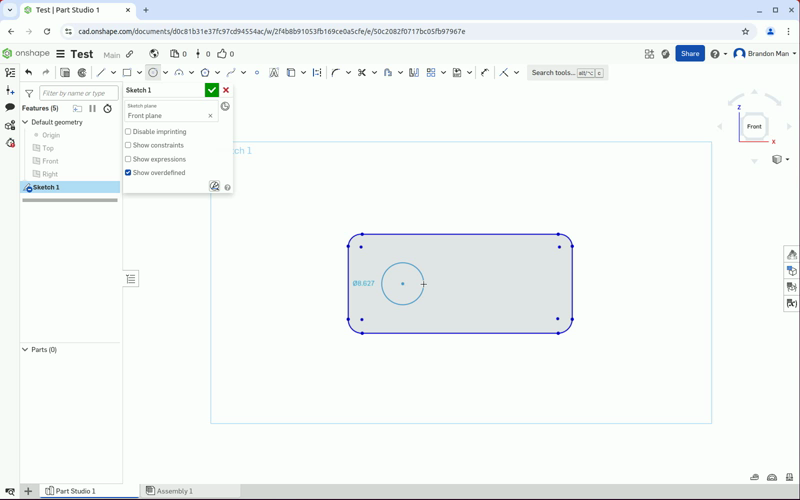
click(423, 283)
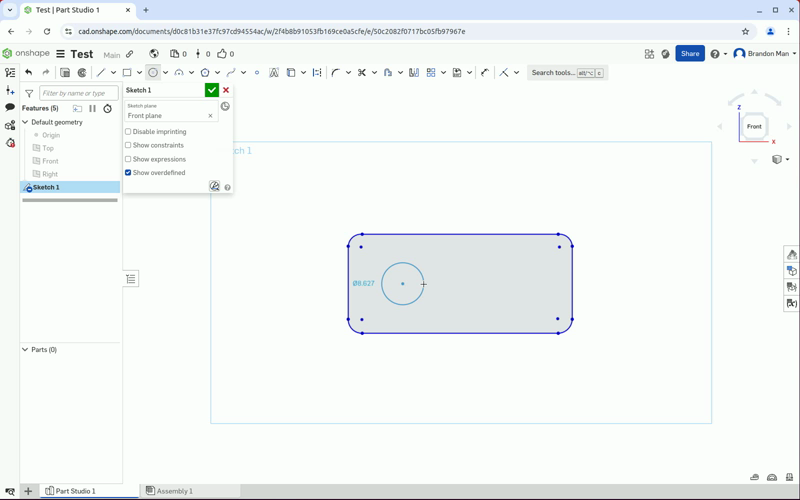
key(esc)
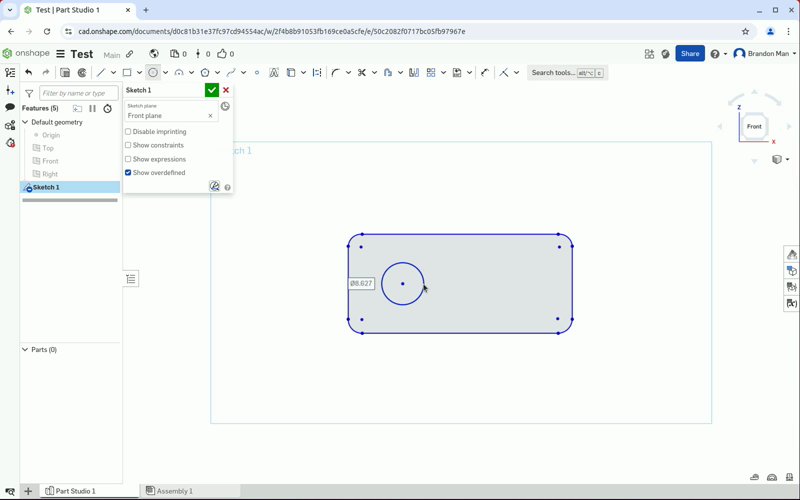
key(c)
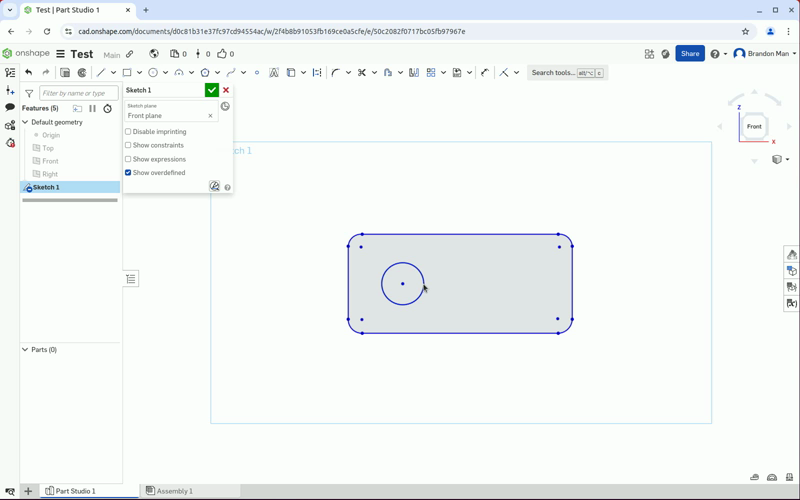
key_down(shift)
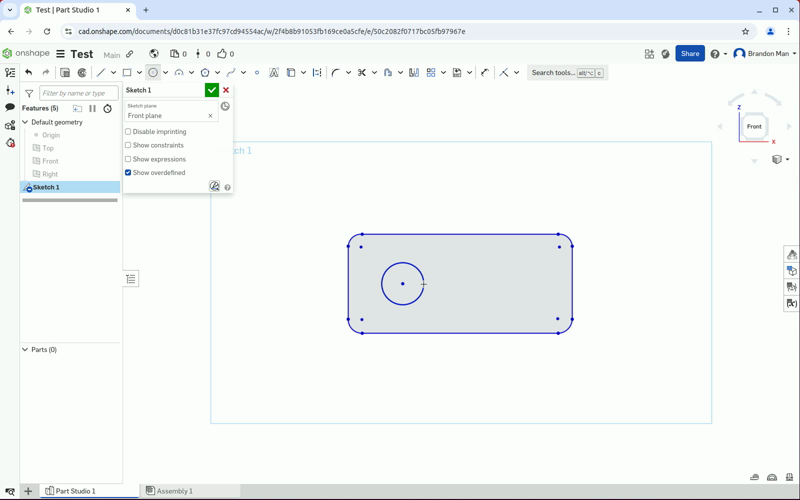
mouse_move(461, 283)
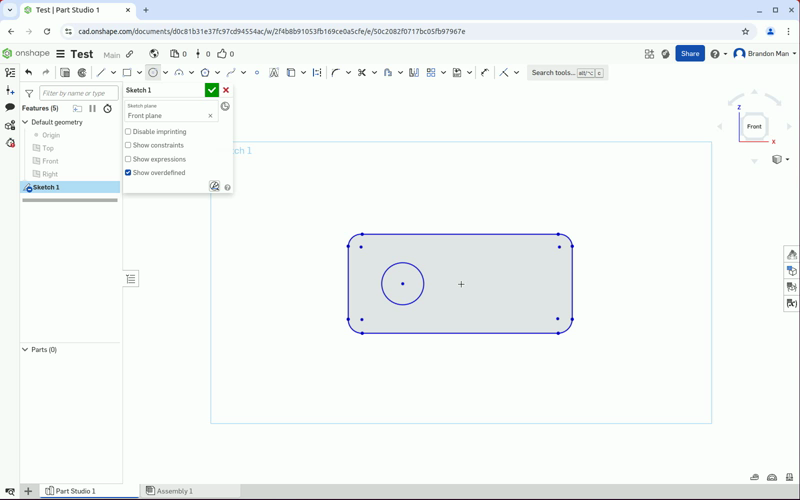
click(461, 283)
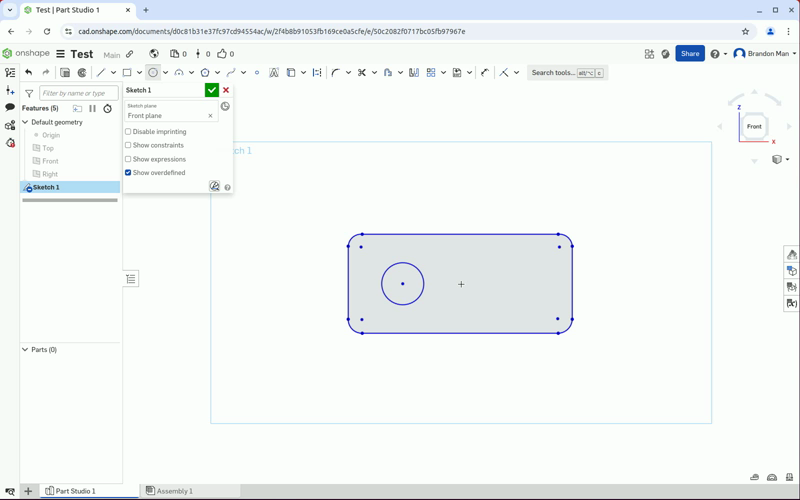
key_up(shift)
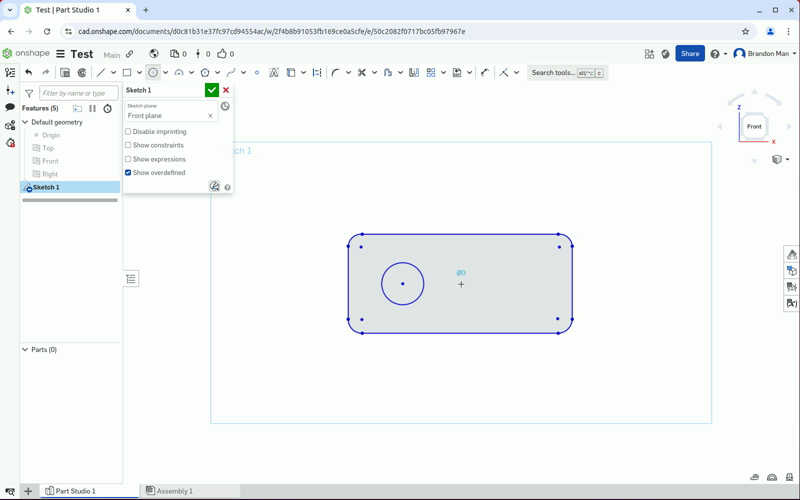
mouse_move(494, 283)
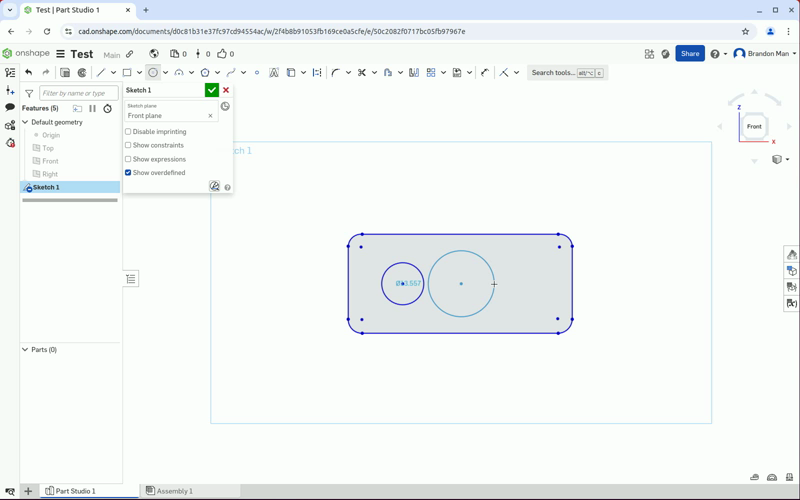
click(494, 283)
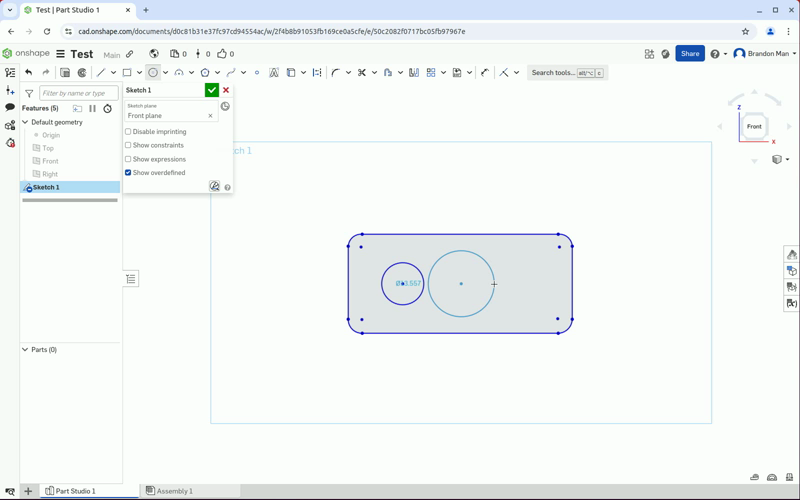
key(esc)
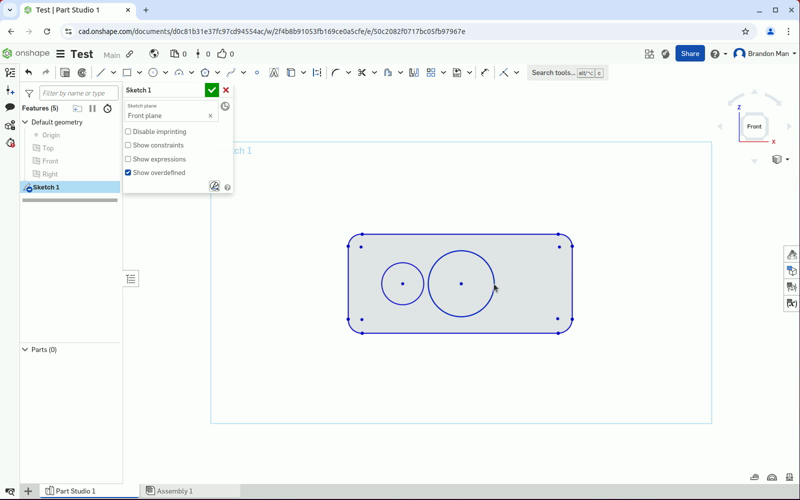
key(c)
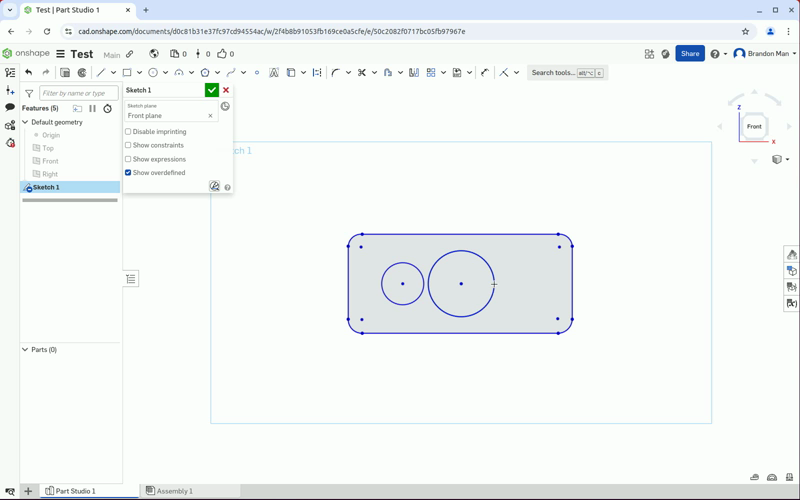
key_down(shift)
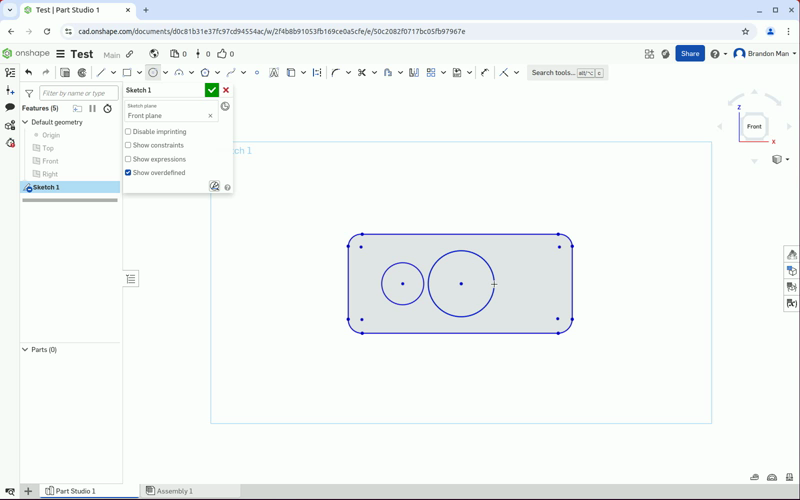
mouse_move(517, 283)
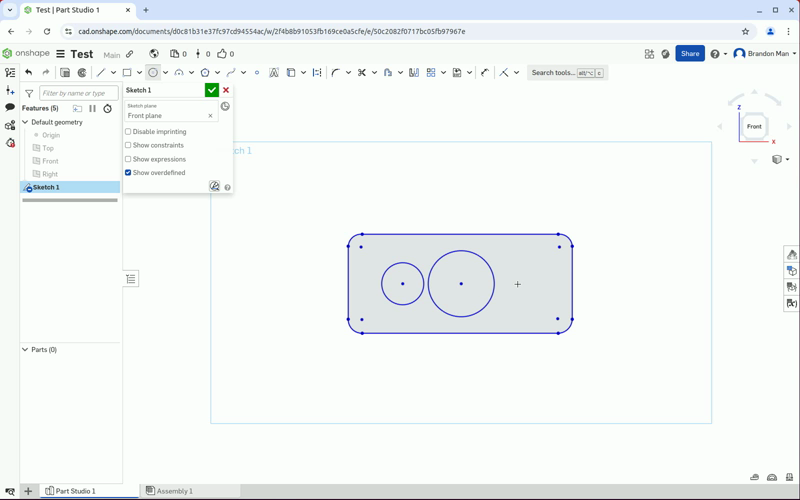
click(517, 283)
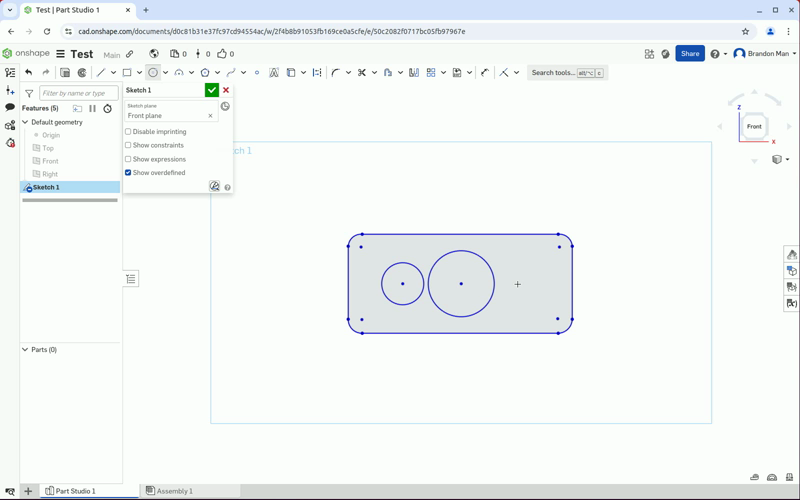
key_up(shift)
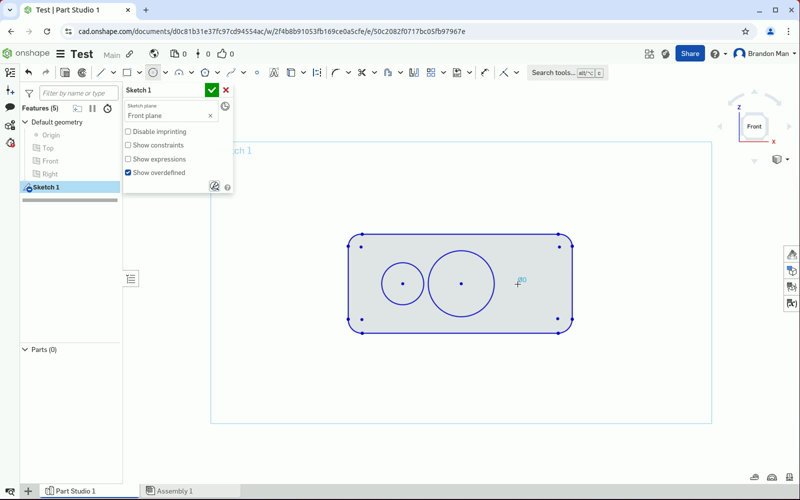
mouse_move(539, 283)
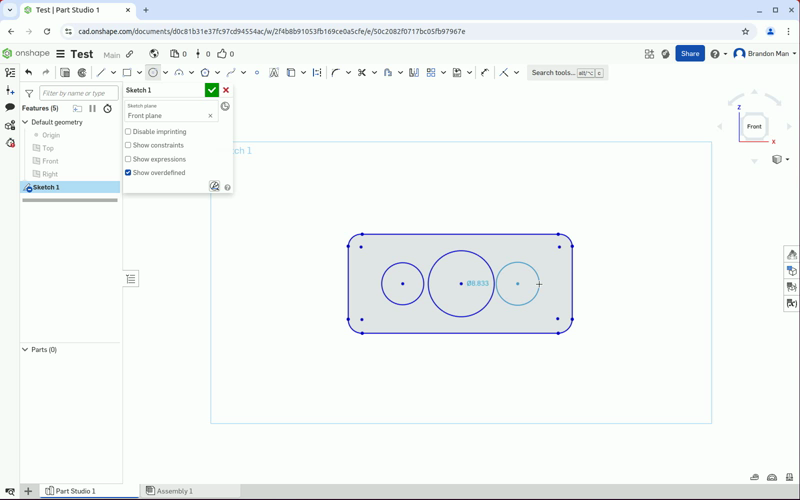
click(539, 283)
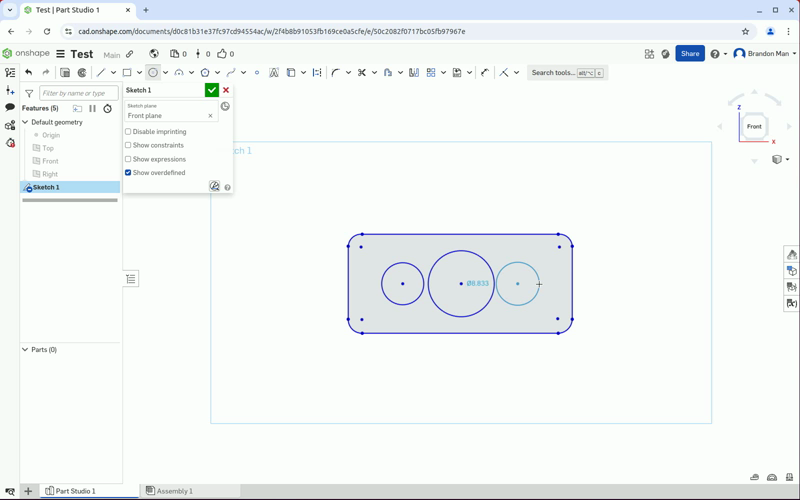
key(esc)
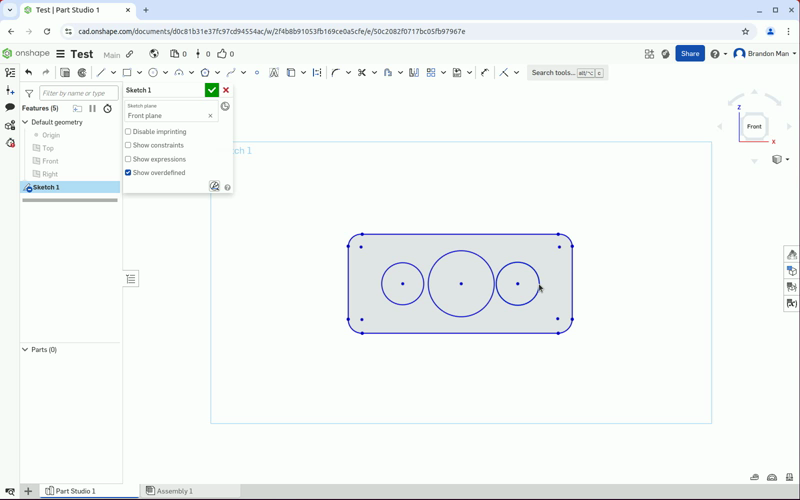
mouse_move(554, 249)
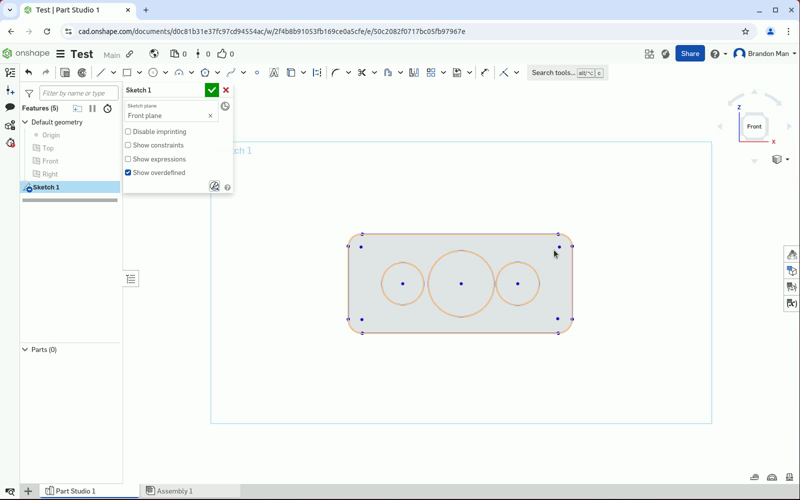
click(554, 249)
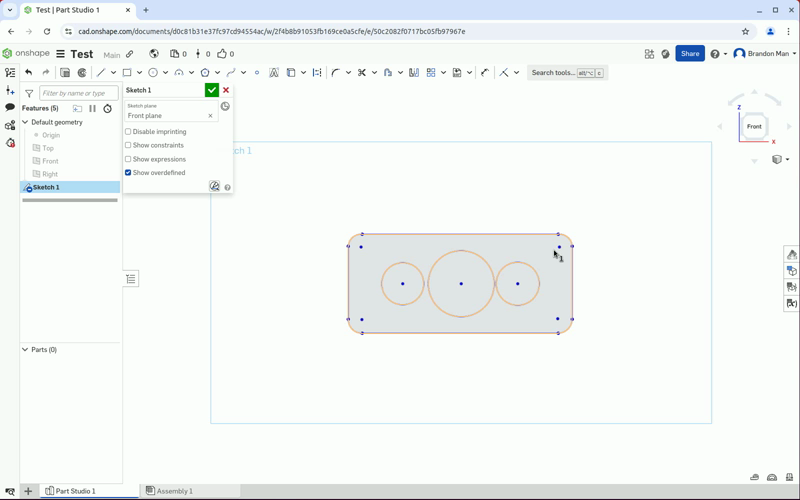
mouse_move(73, 352)
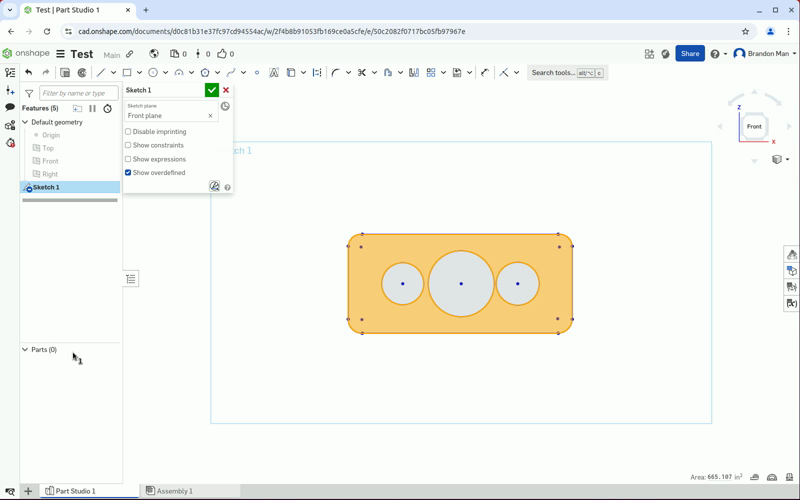
key(shift+y)
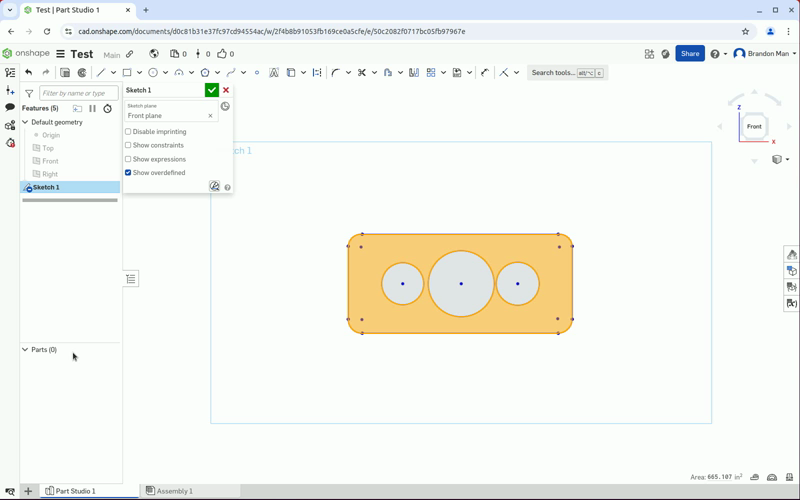
key(shift+e)
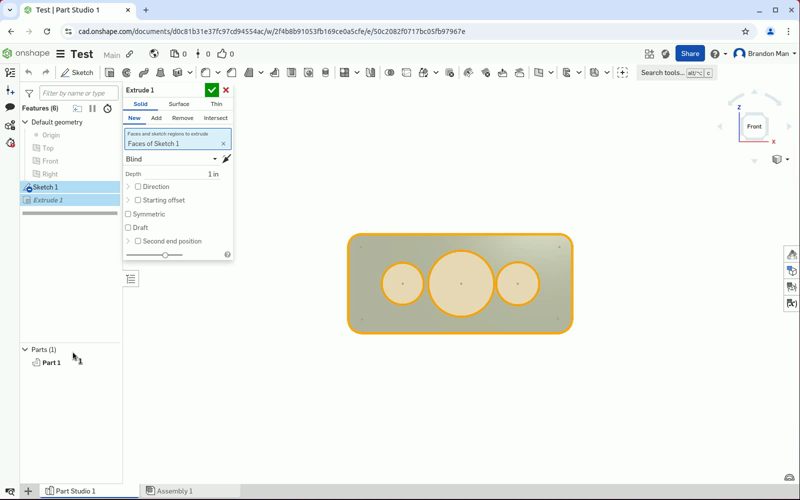
mouse_move(143, 106)
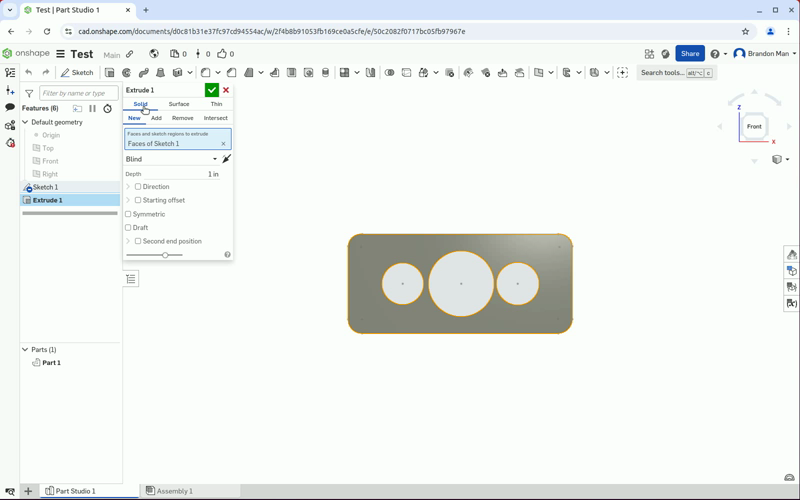
click(143, 106)
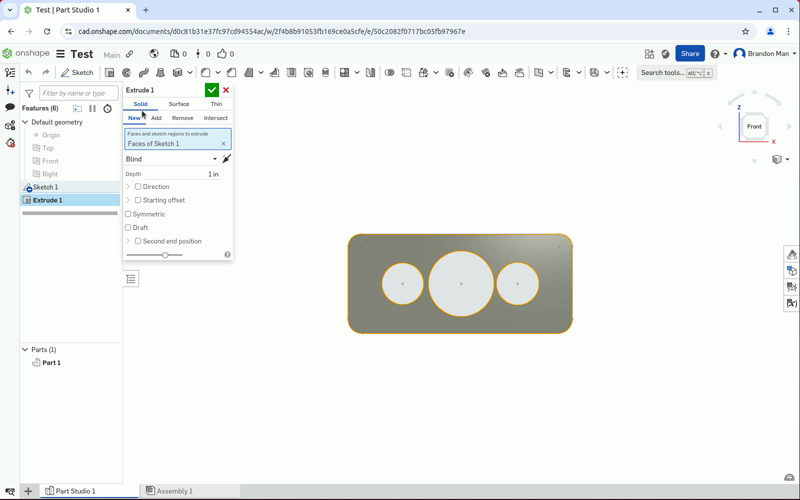
mouse_move(137, 120)
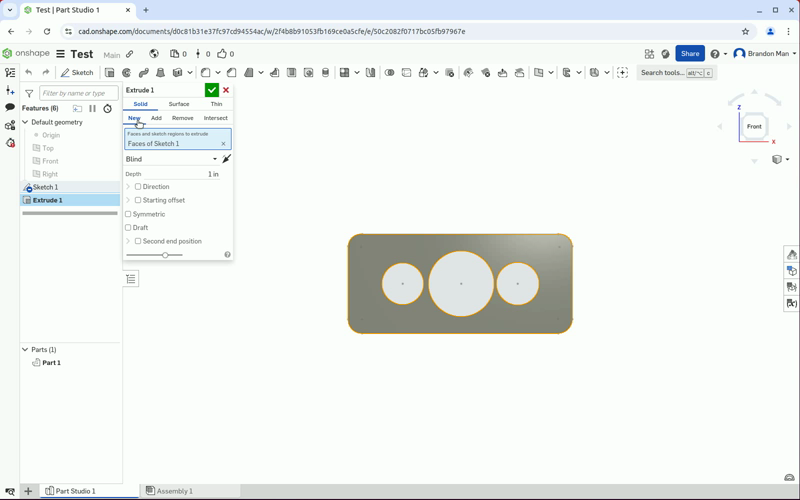
click(137, 120)
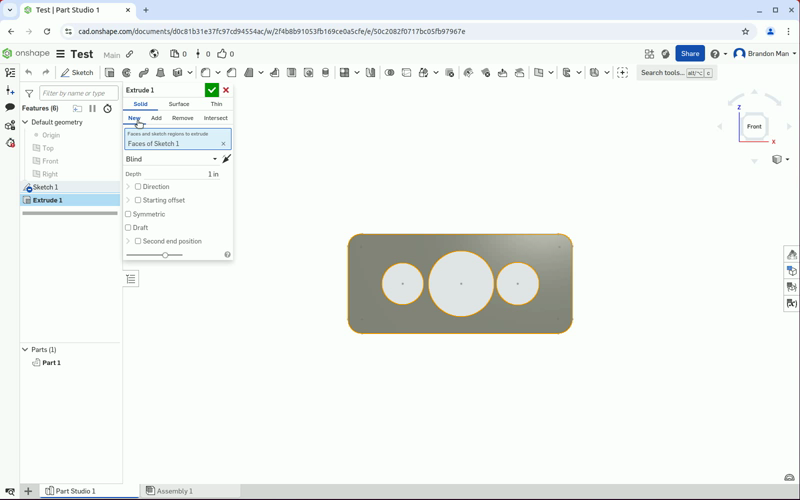
key(tab, 4)
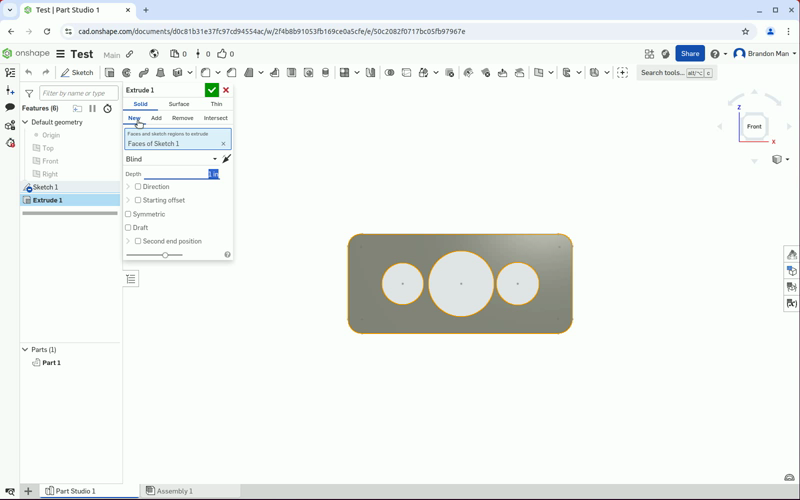
text(10.832)
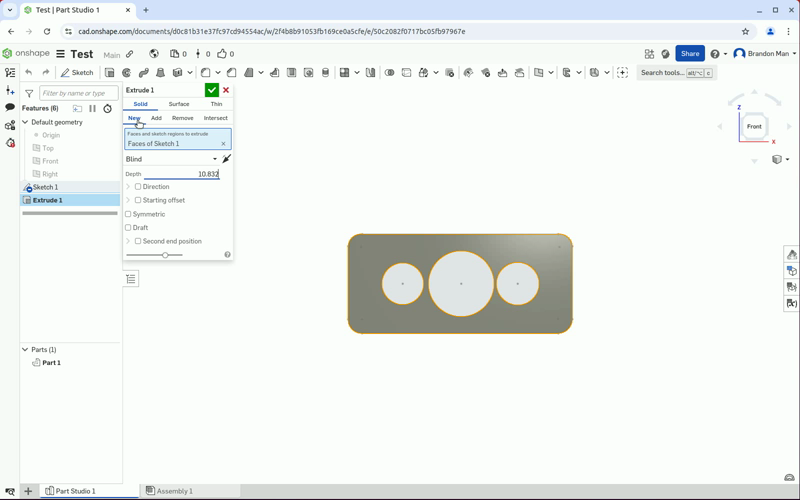
key(enter)
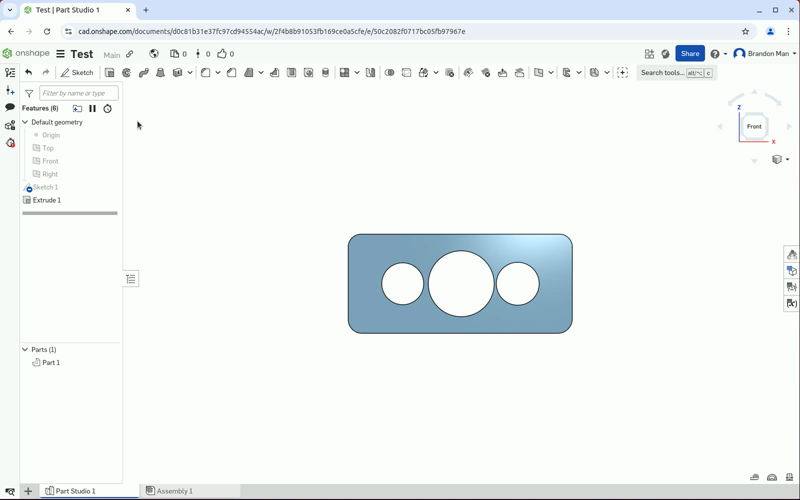
key(shift+h)
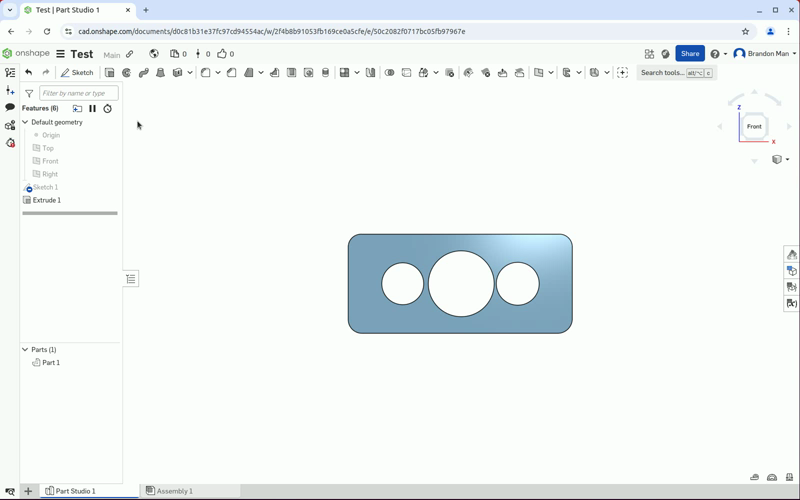
key(shift+h)
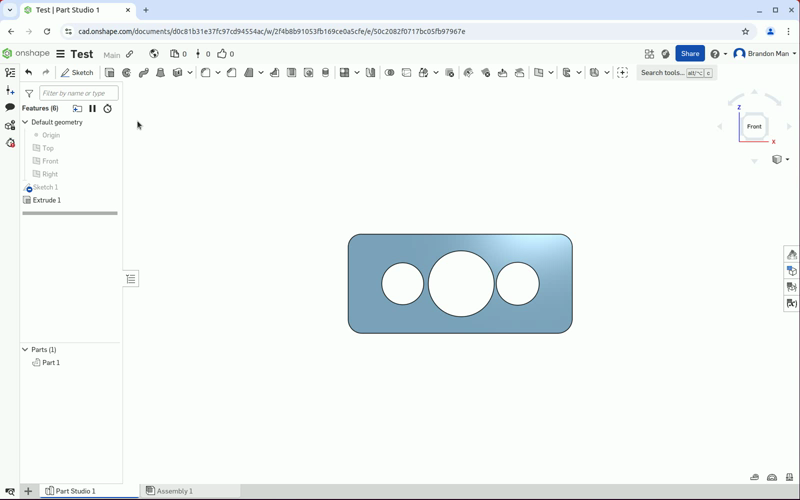
mouse_move(73, 189)
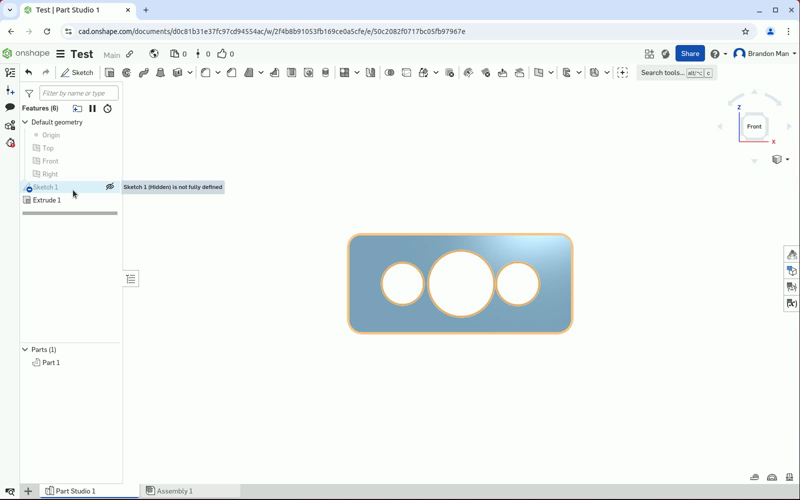
click(73, 189)
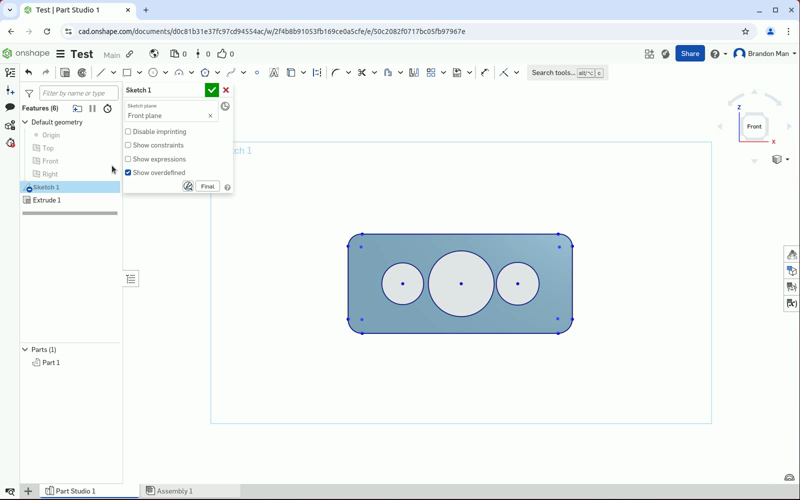
mouse_move(229, 92)
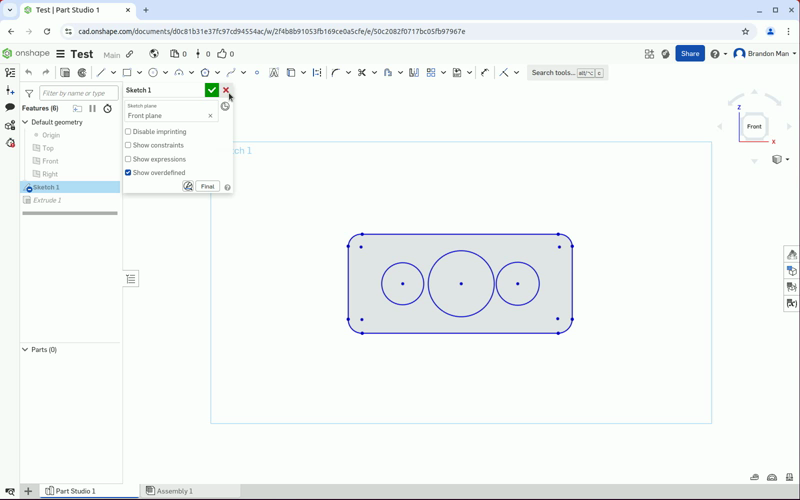
click(229, 92)
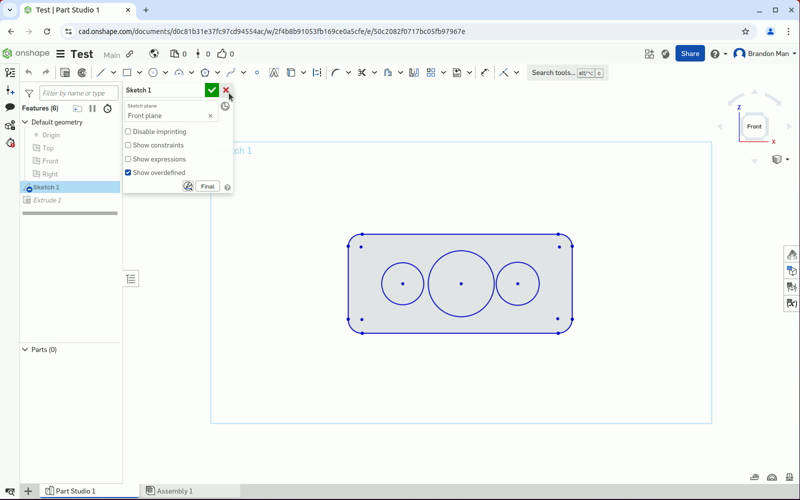
key(shift+s)
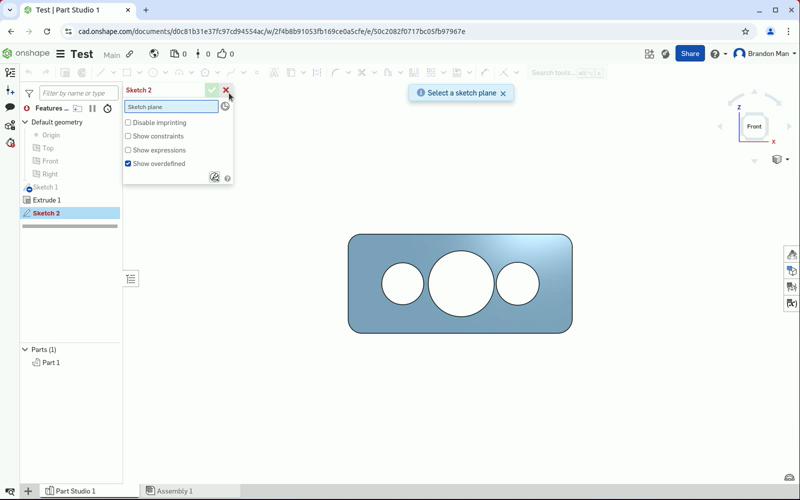
mouse_move(73, 163)
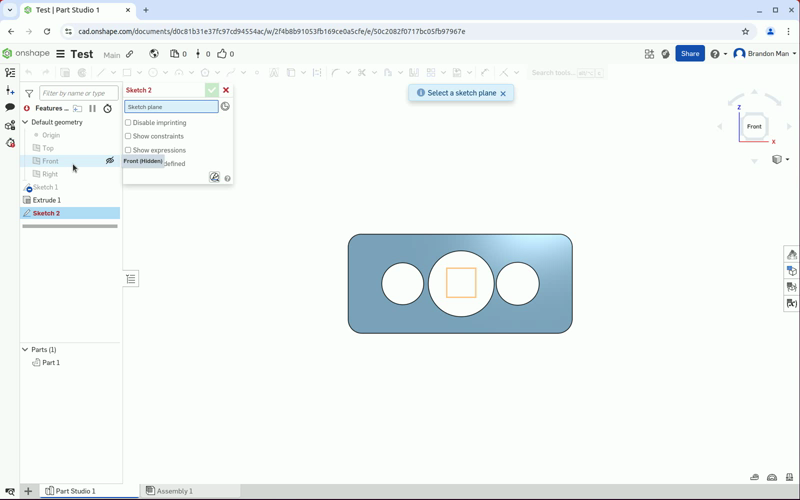
click(73, 163)
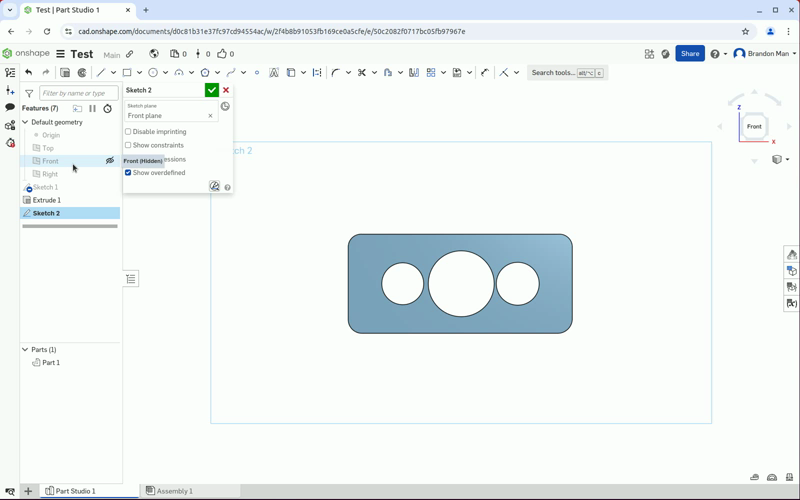
mouse_move(73, 352)
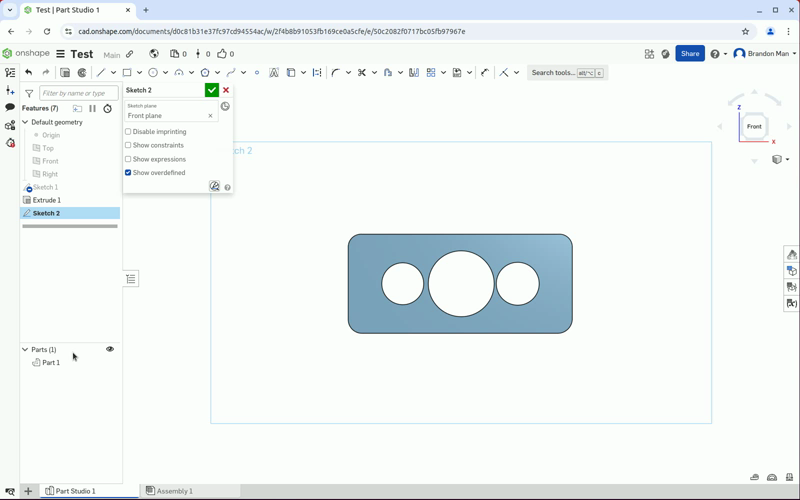
key(y)
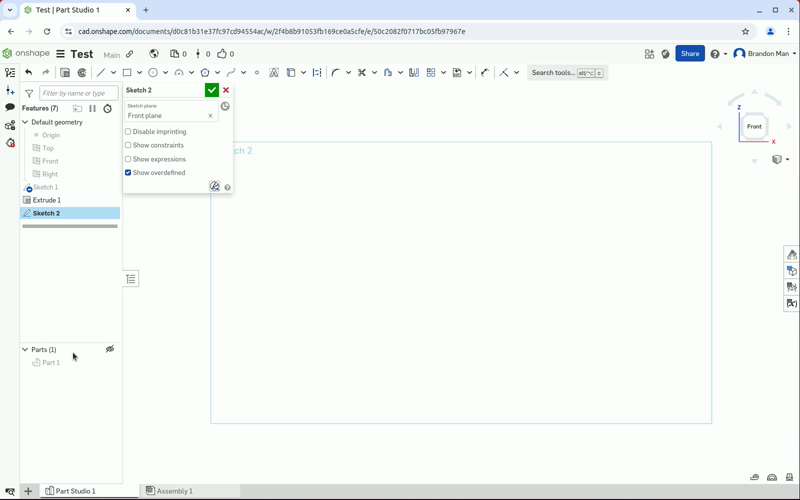
key(c)
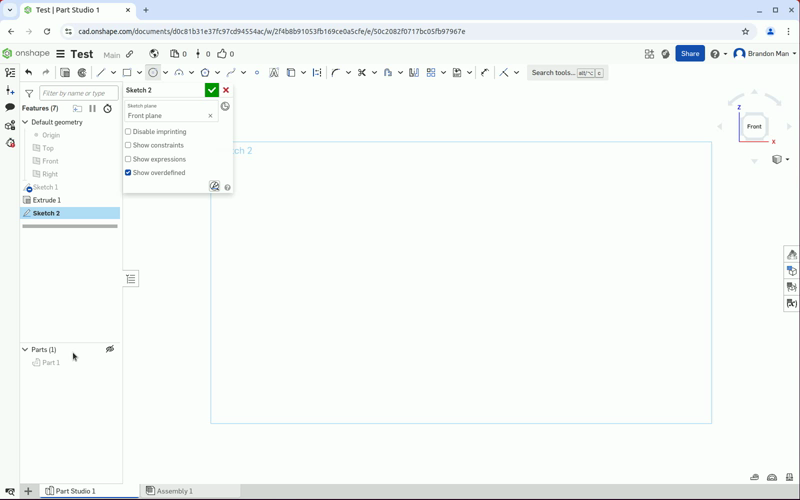
key_down(shift)
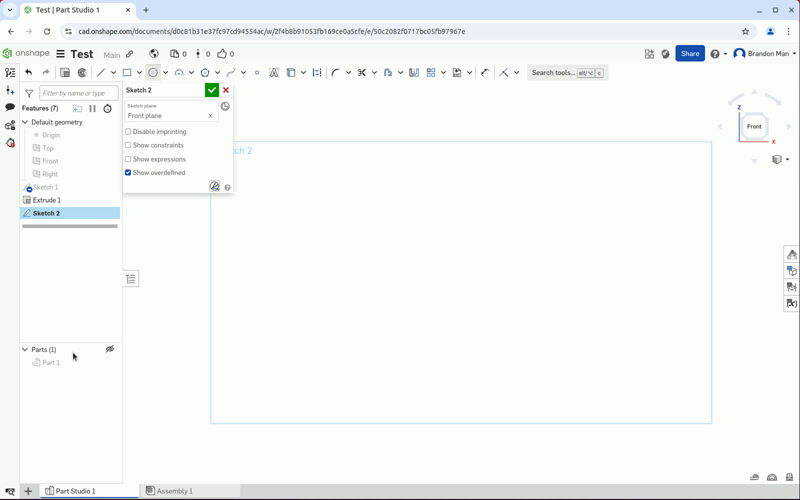
mouse_move(404, 282)
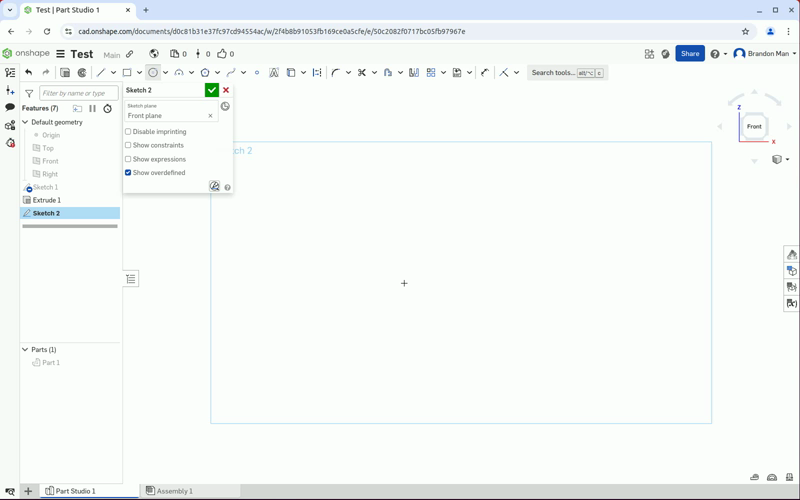
click(404, 282)
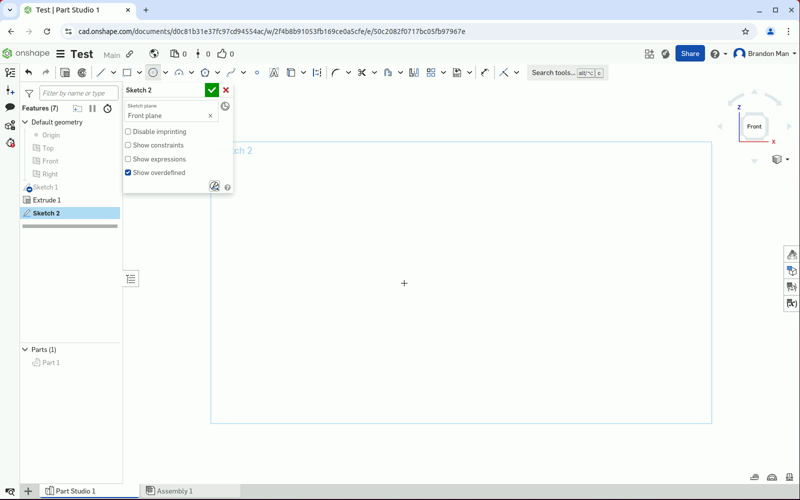
key_up(shift)
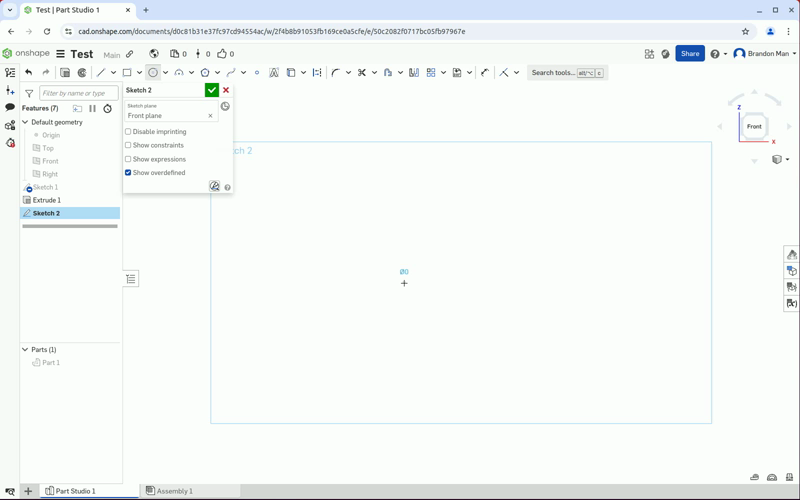
mouse_move(425, 282)
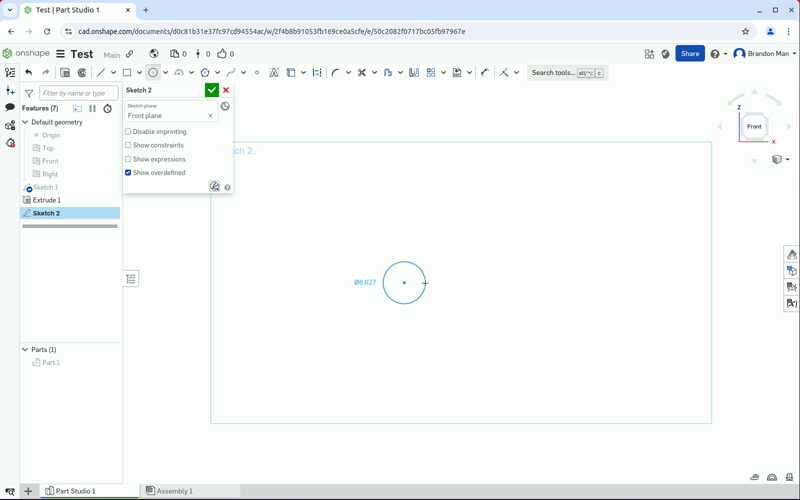
click(425, 282)
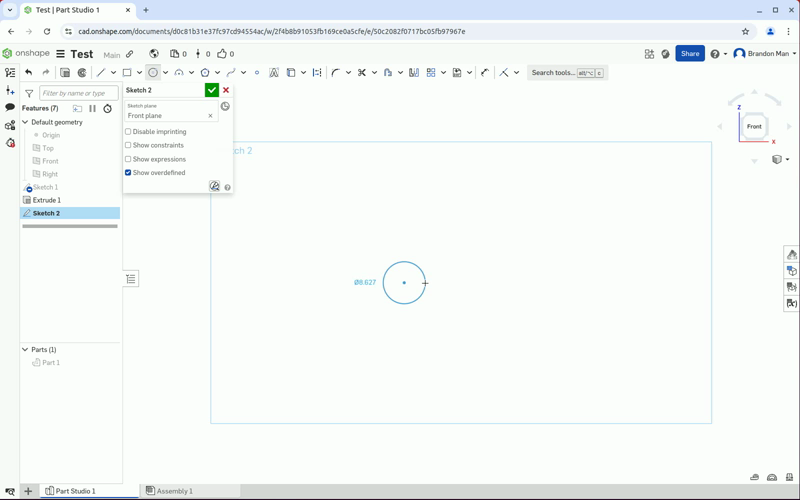
key(esc)
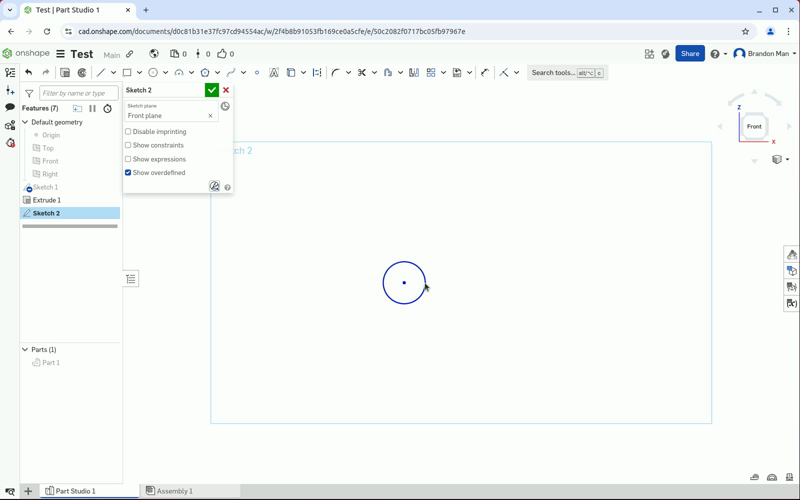
mouse_move(391, 282)
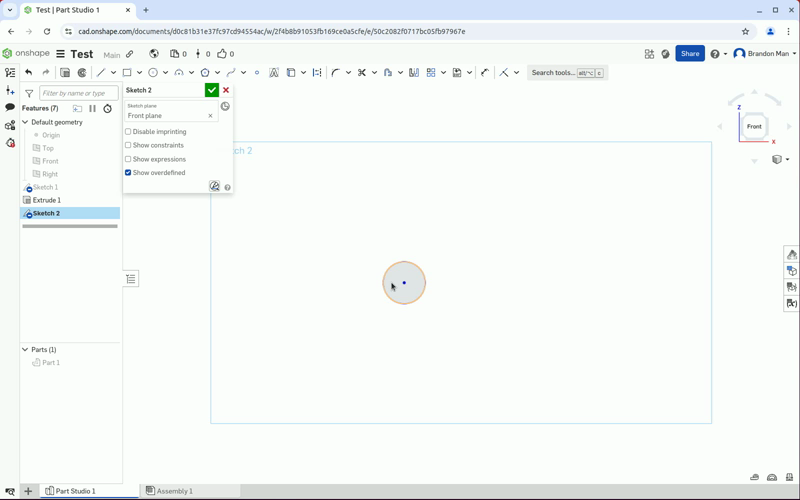
scroll(6)
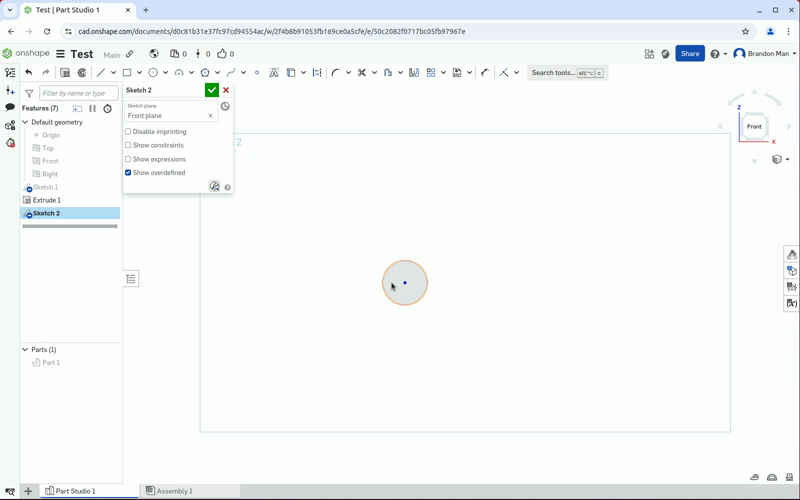
scroll(6)
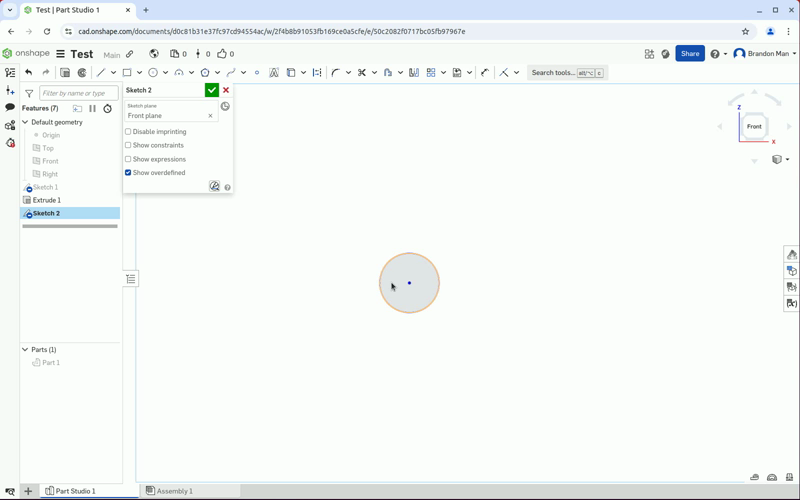
scroll(6)
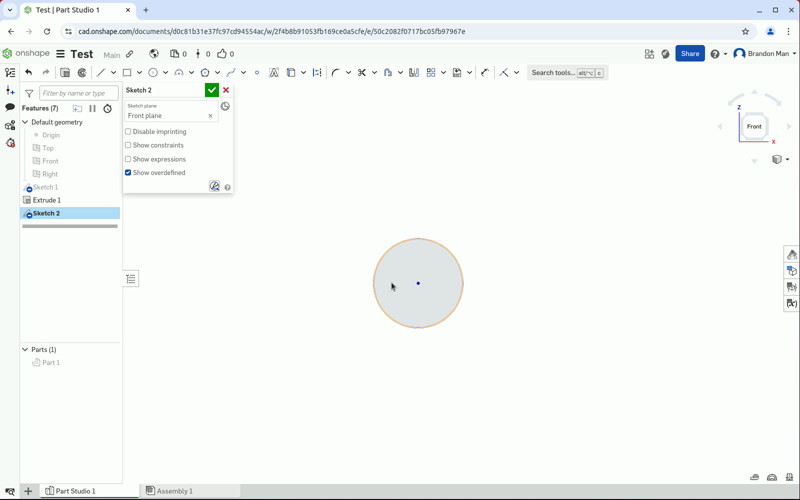
scroll(6)
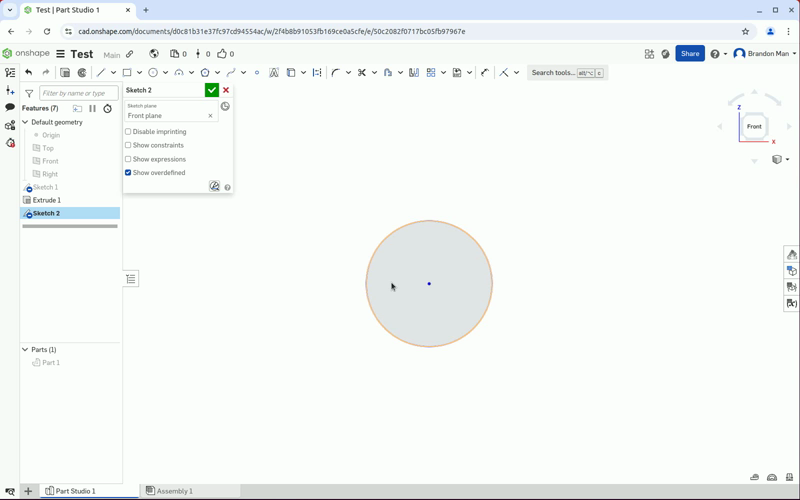
scroll(6)
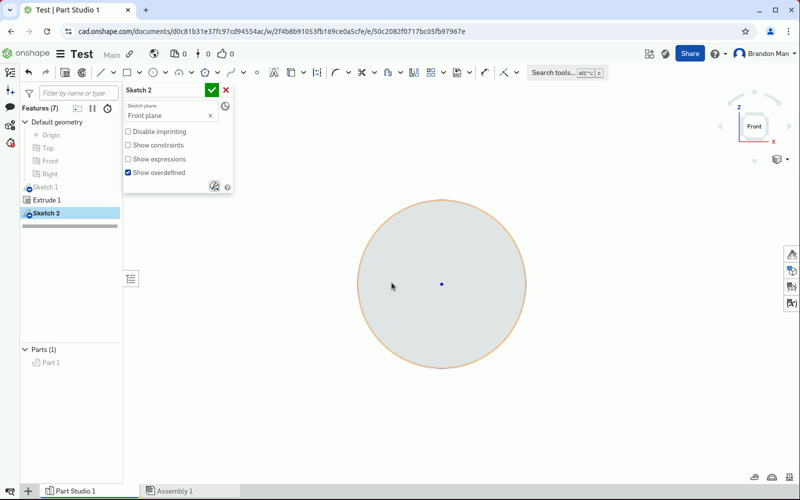
scroll(6)
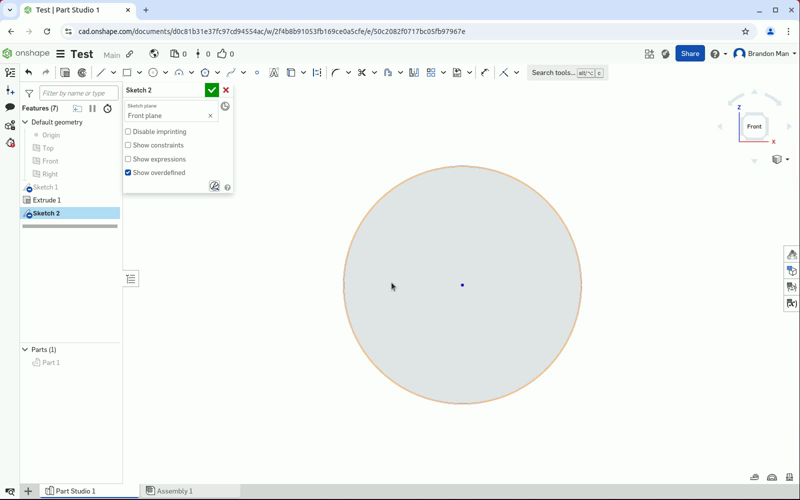
scroll(6)
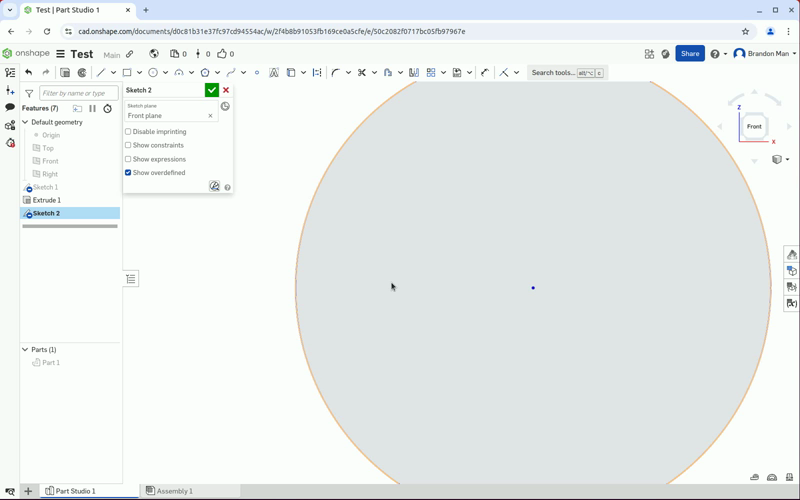
click(391, 282)
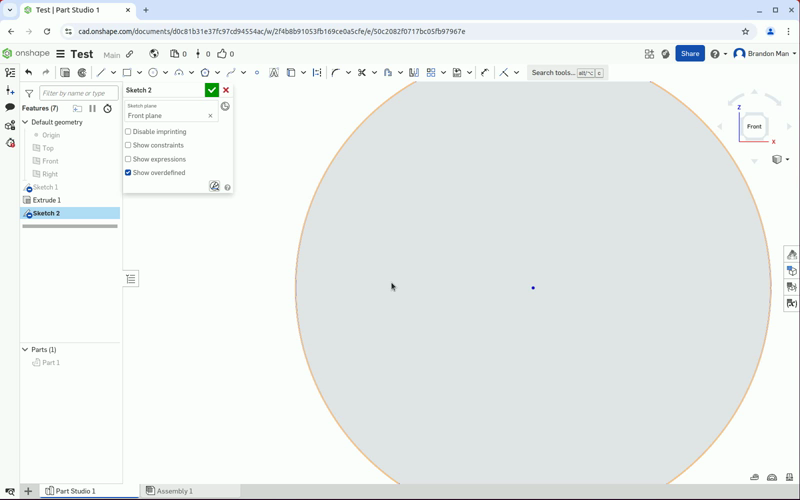
scroll(-6)
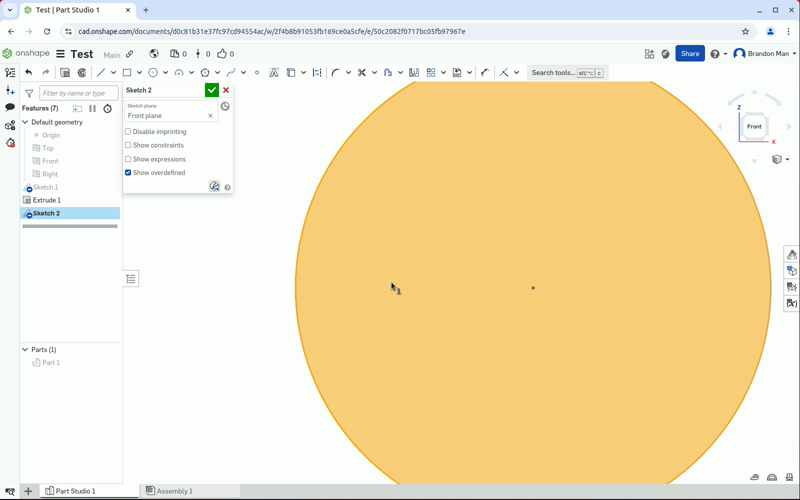
scroll(-6)
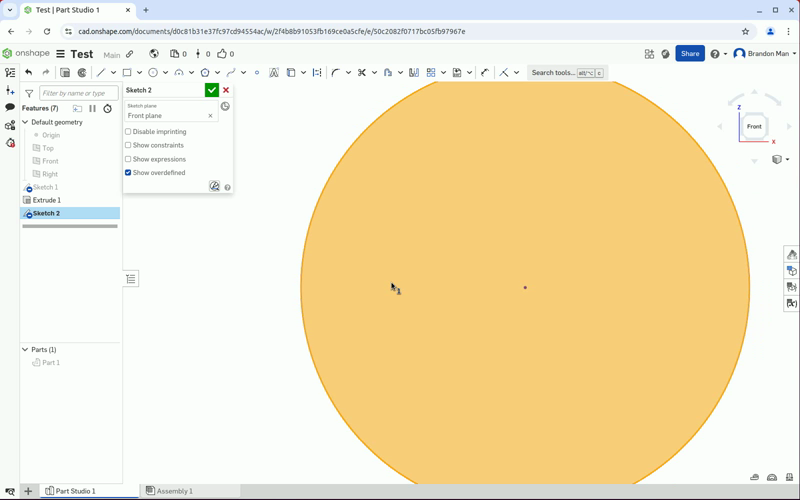
scroll(-6)
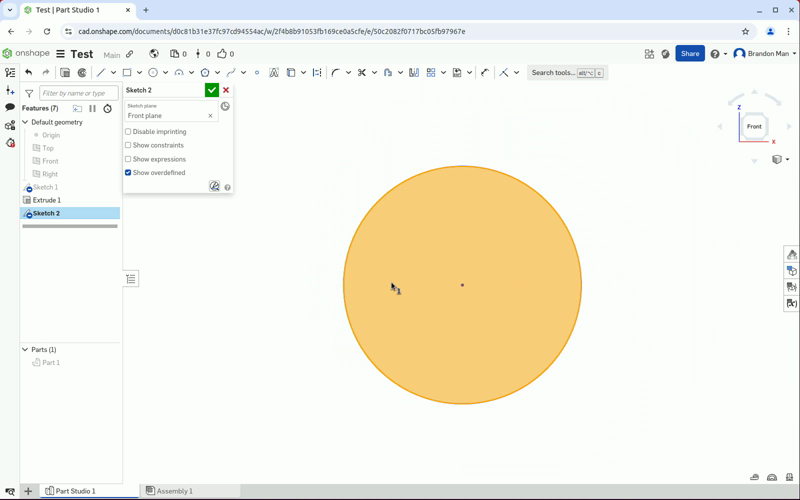
scroll(-6)
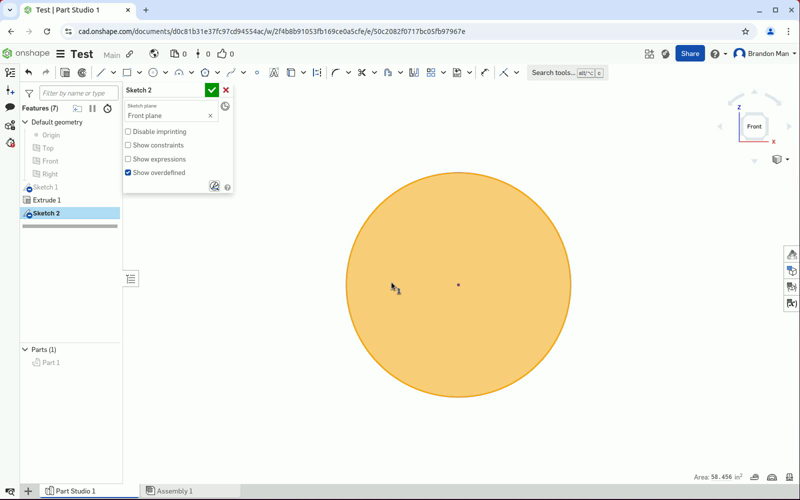
scroll(-6)
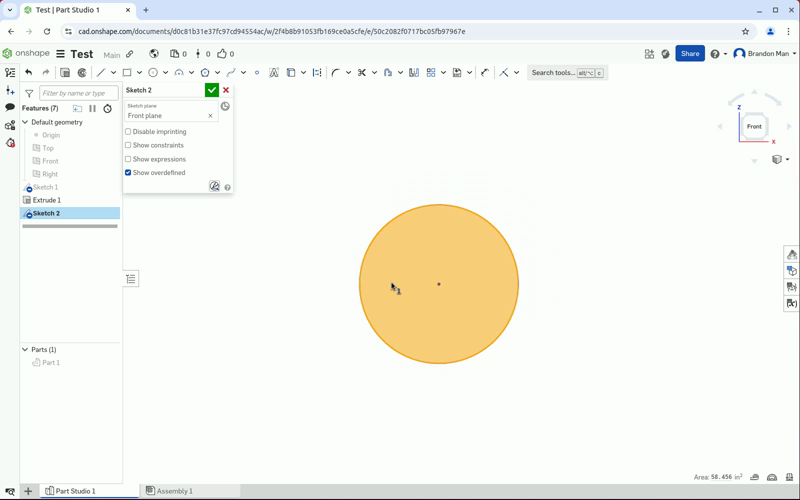
scroll(-6)
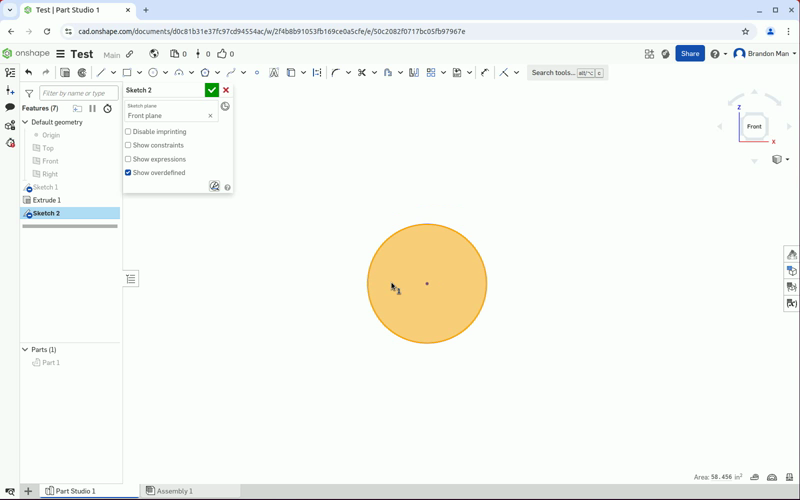
scroll(-6)
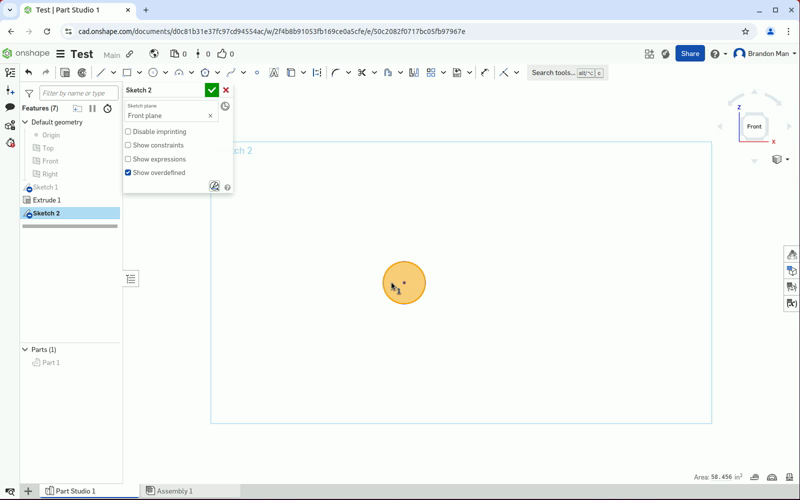
mouse_move(73, 352)
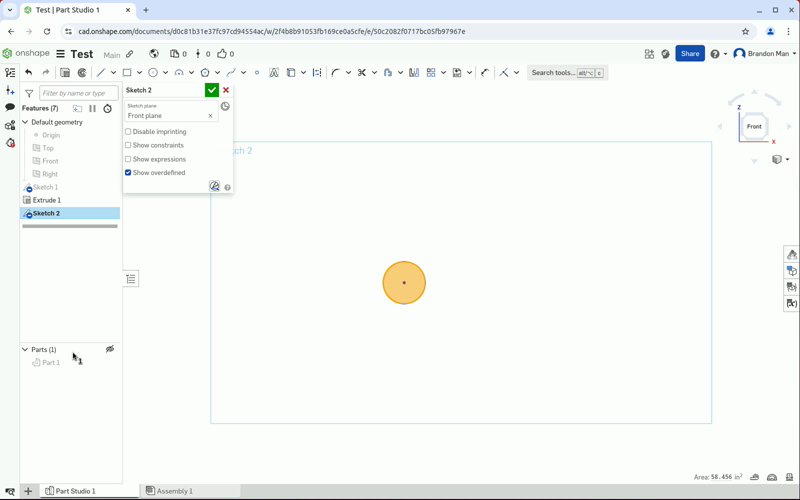
key(shift+y)
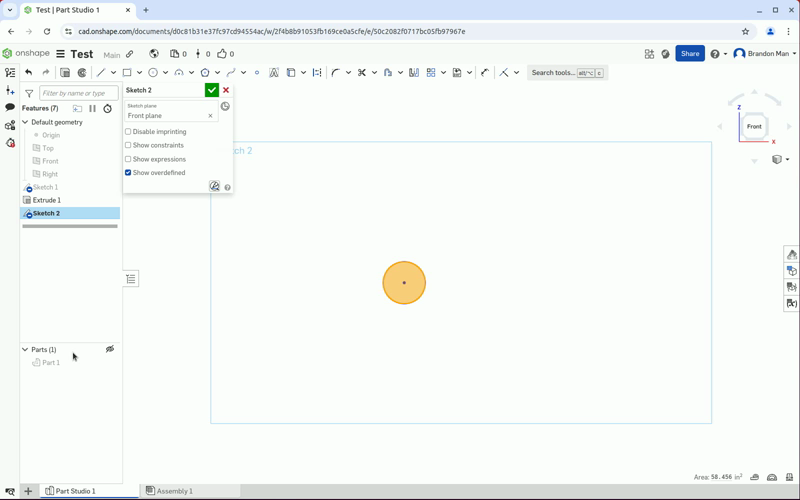
key(shift+e)
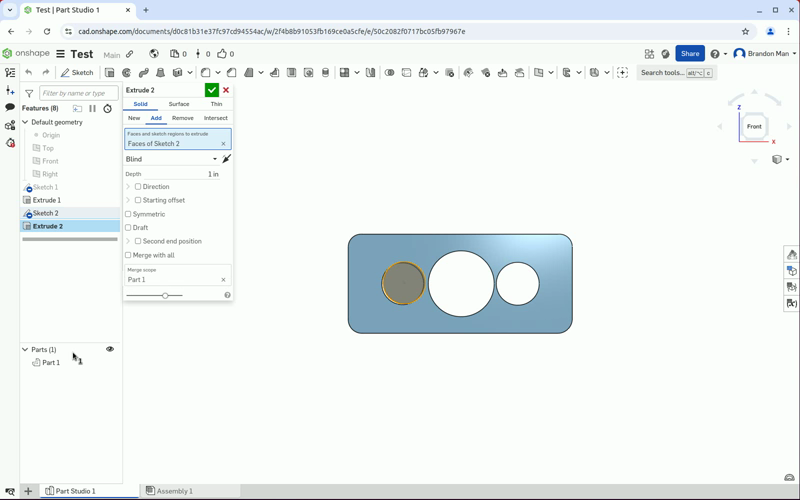
mouse_move(143, 106)
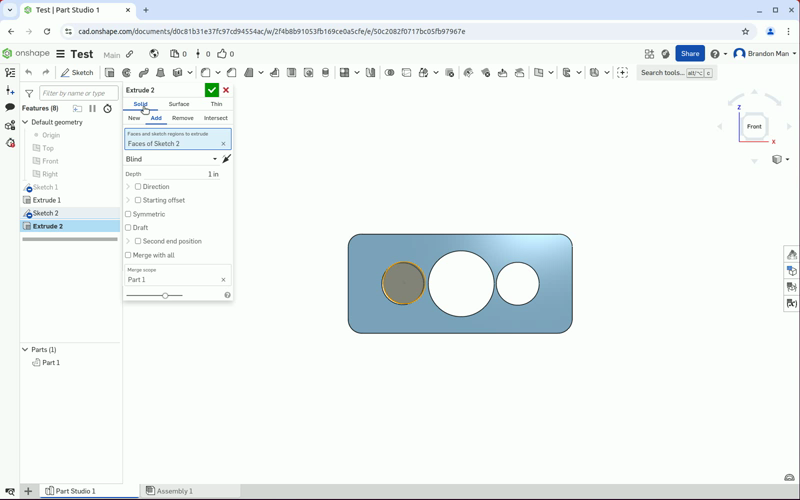
click(143, 106)
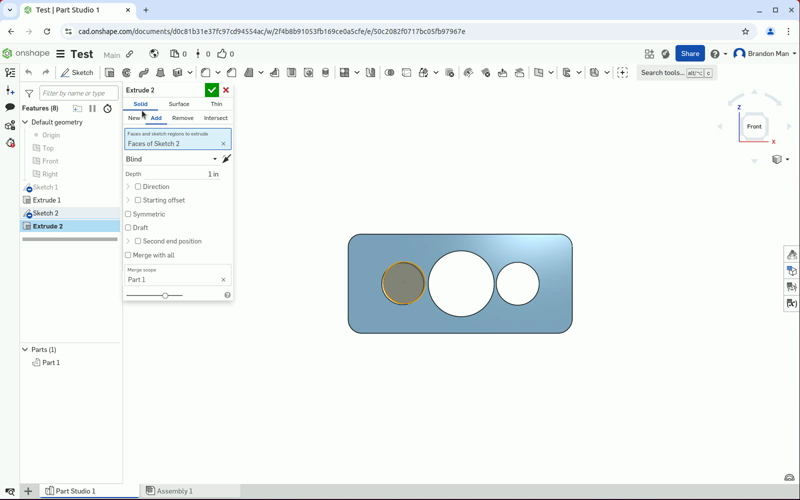
mouse_move(137, 120)
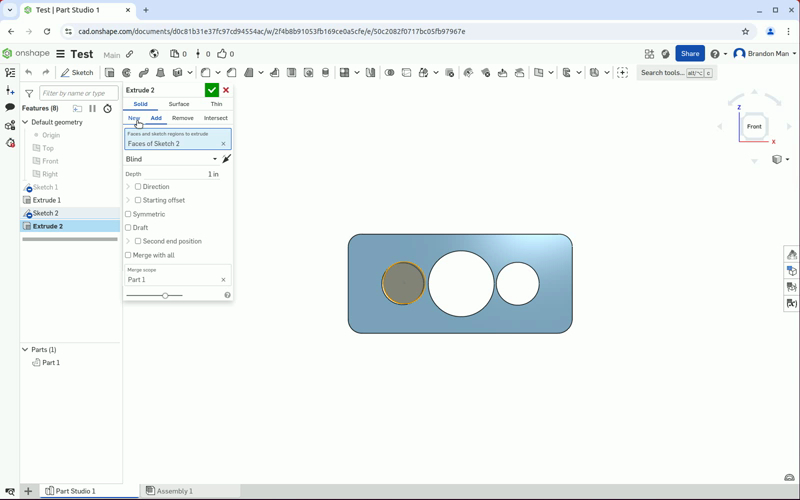
click(137, 120)
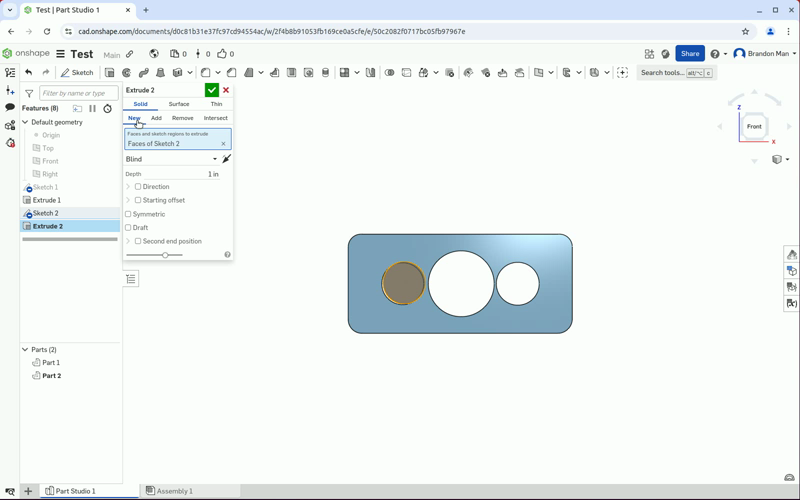
key(tab, 4)
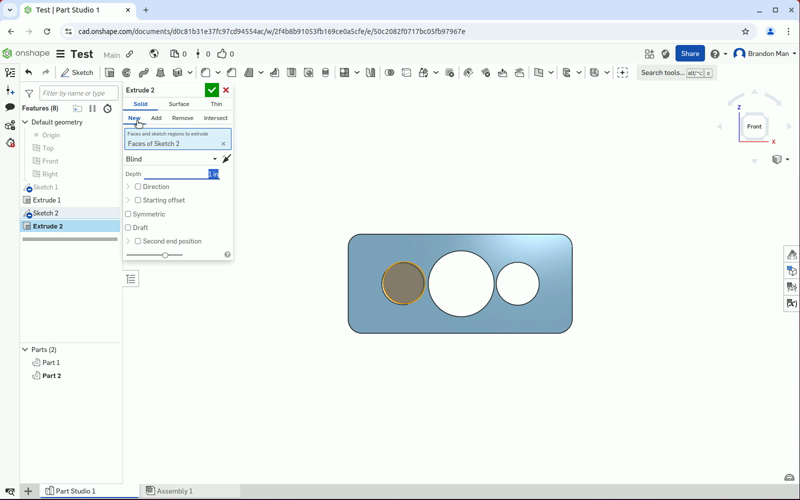
text(10.832)
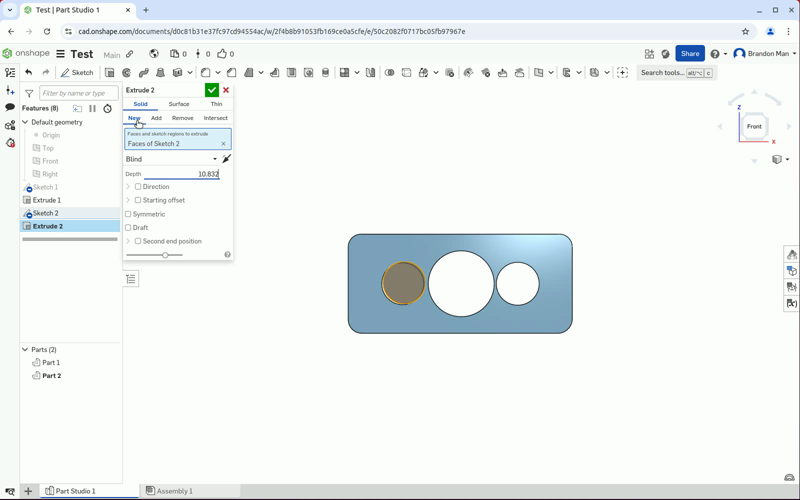
key(enter)
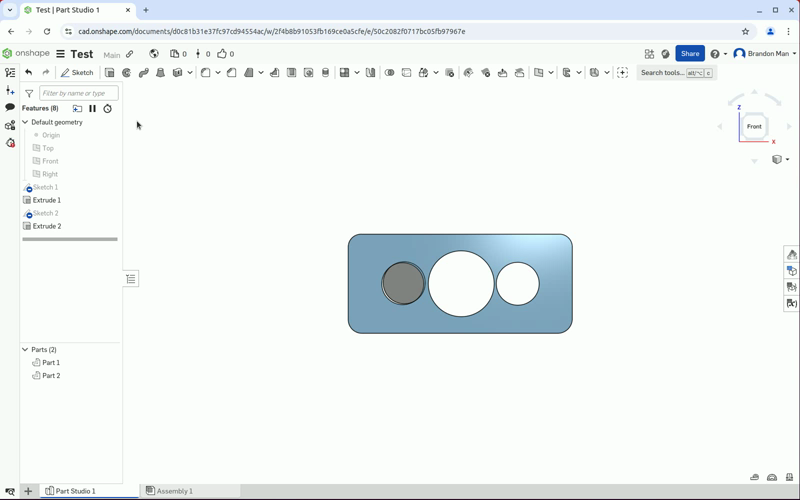
key(shift+h)
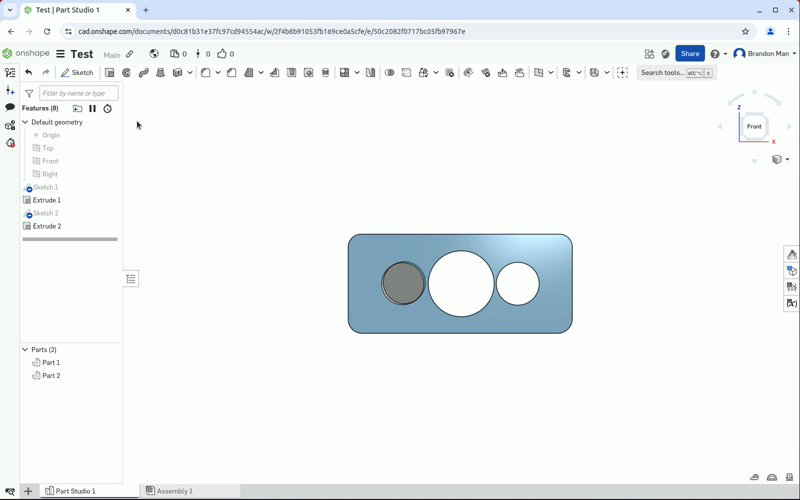
key(shift+h)
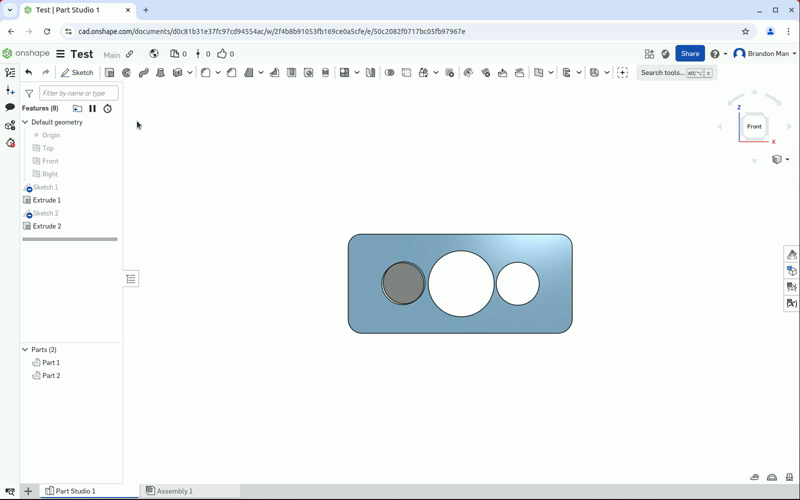
mouse_move(73, 189)
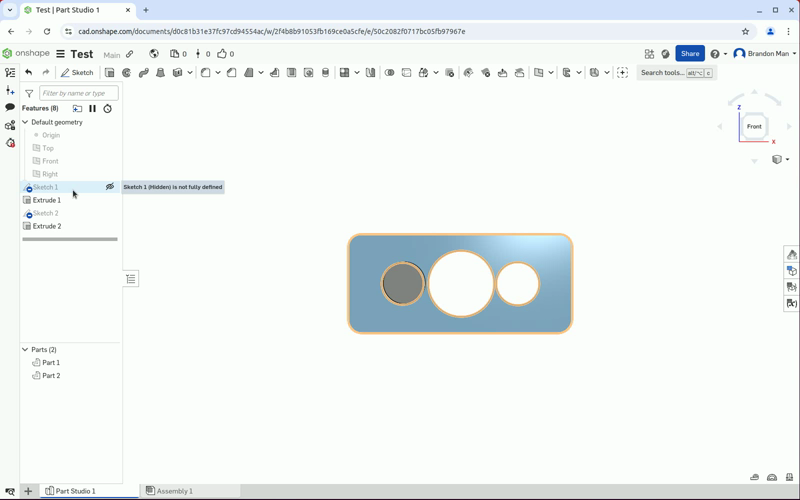
click(73, 189)
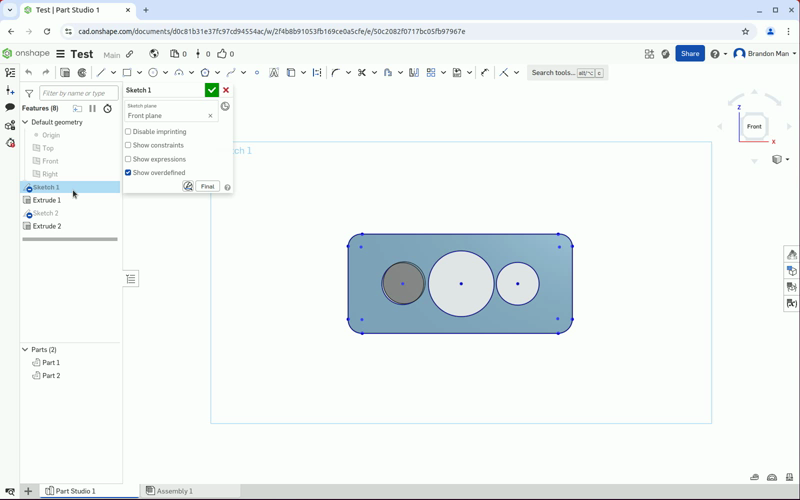
mouse_move(229, 92)
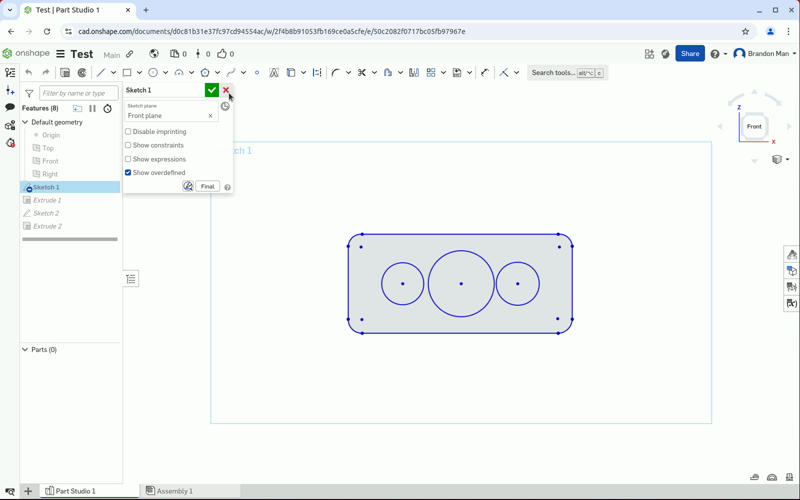
click(229, 92)
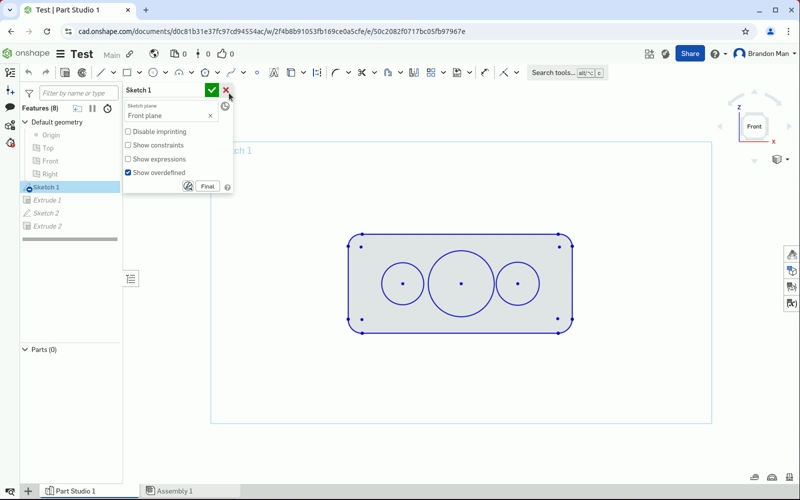
key(shift+s)
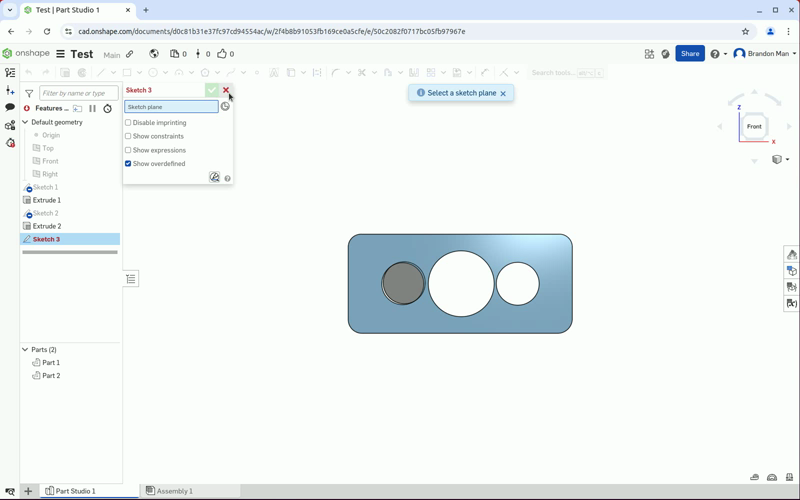
mouse_move(73, 163)
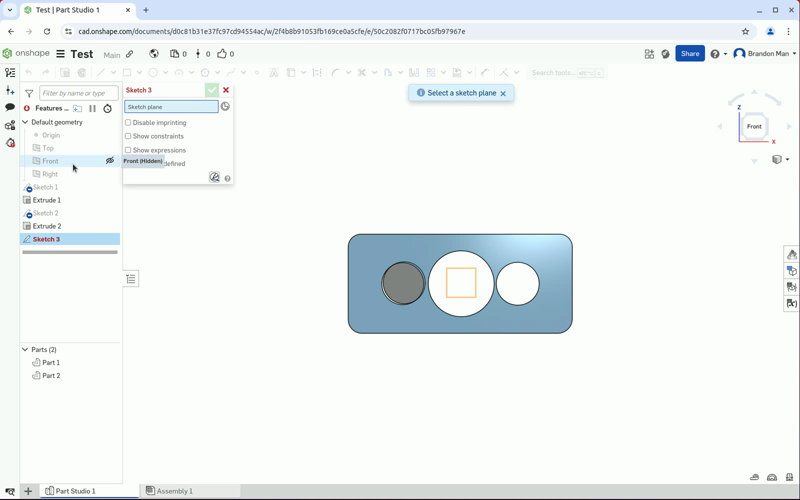
click(73, 163)
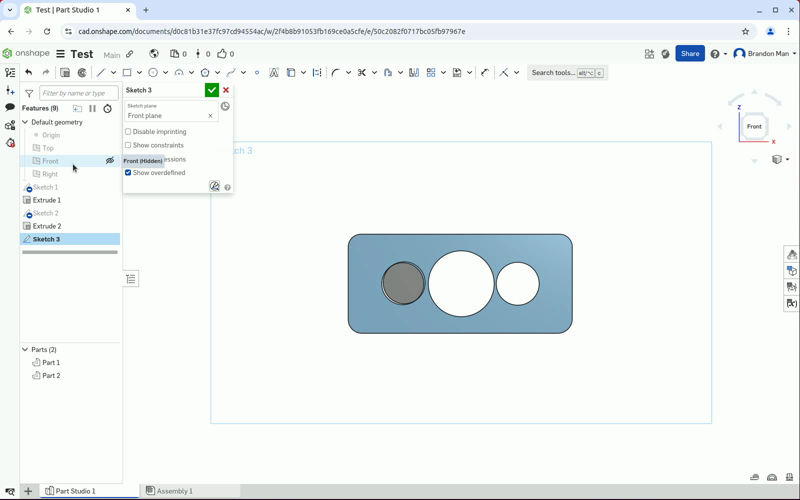
mouse_move(73, 352)
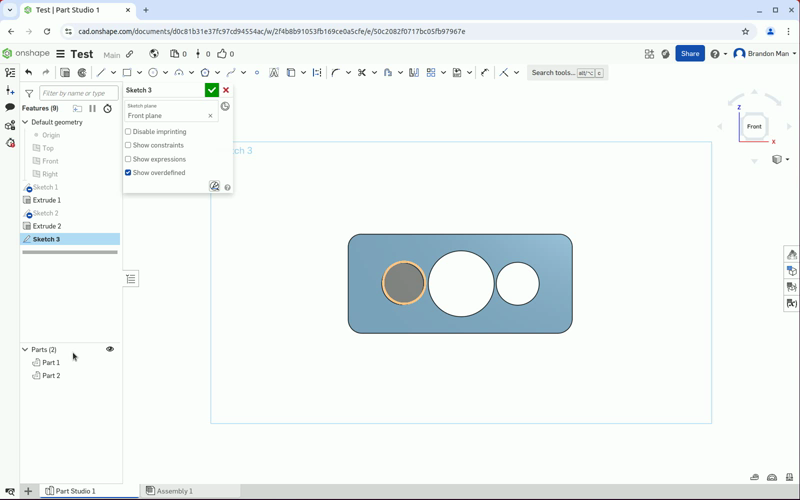
key(y)
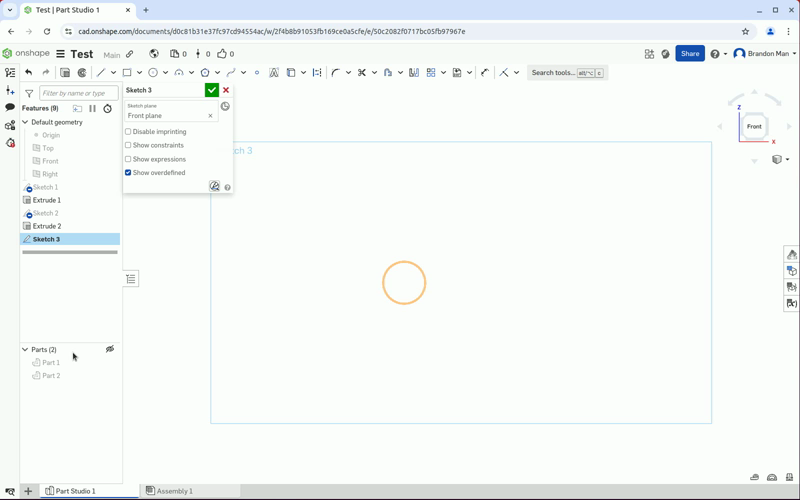
key(c)
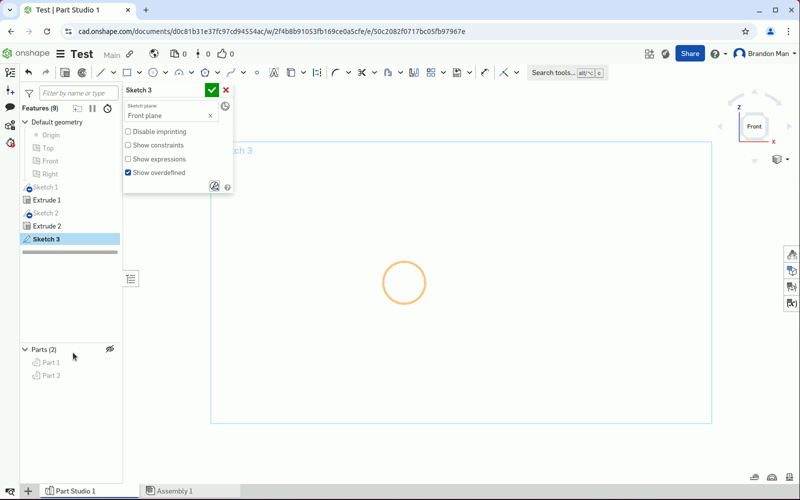
key_down(shift)
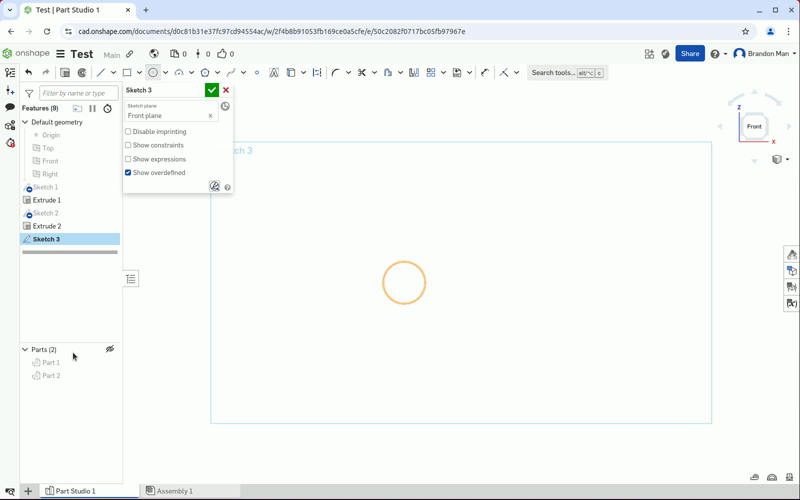
mouse_move(461, 282)
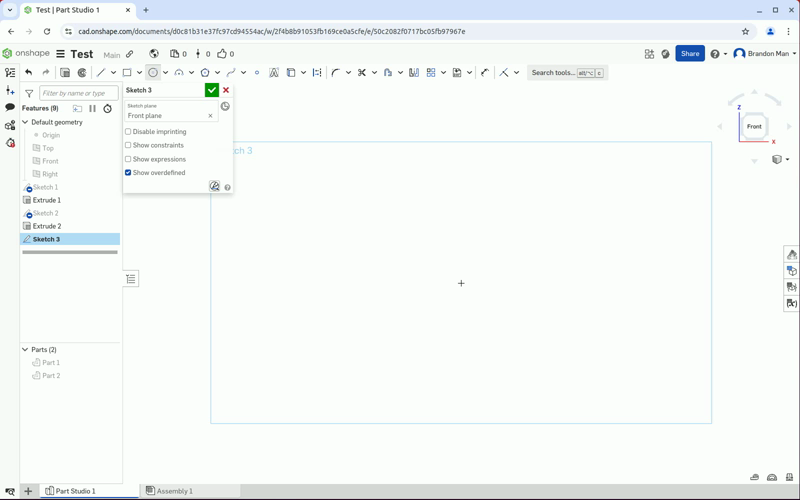
click(461, 282)
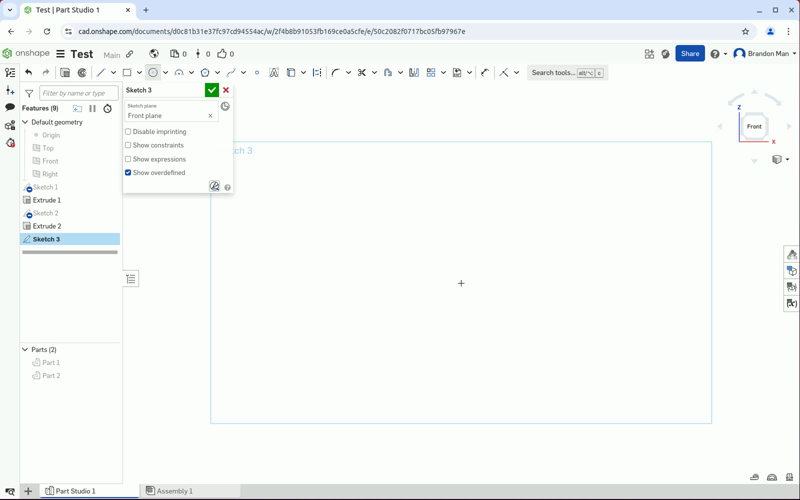
key_up(shift)
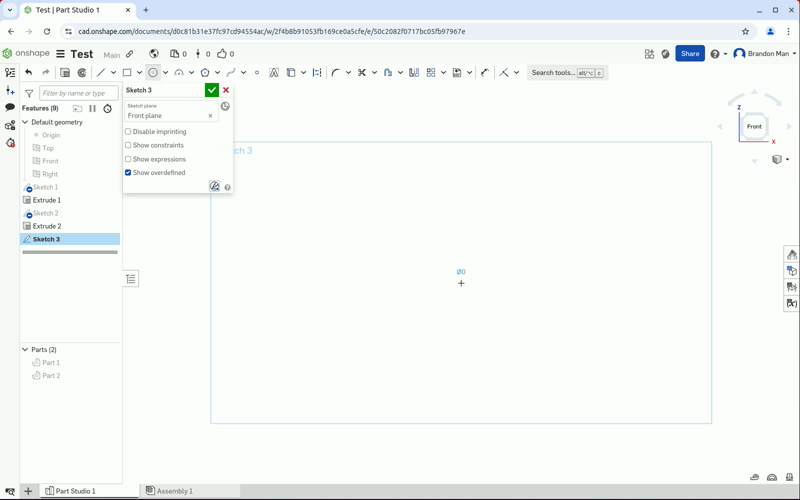
mouse_move(495, 282)
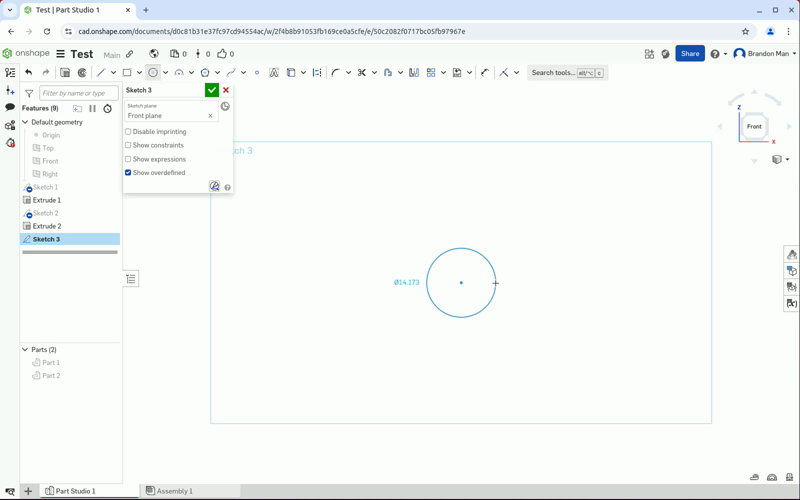
click(495, 282)
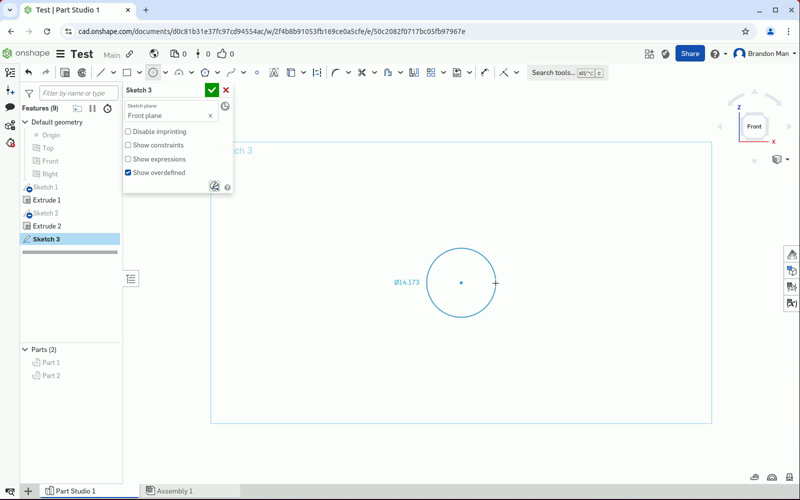
key(esc)
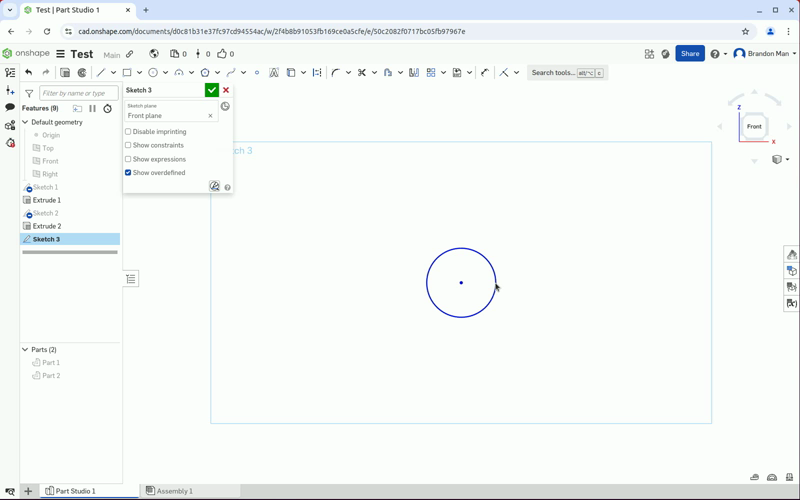
mouse_move(480, 304)
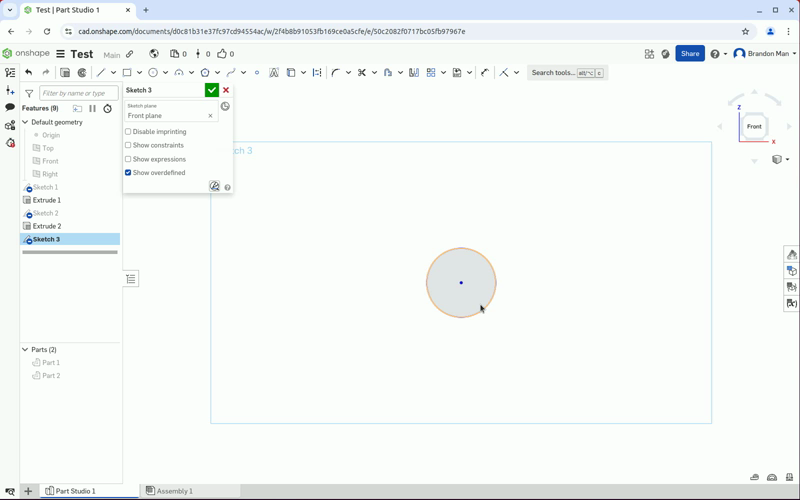
click(480, 304)
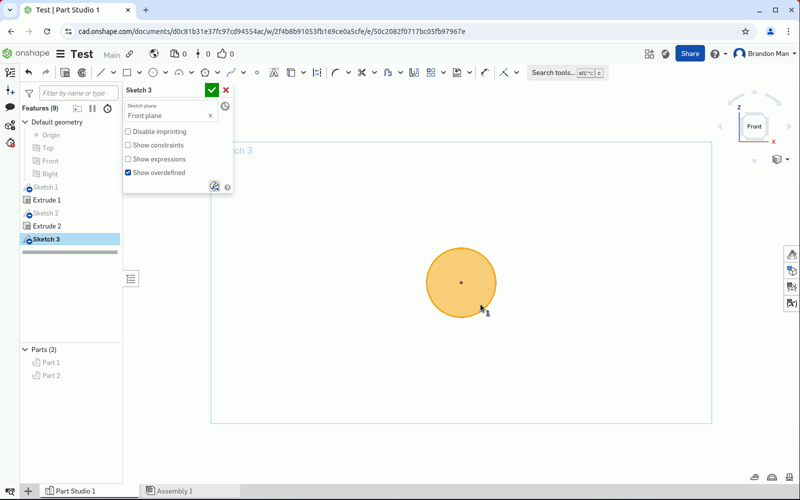
mouse_move(73, 352)
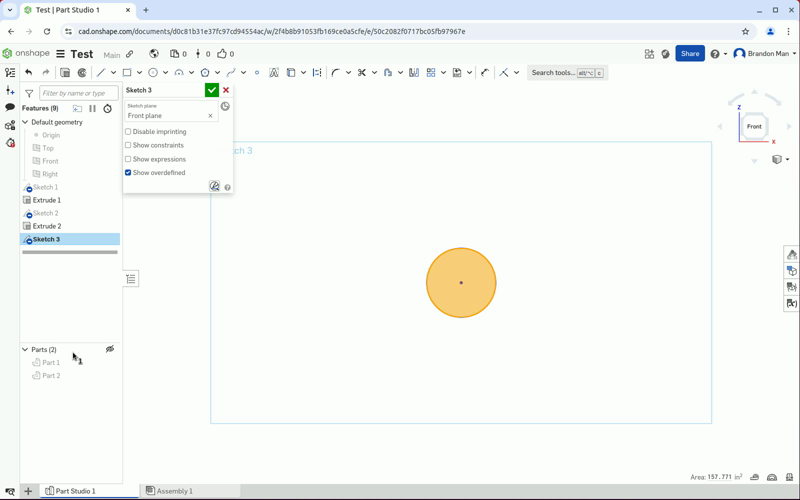
key(shift+y)
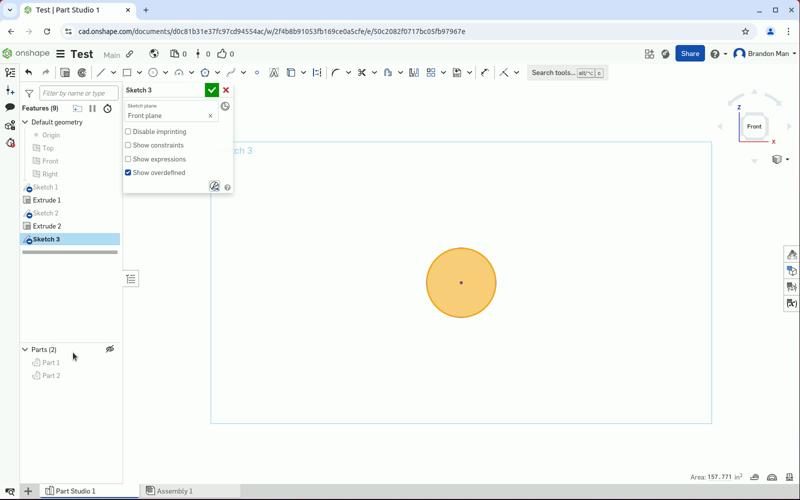
key(shift+e)
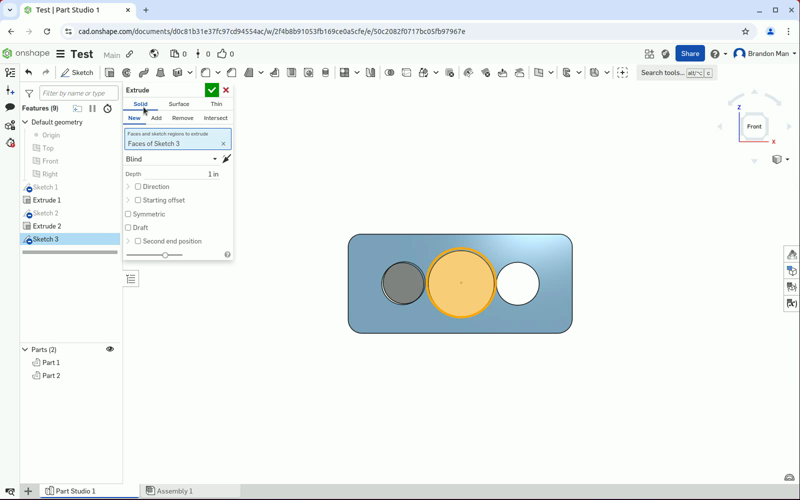
mouse_move(143, 106)
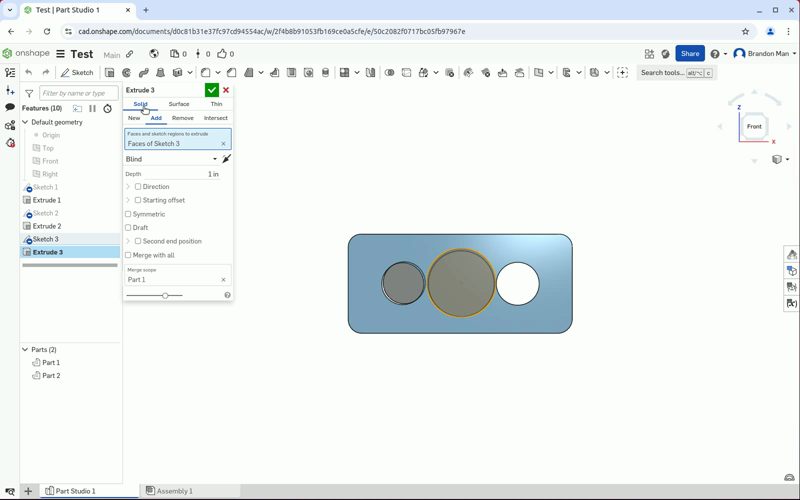
click(143, 106)
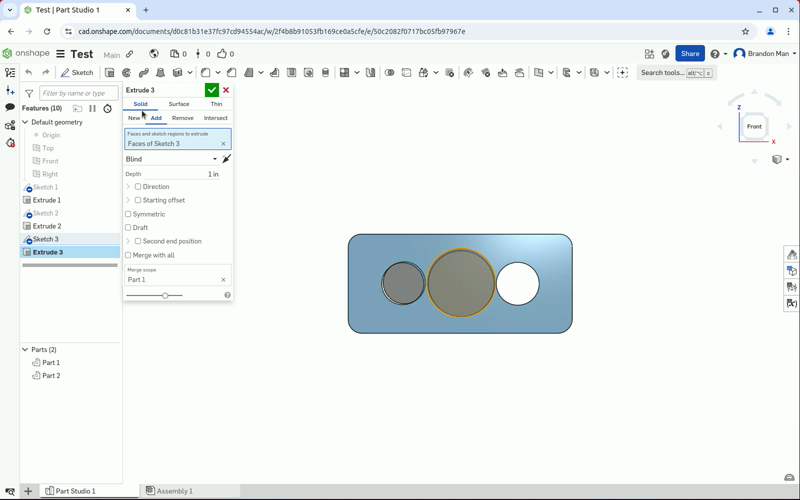
mouse_move(137, 120)
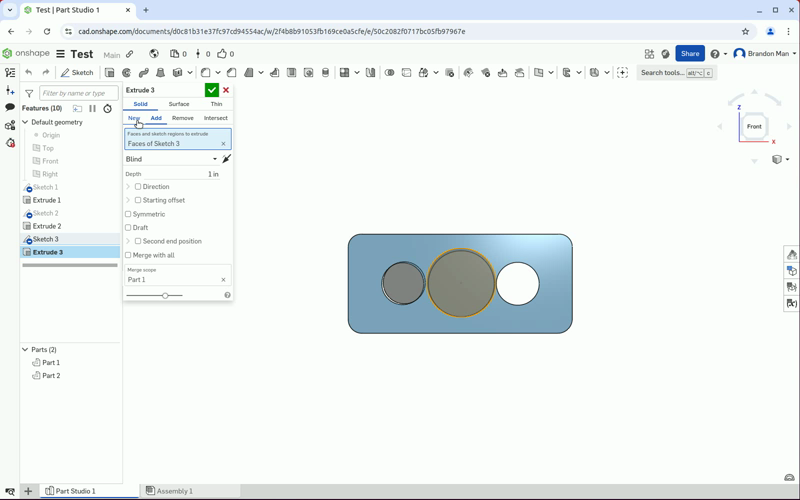
click(137, 120)
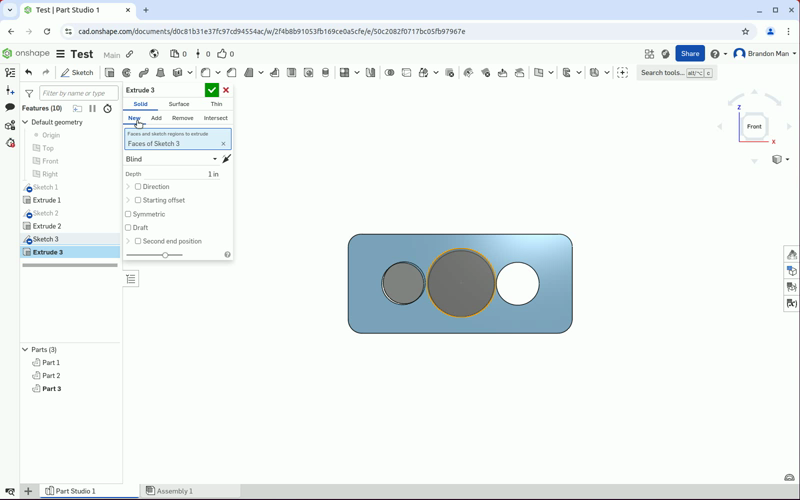
key(tab, 4)
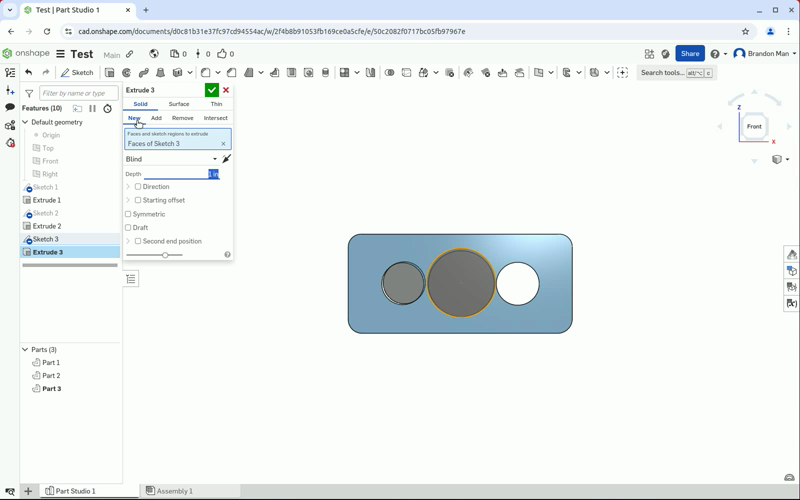
text(10.832)
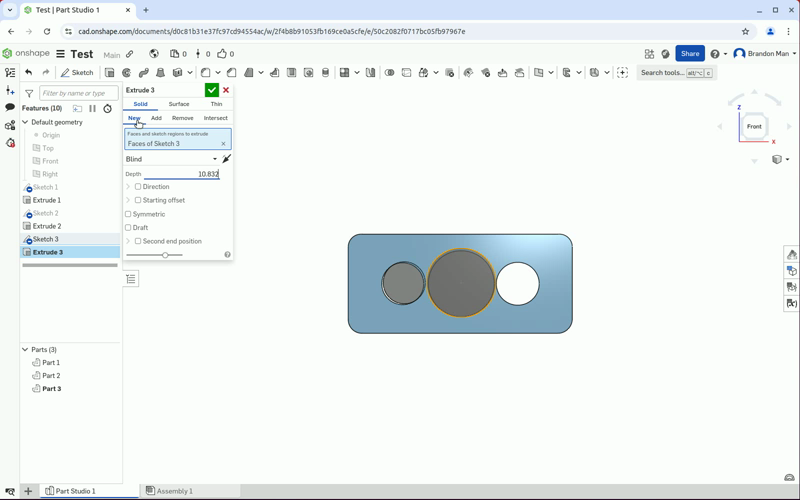
key(enter)
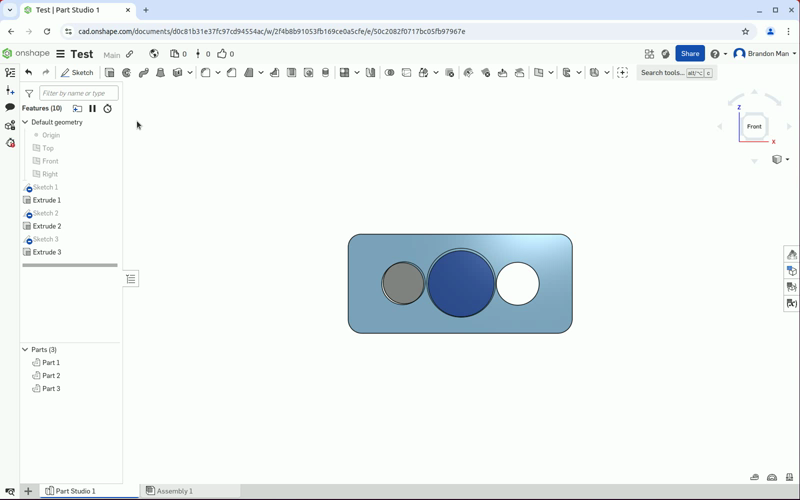
key(shift+h)
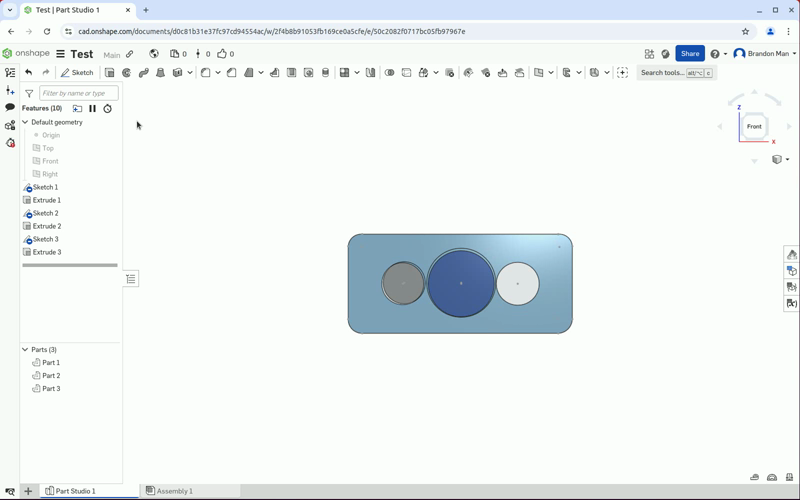
key(shift+h)
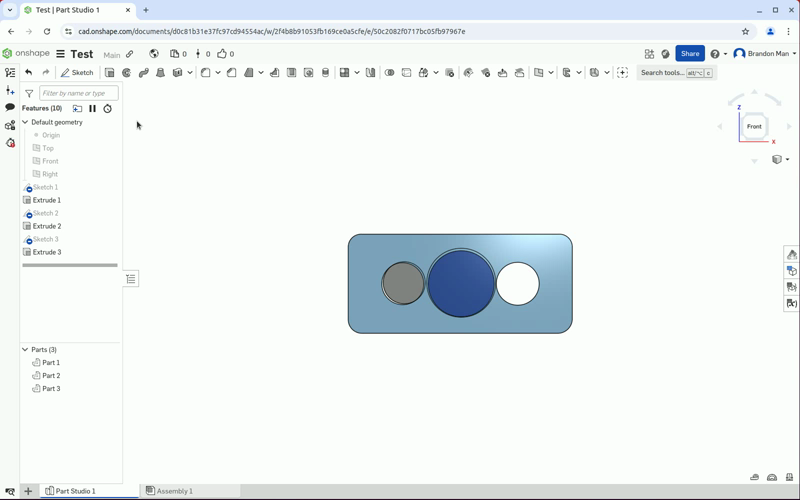
mouse_move(73, 189)
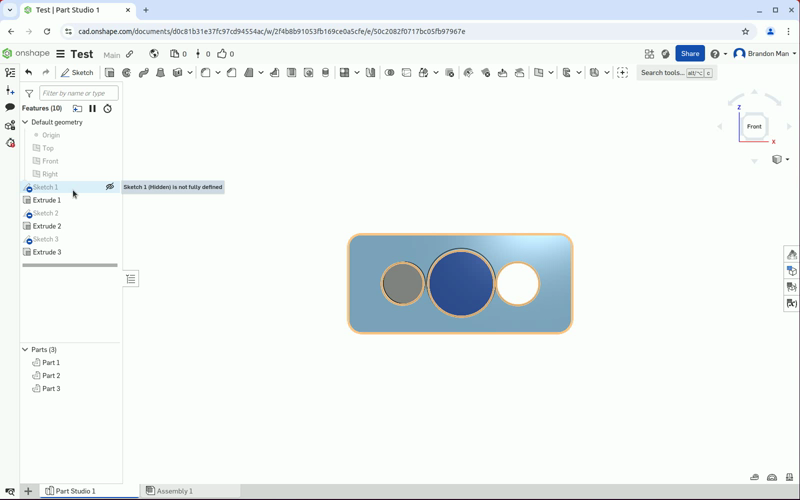
click(73, 189)
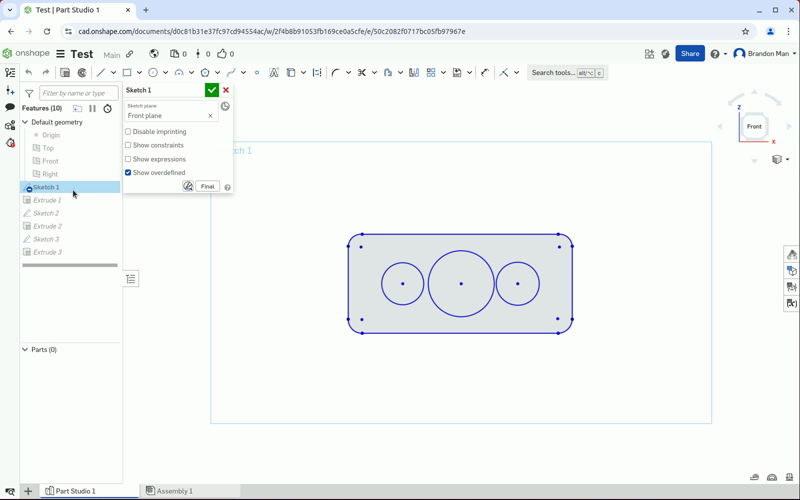
mouse_move(229, 92)
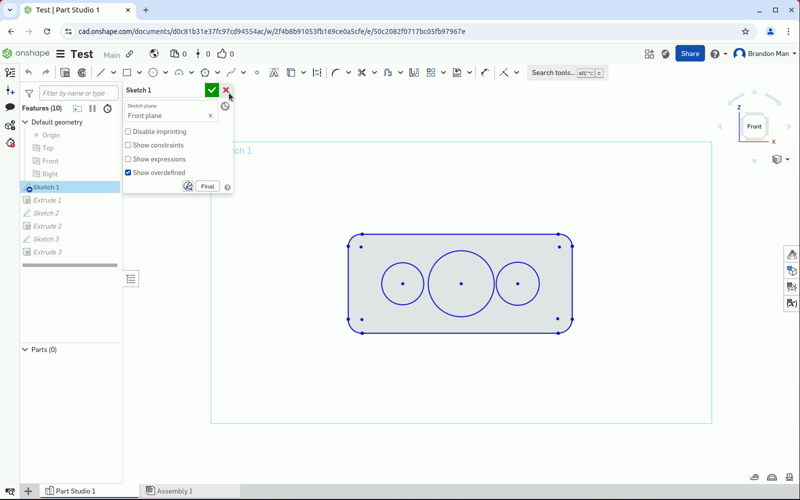
click(229, 92)
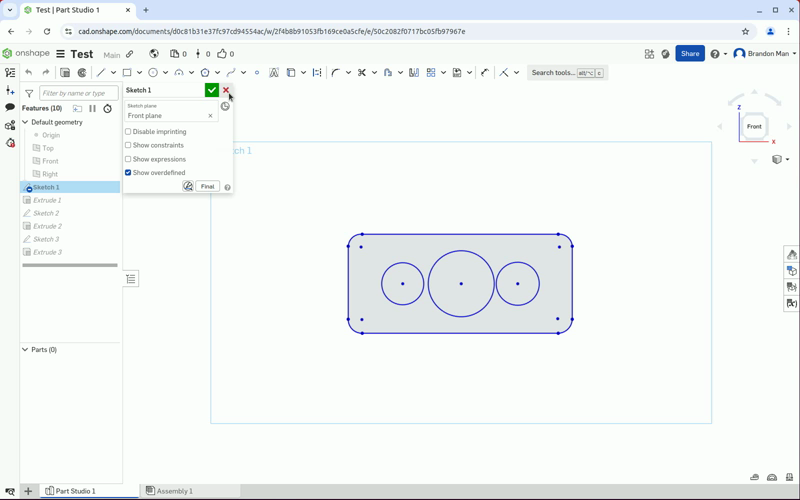
key(shift+s)
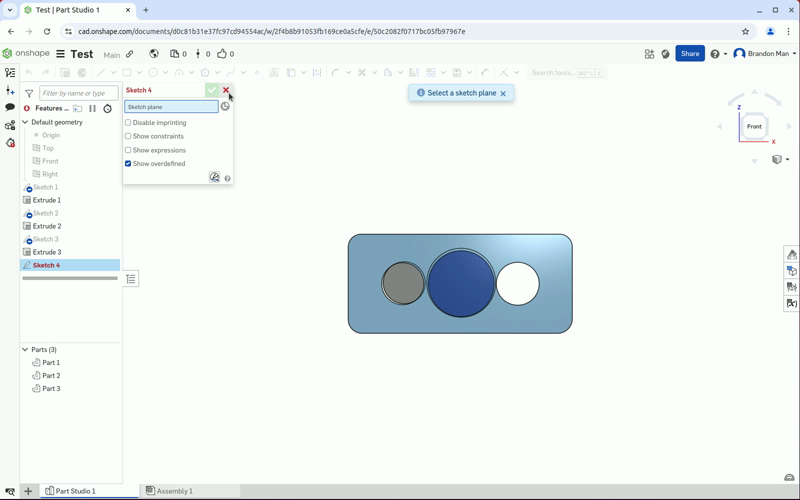
mouse_move(73, 163)
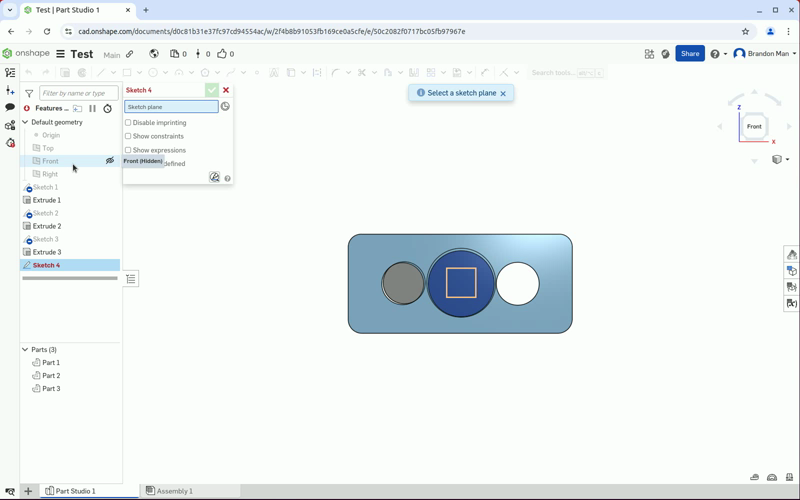
click(73, 163)
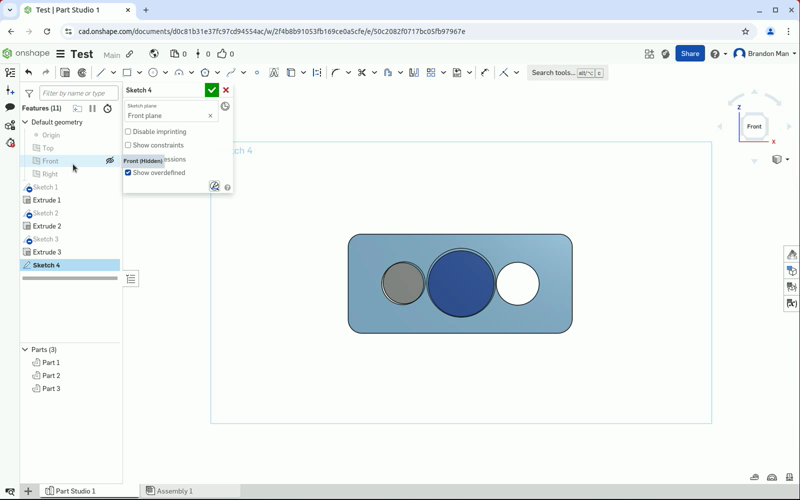
mouse_move(73, 352)
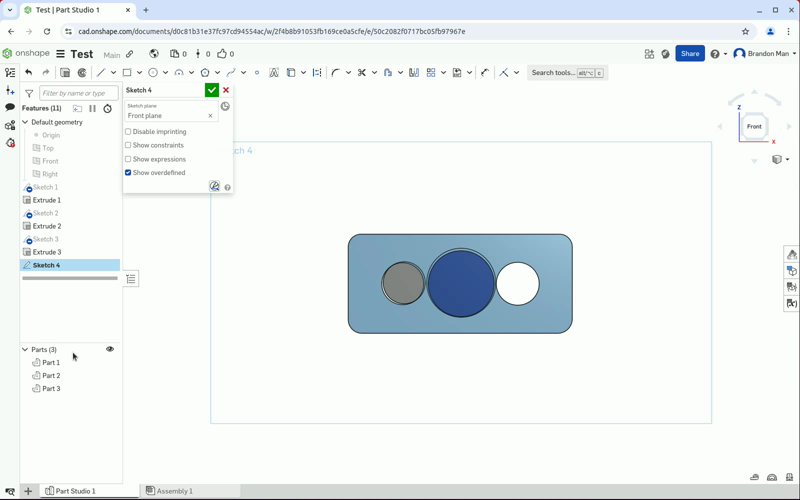
key(y)
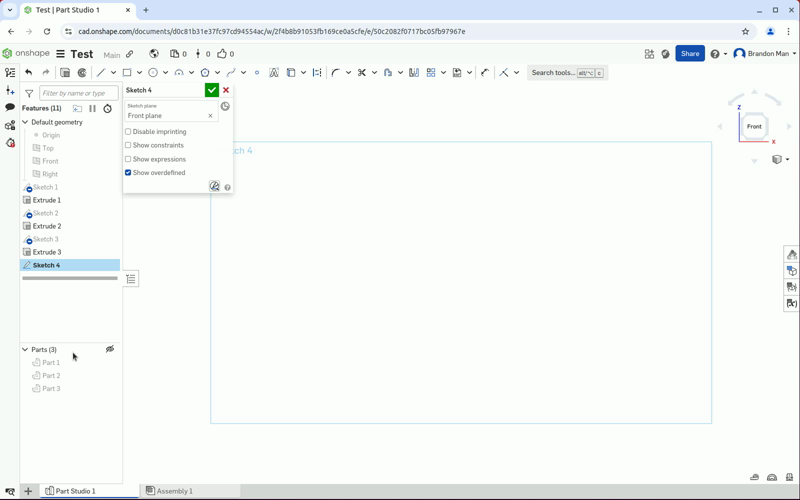
key(c)
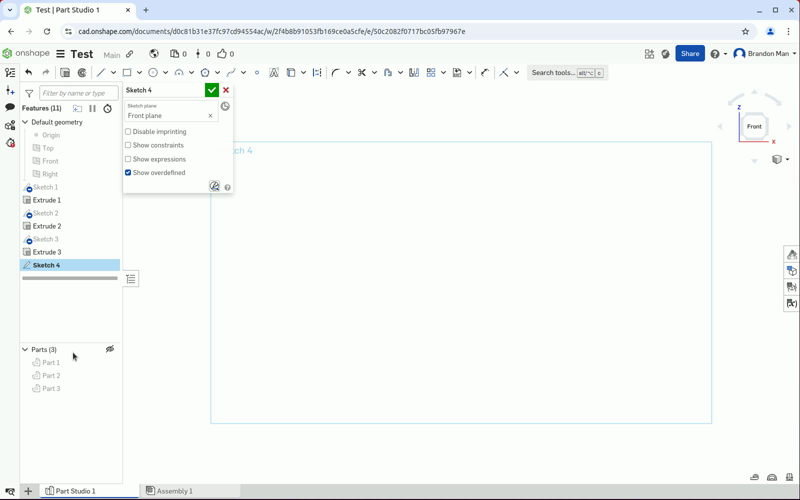
key_down(shift)
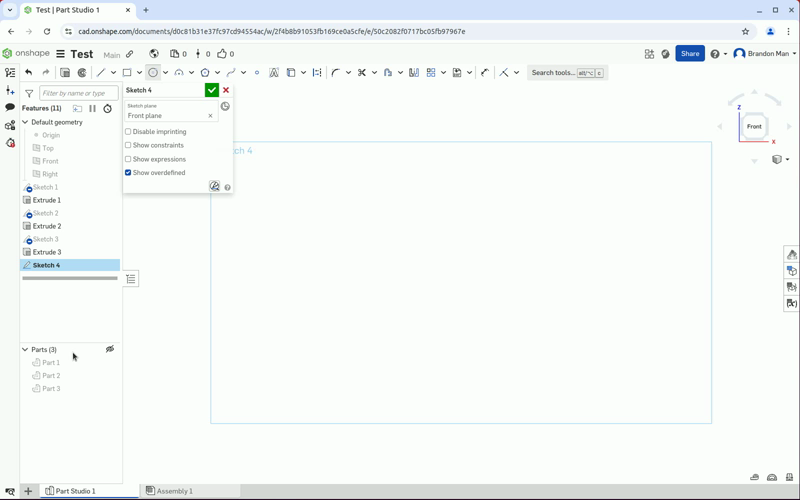
mouse_move(518, 282)
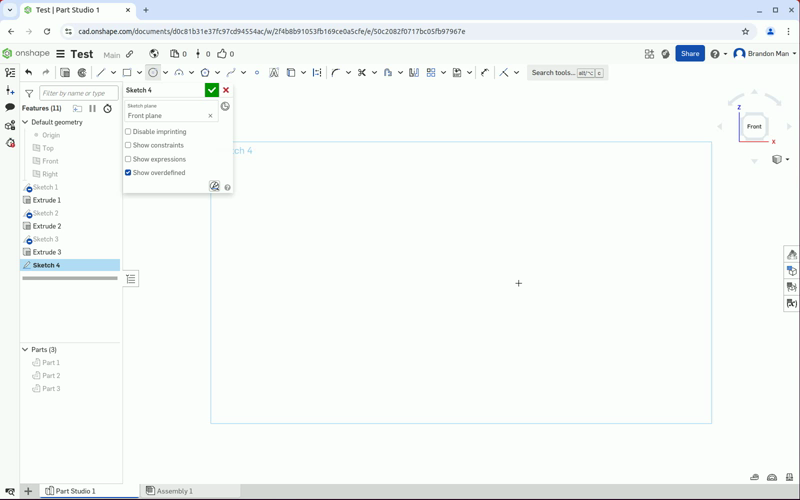
click(518, 282)
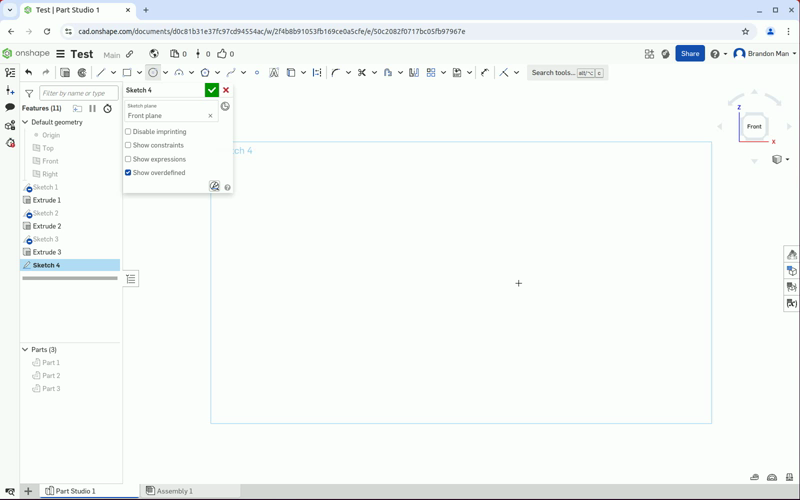
key_up(shift)
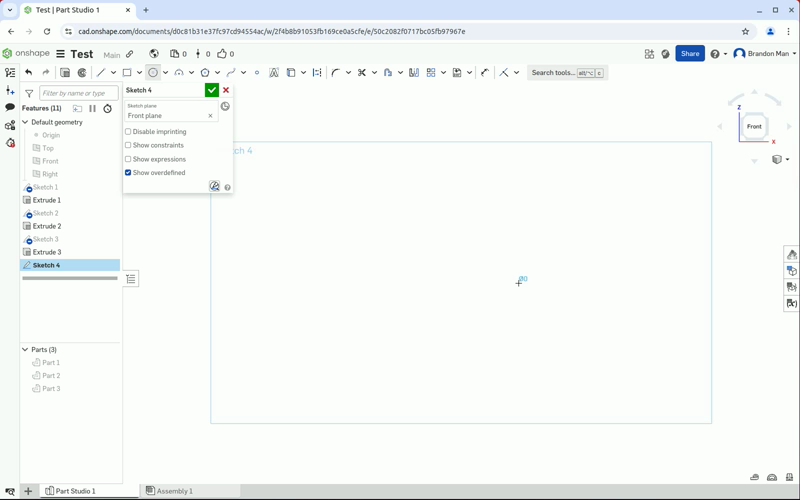
mouse_move(540, 282)
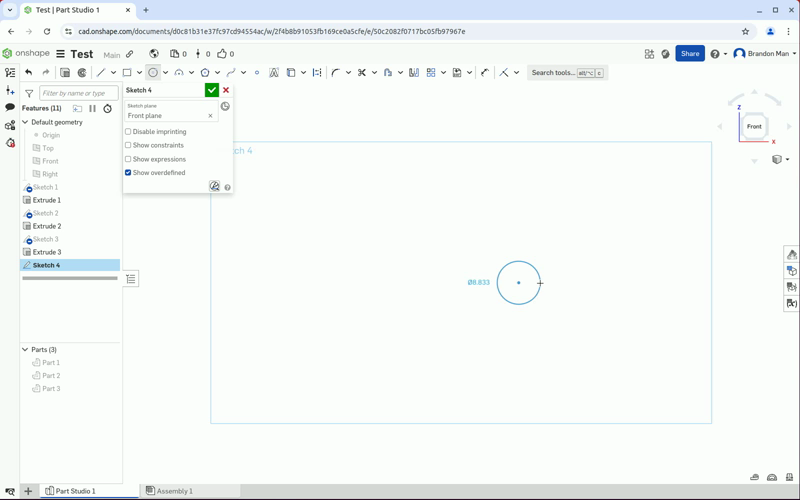
click(540, 282)
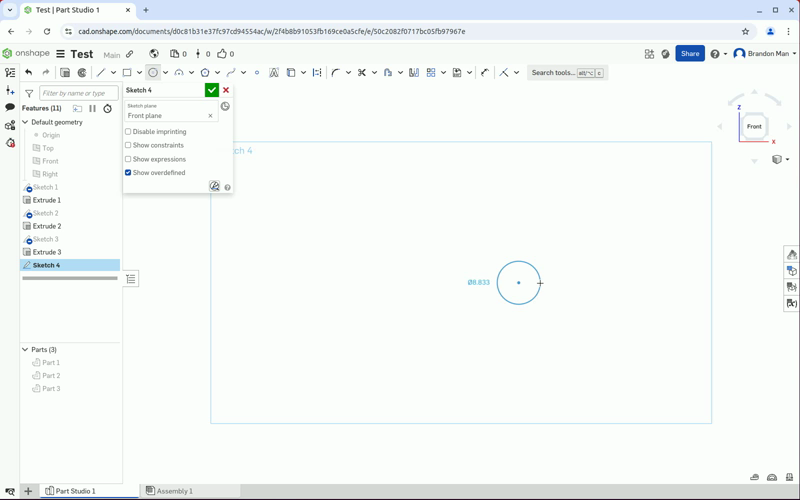
key(esc)
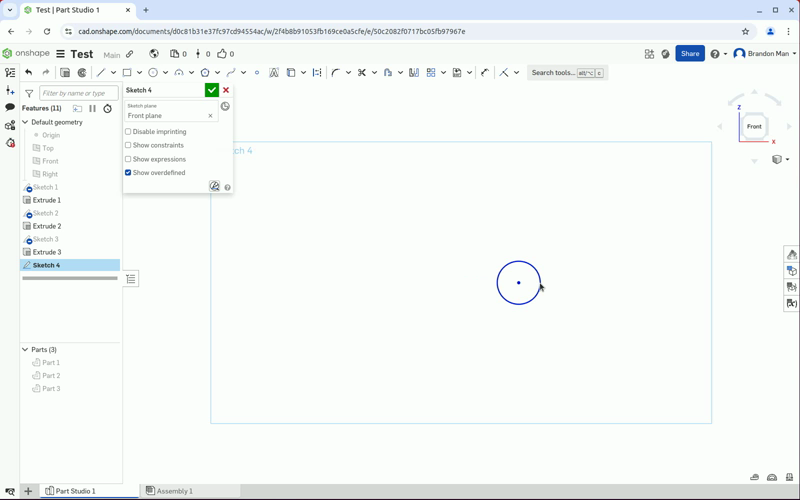
mouse_move(523, 284)
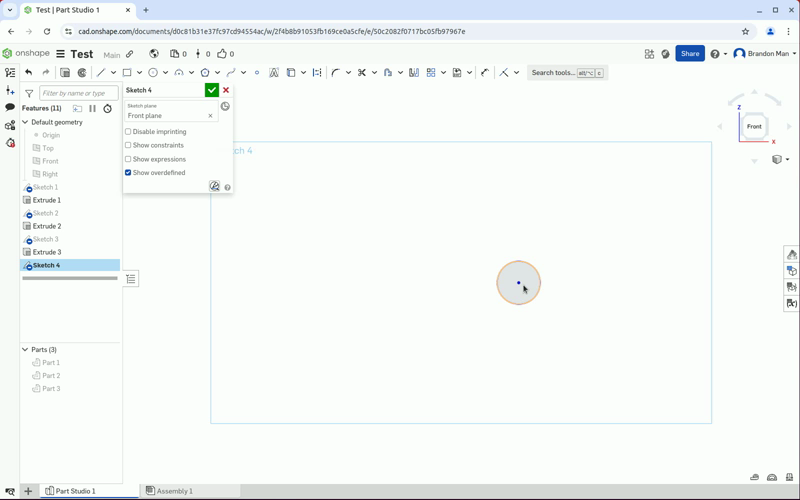
scroll(6)
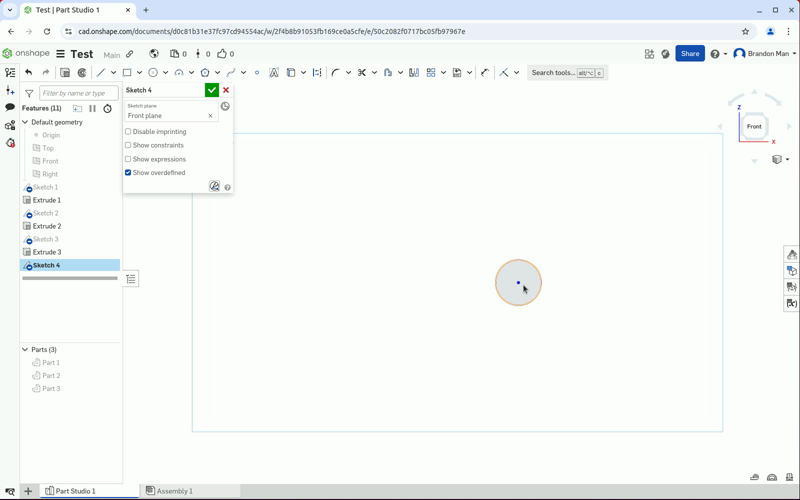
scroll(6)
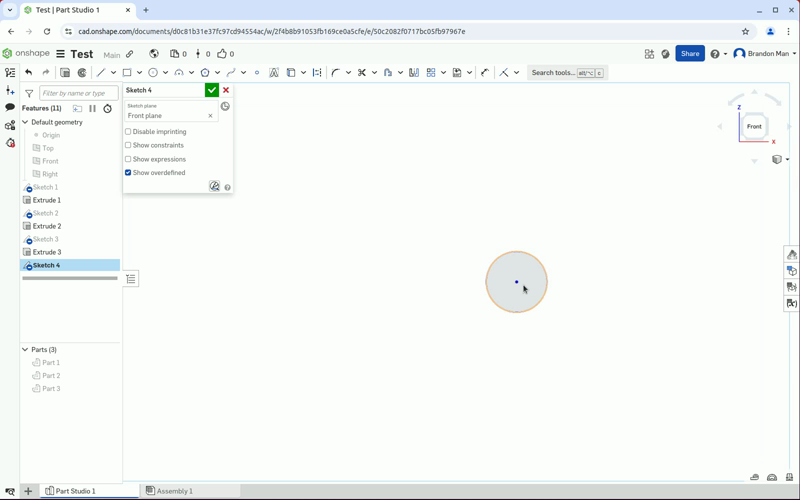
scroll(6)
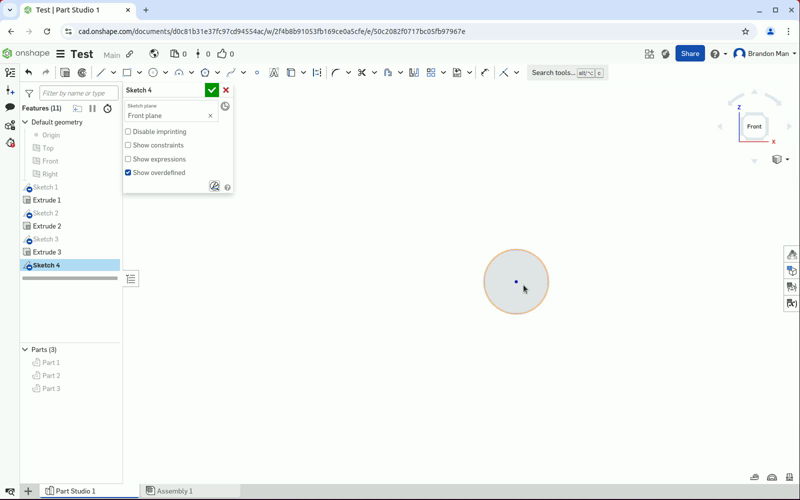
scroll(6)
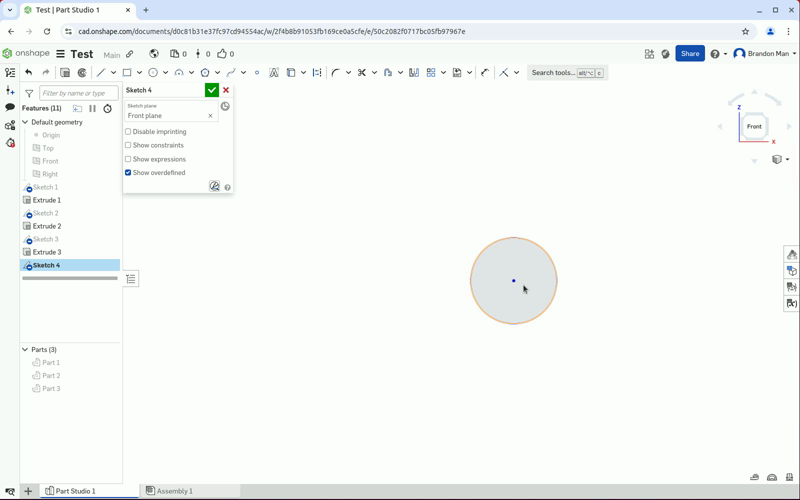
scroll(6)
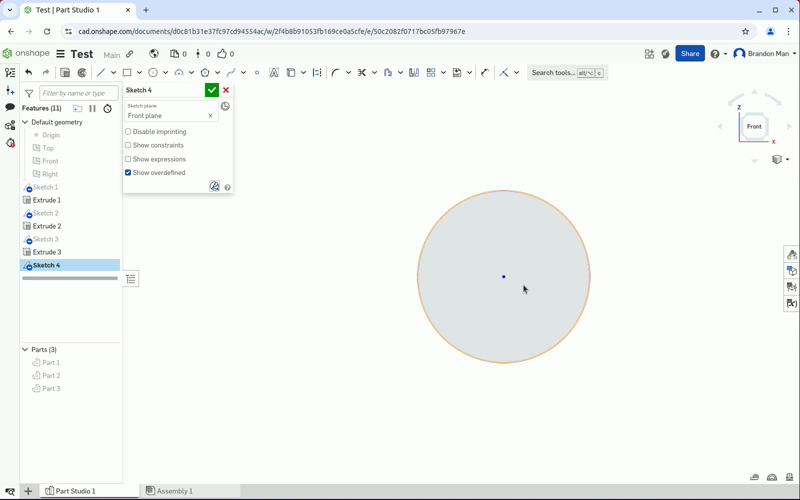
scroll(6)
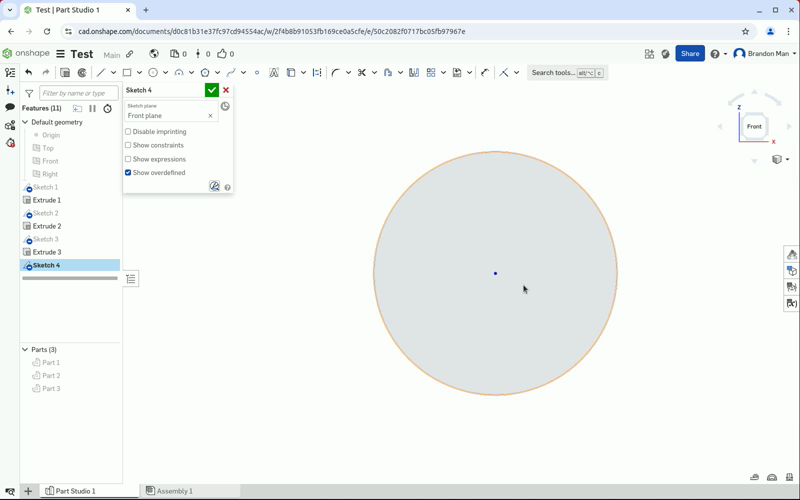
scroll(6)
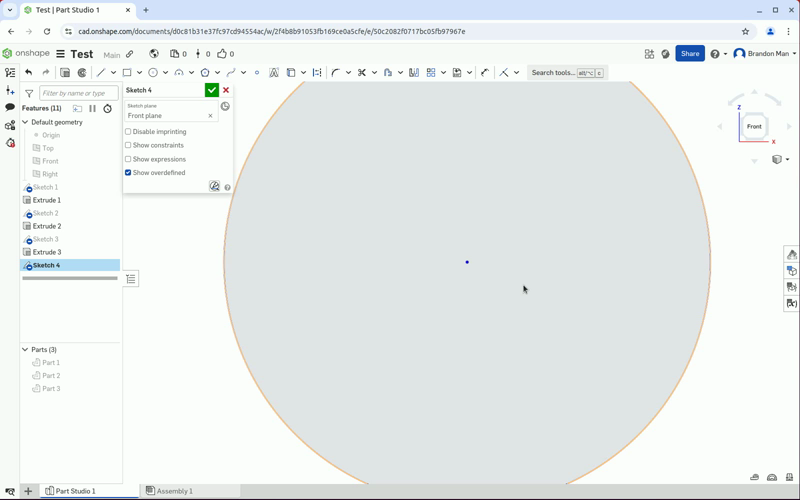
click(523, 284)
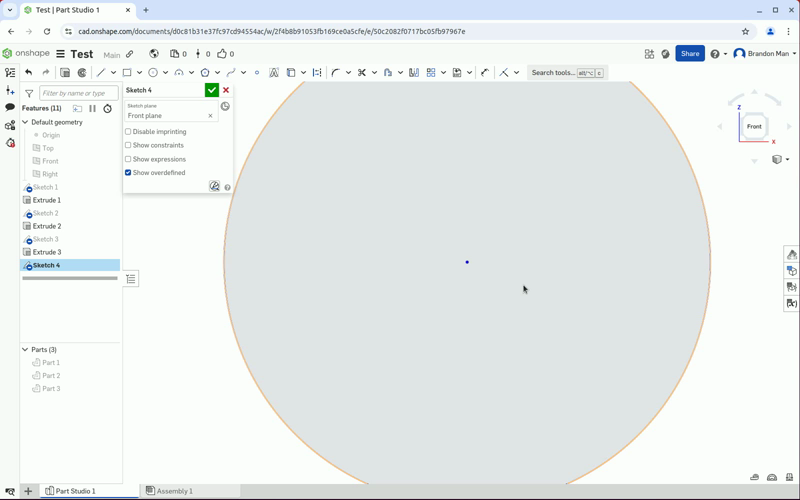
scroll(-6)
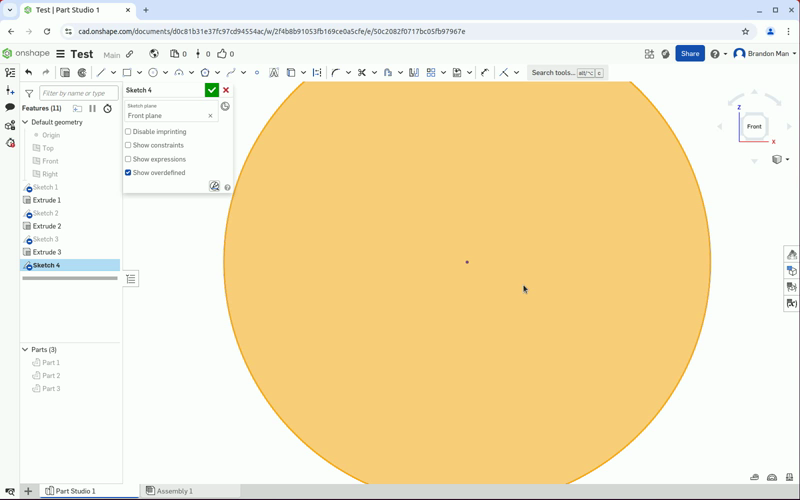
scroll(-6)
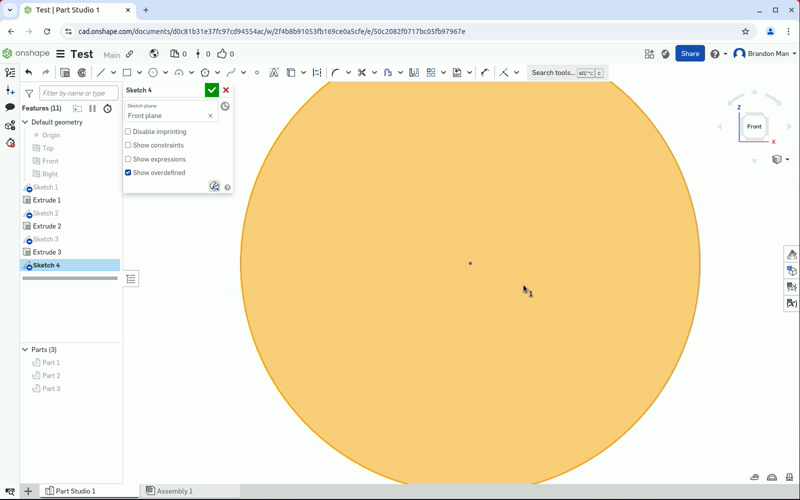
scroll(-6)
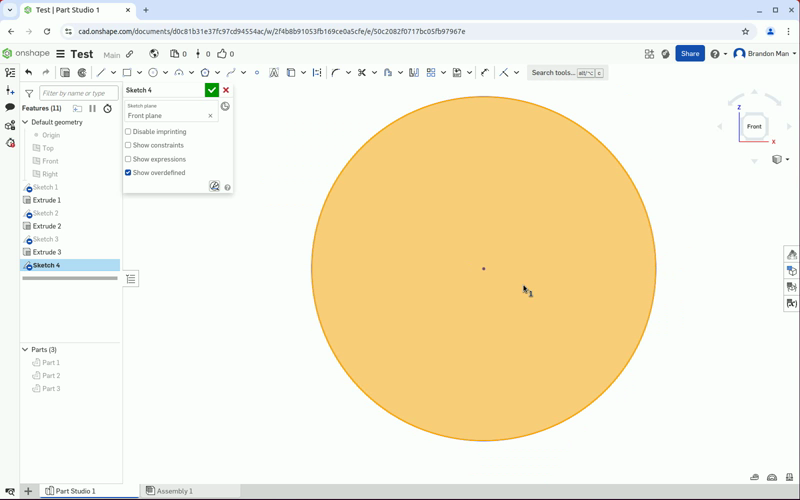
scroll(-6)
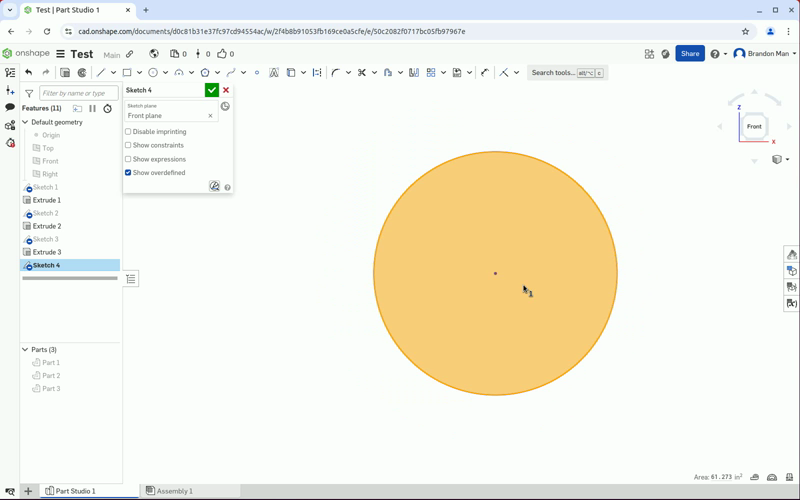
scroll(-6)
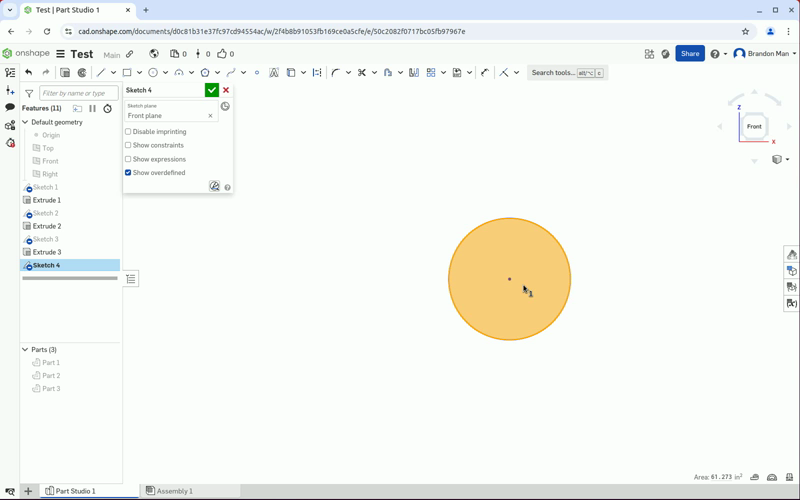
scroll(-6)
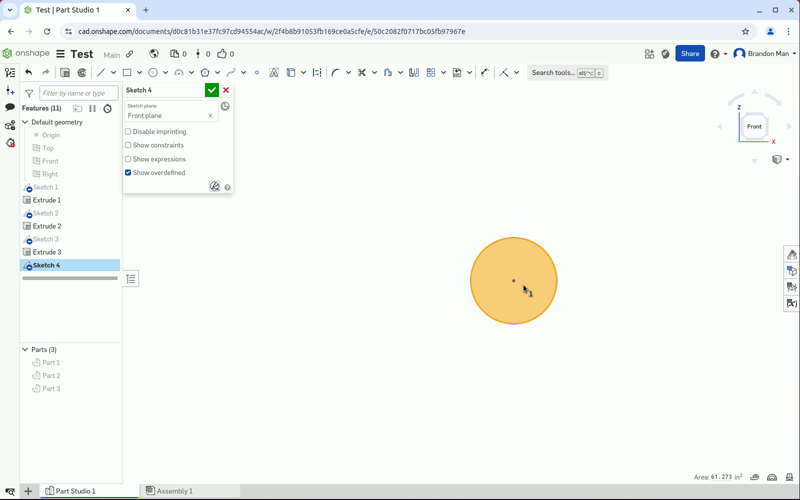
scroll(-6)
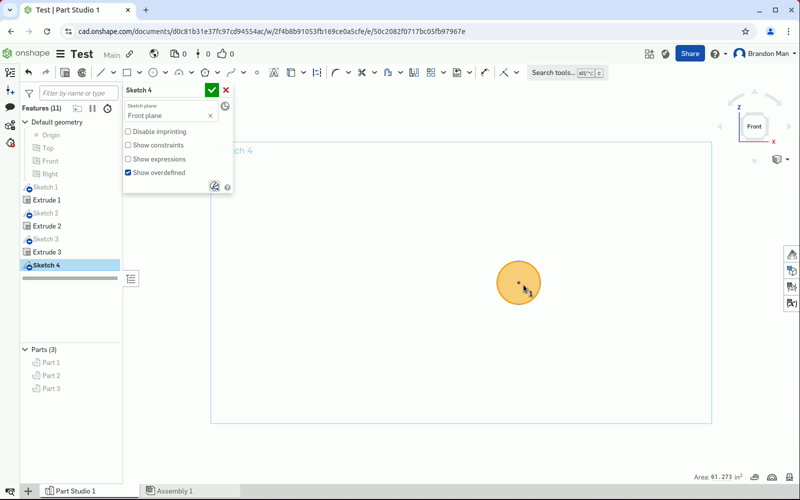
mouse_move(73, 352)
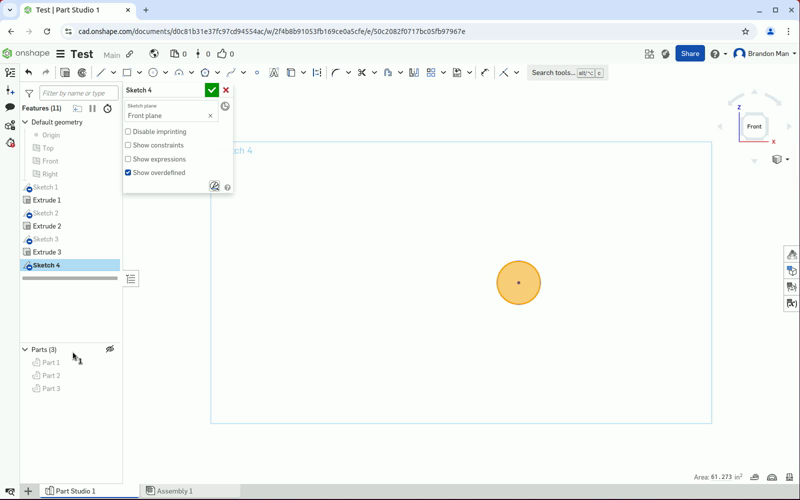
key(shift+y)
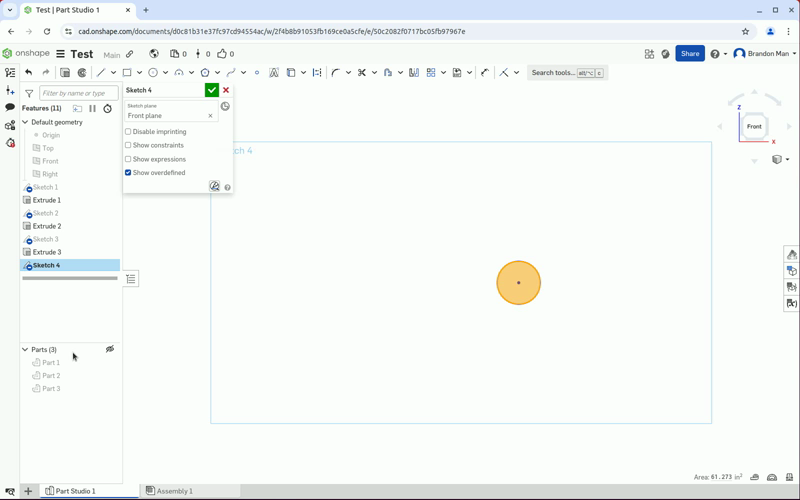
key(shift+e)
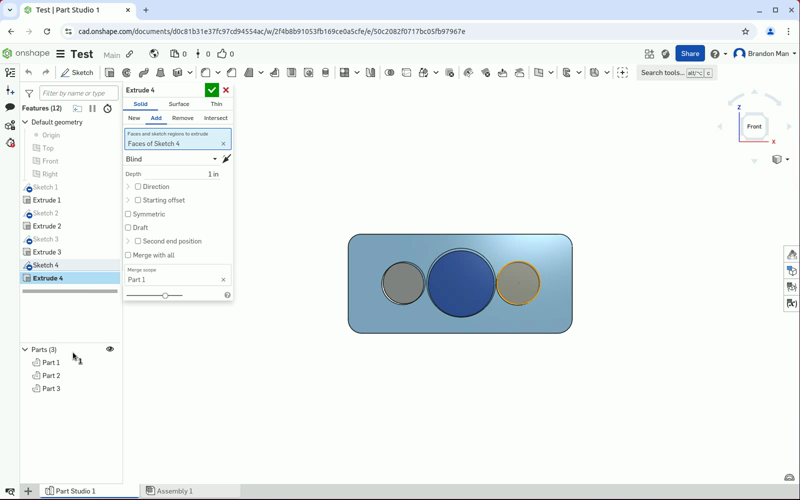
mouse_move(143, 106)
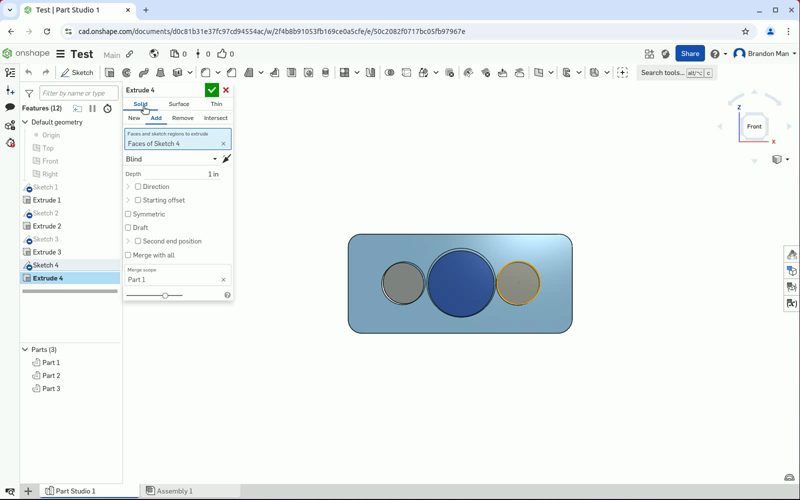
click(143, 106)
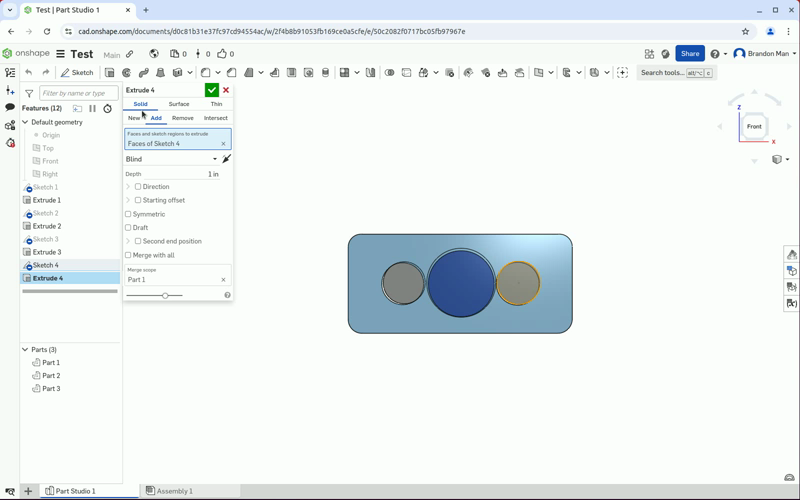
mouse_move(137, 120)
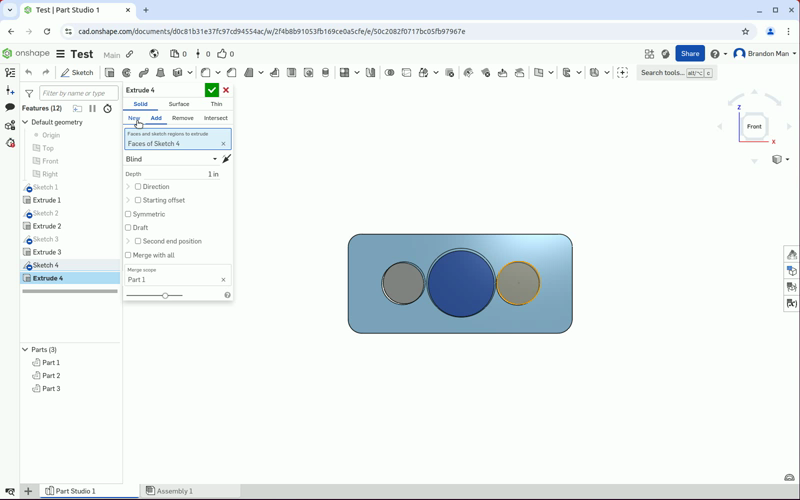
click(137, 120)
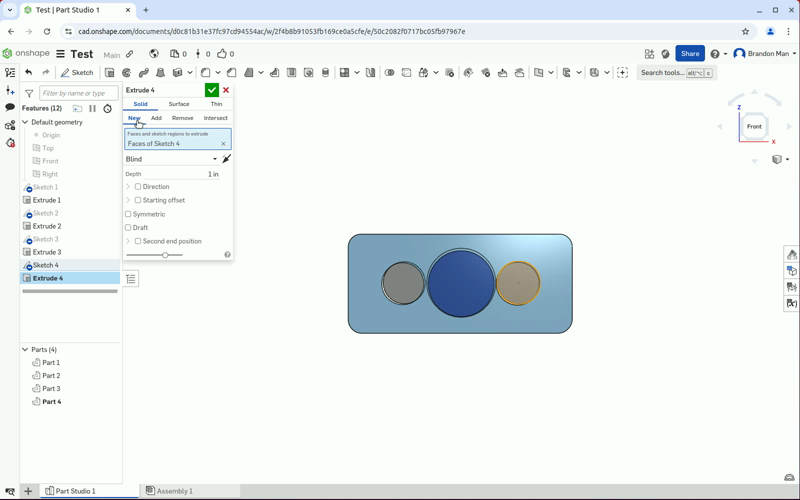
key(tab, 4)
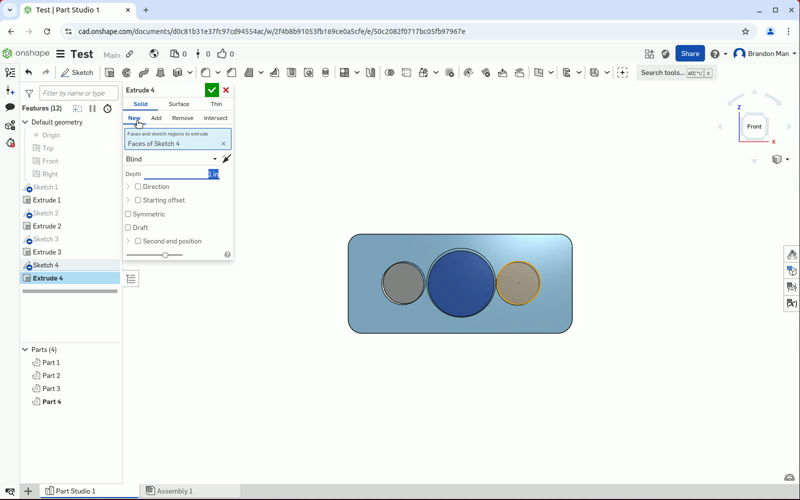
text(10.832)
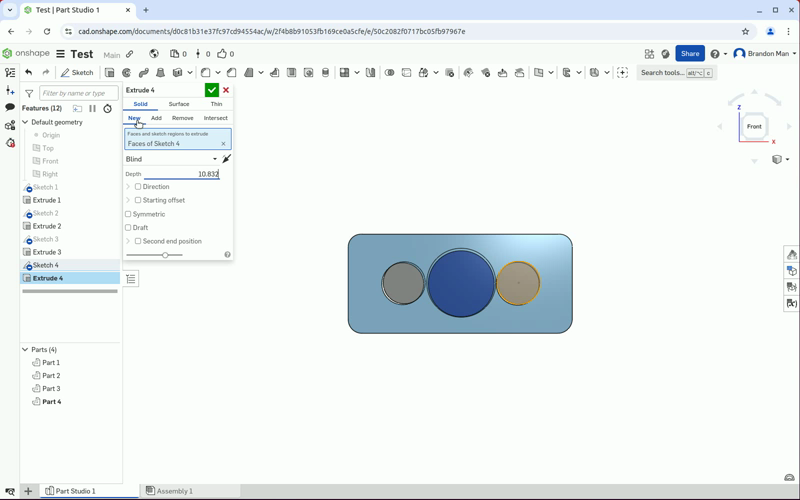
key(enter)
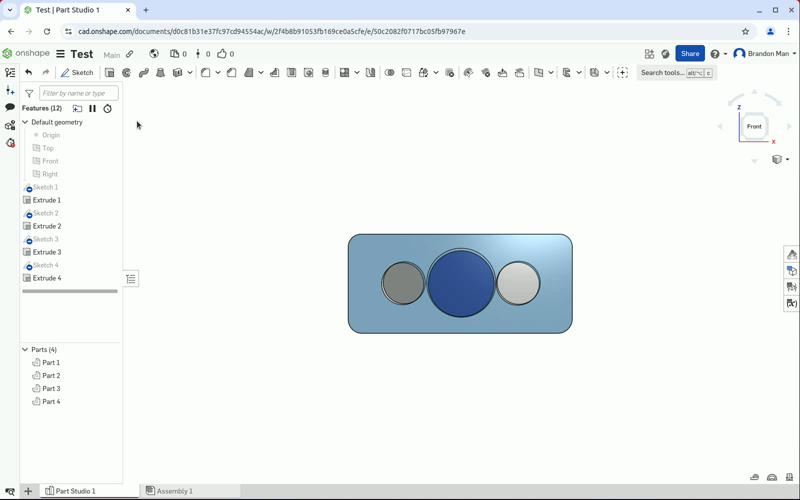
key(shift+h)
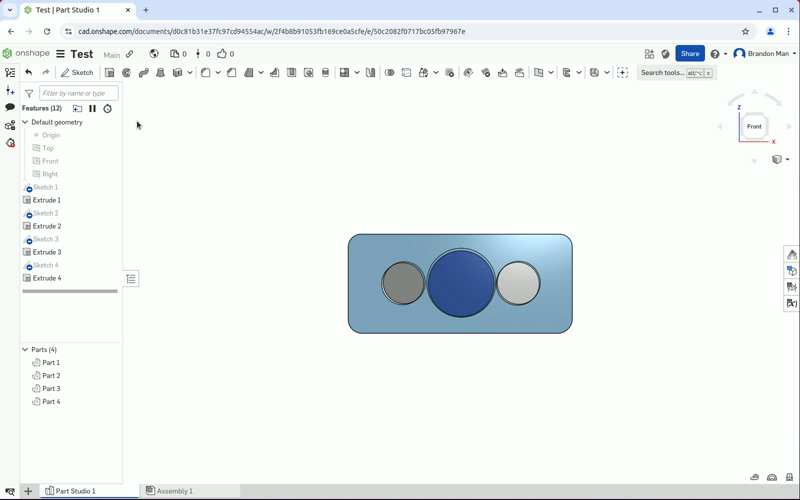
key(shift+h)
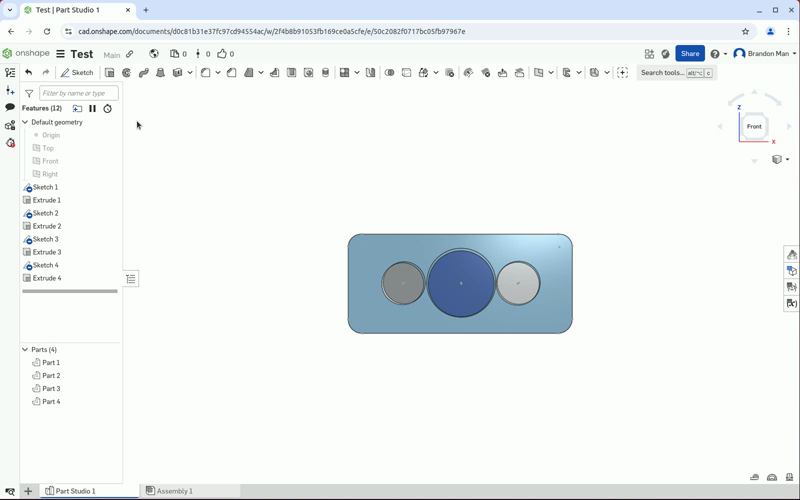
key(shift+7)
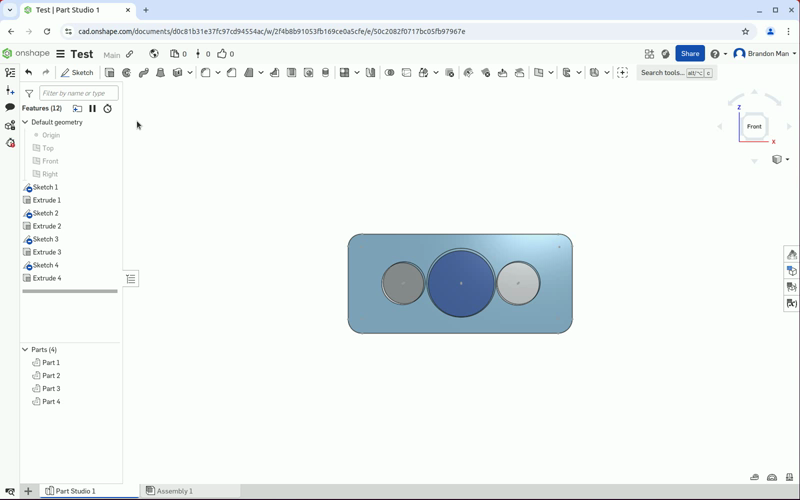
key(left, 2)
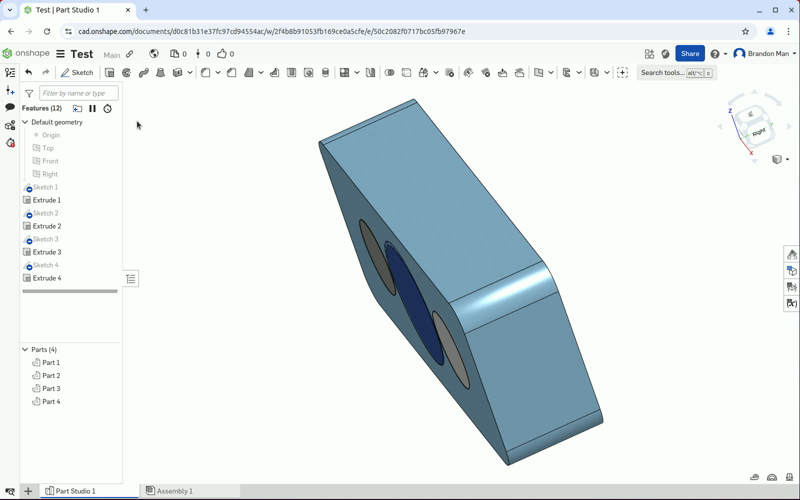
key(down, 2)
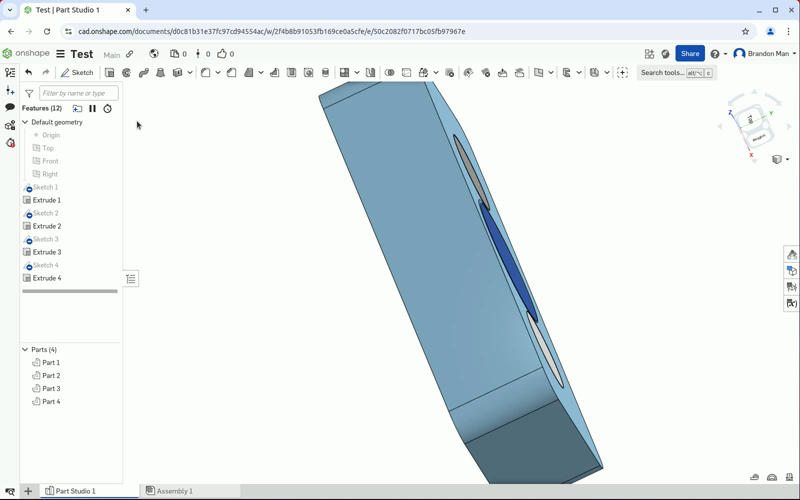
key(up, 2)
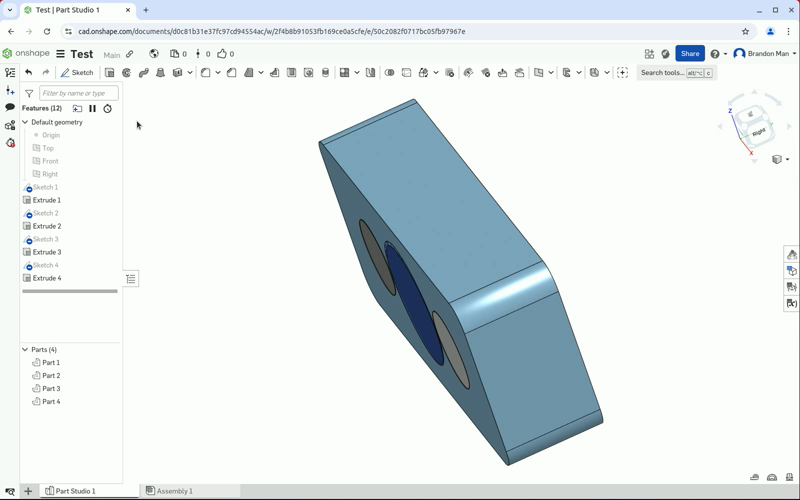
key(right, 2)
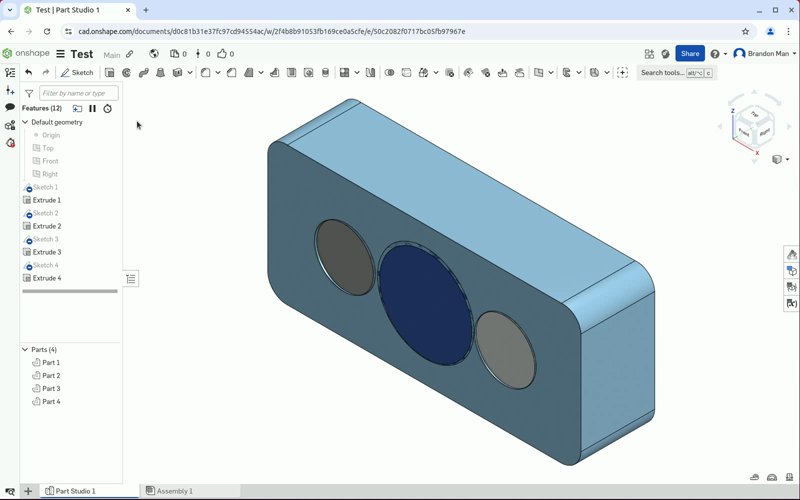
mouse_move(73, 189)
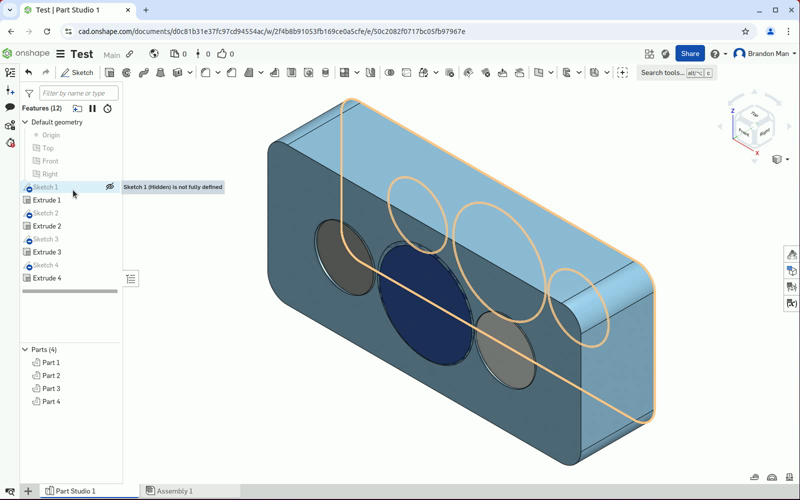
click(73, 189)